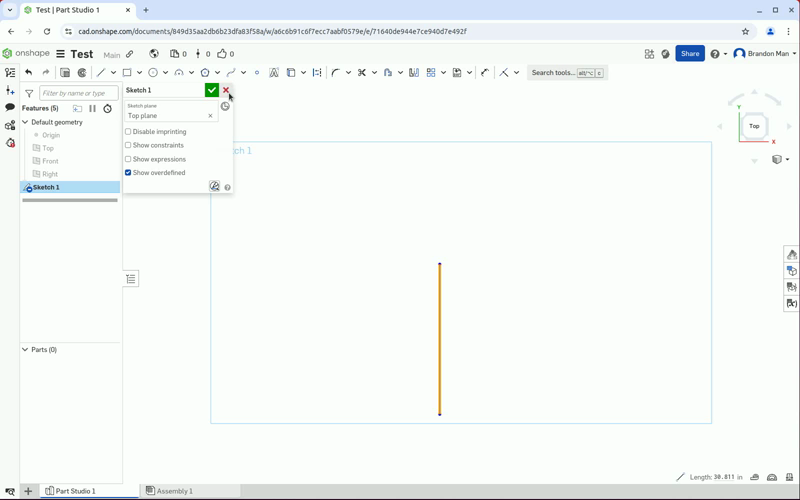
key(shift+h)
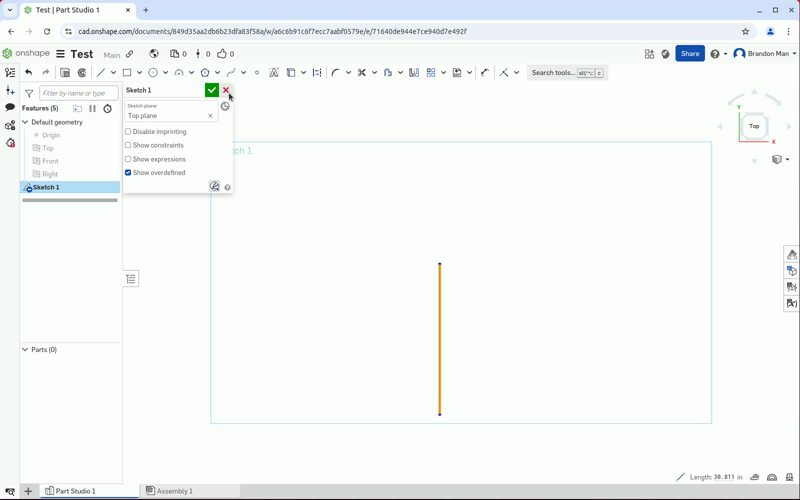
key(shift+s)
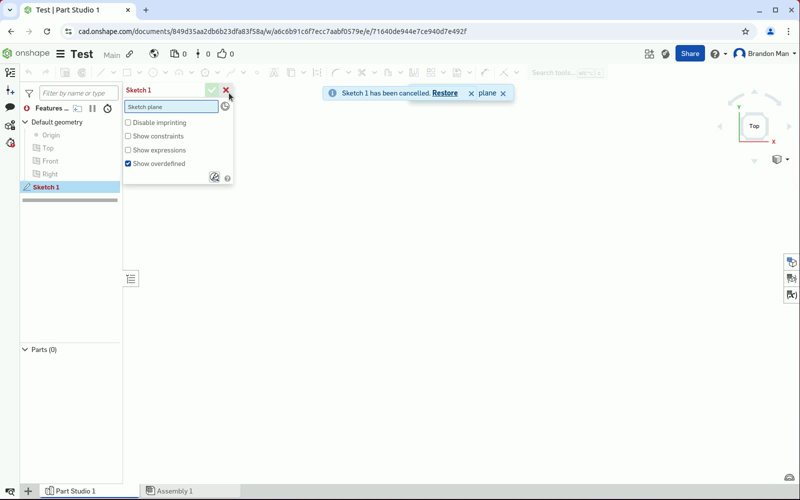
mouse_move(73, 150)
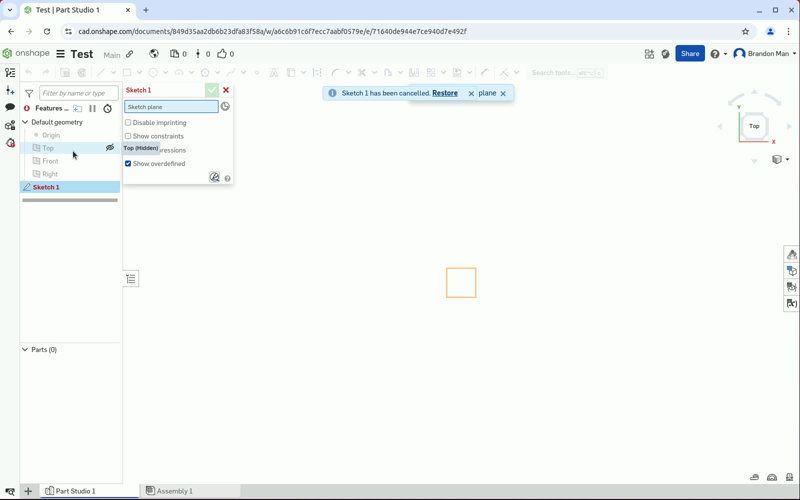
click(73, 150)
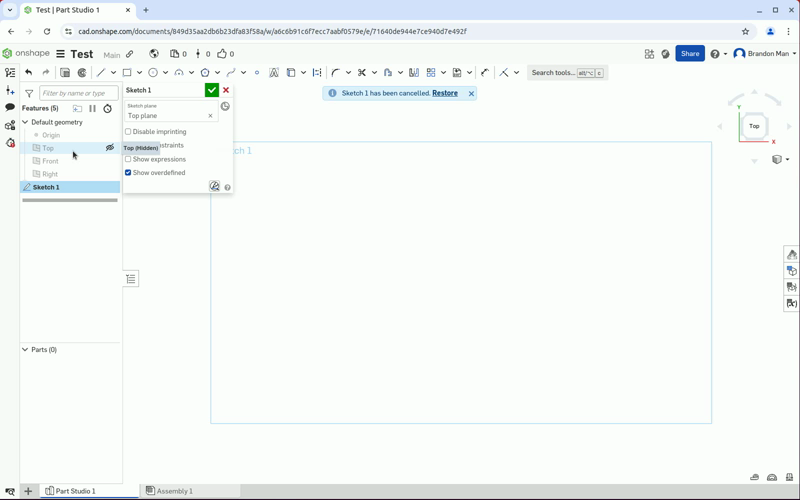
mouse_move(73, 352)
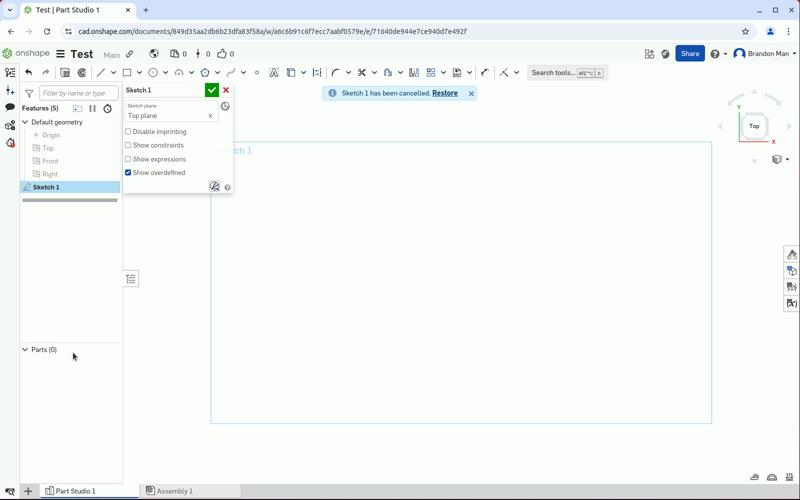
key(y)
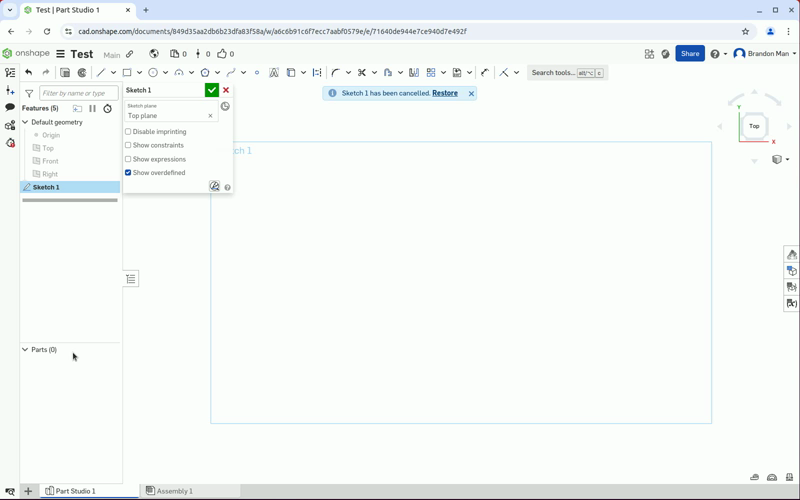
key(l)
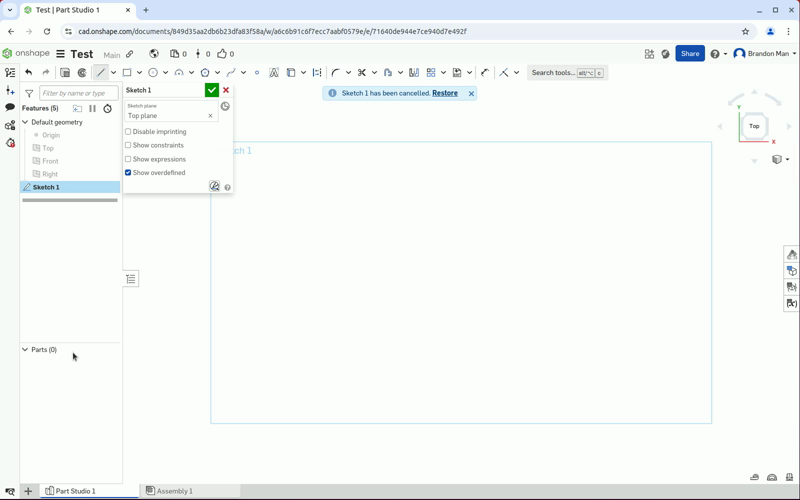
key_down(shift)
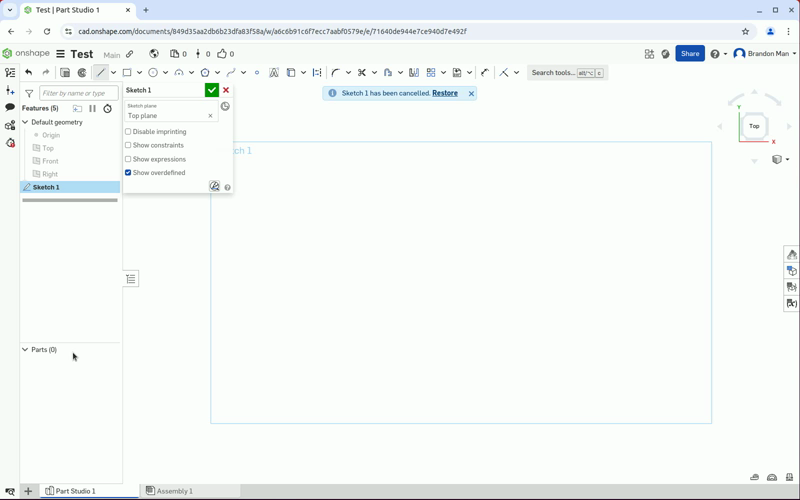
mouse_move(454, 288)
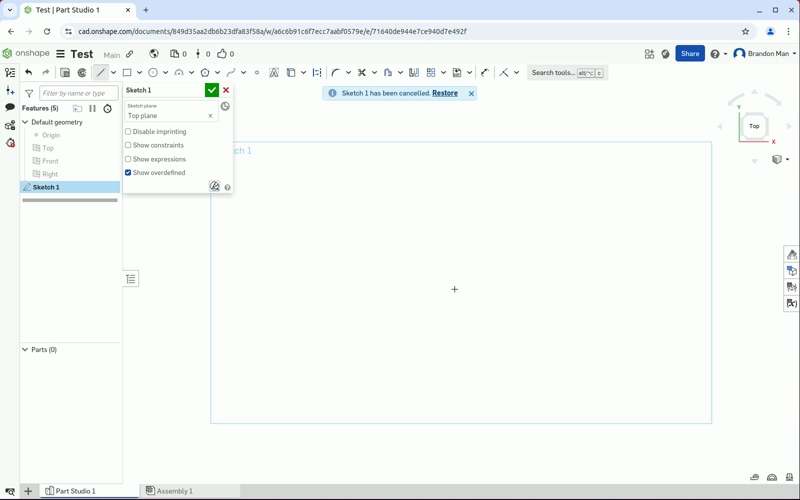
click(454, 288)
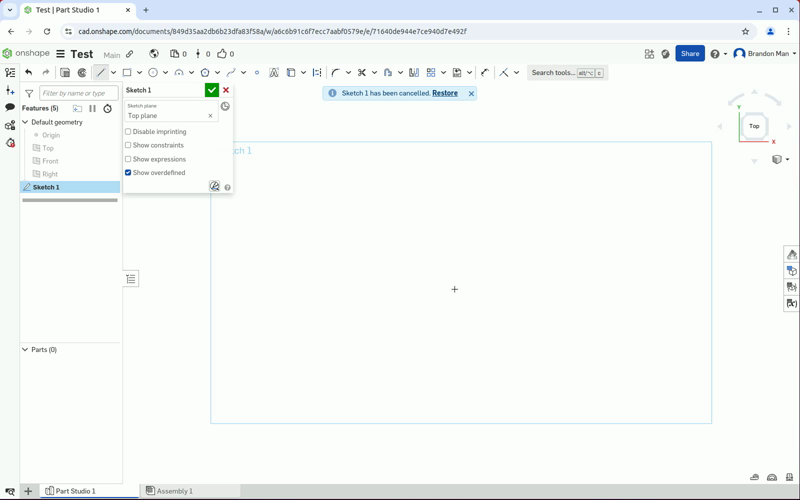
key_up(shift)
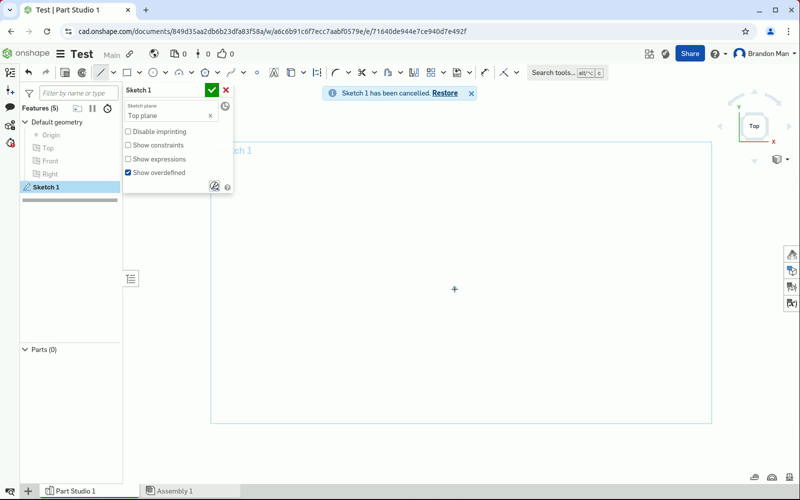
key_down(shift)
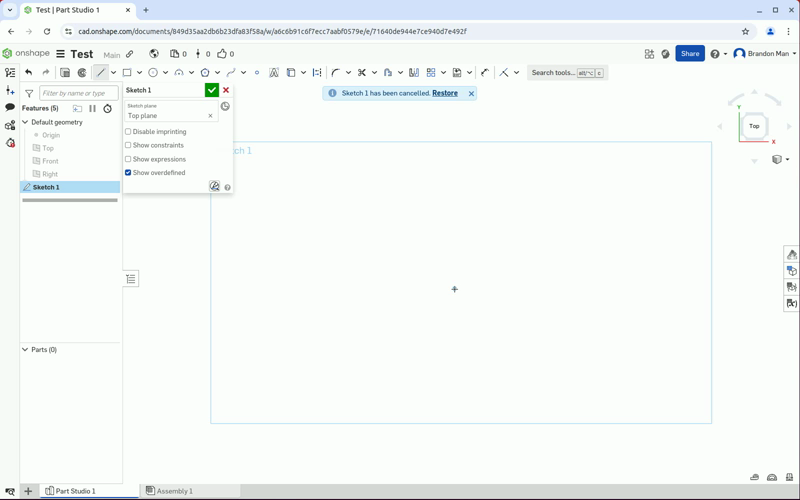
mouse_move(484, 288)
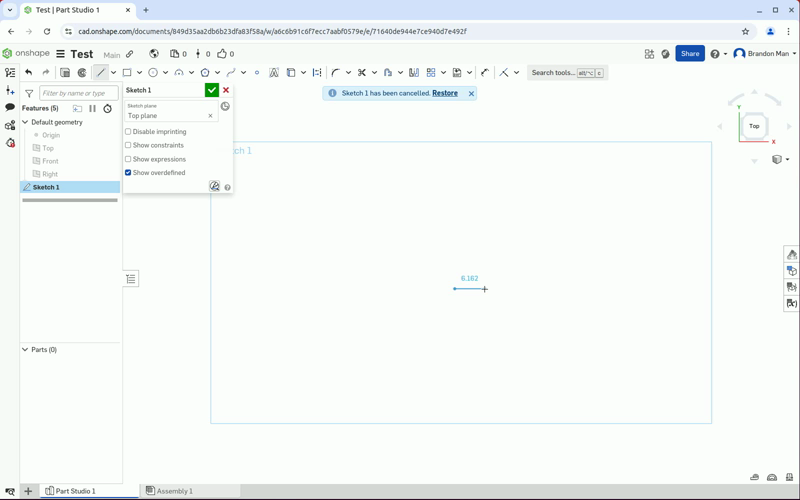
mouse_move(467, 288)
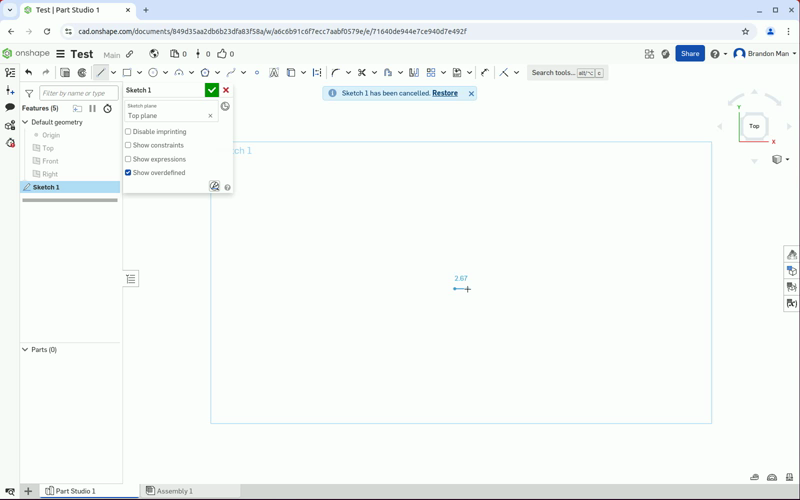
click(467, 288)
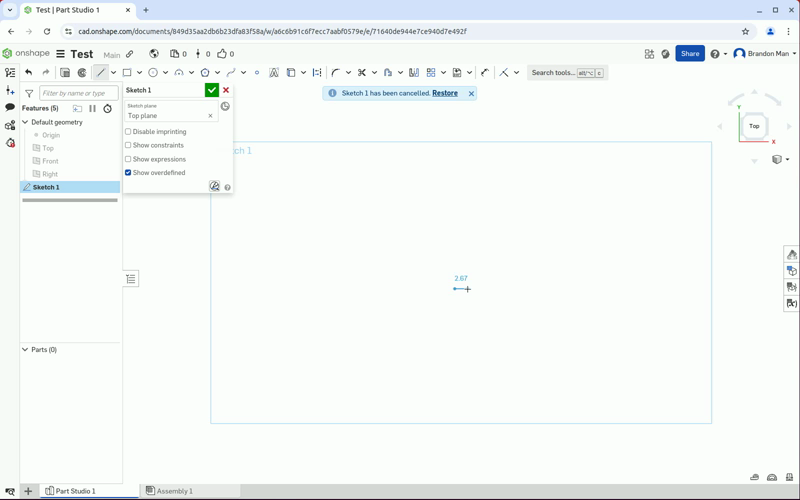
key_up(shift)
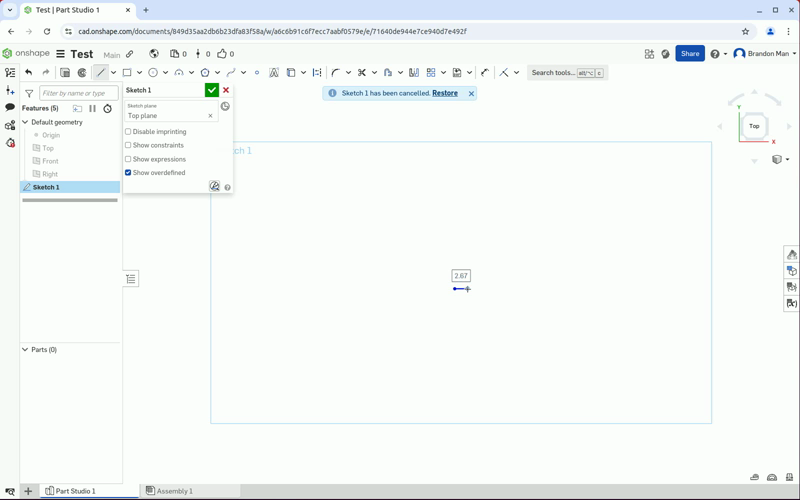
key_down(shift)
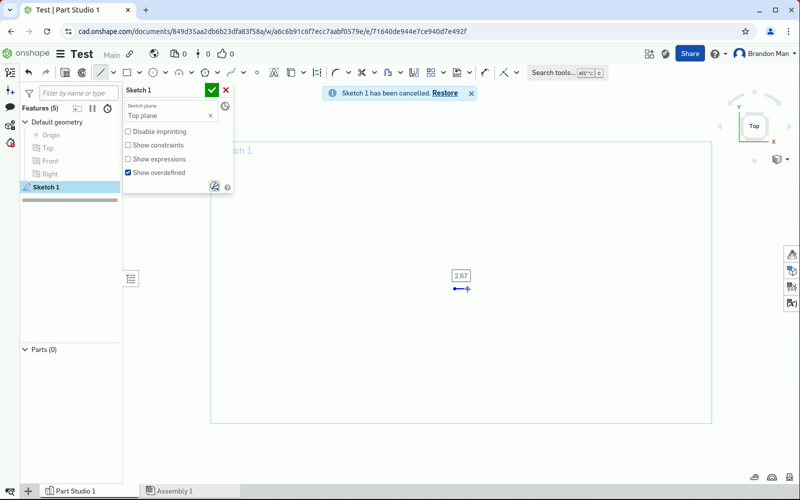
mouse_move(497, 288)
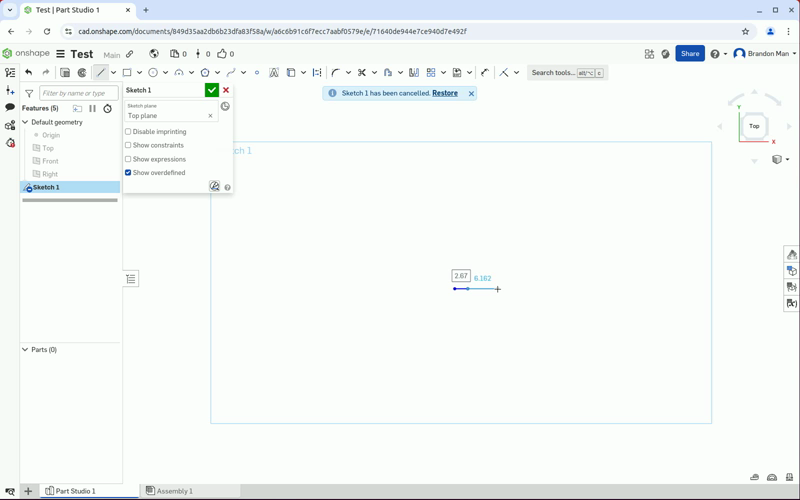
mouse_move(467, 276)
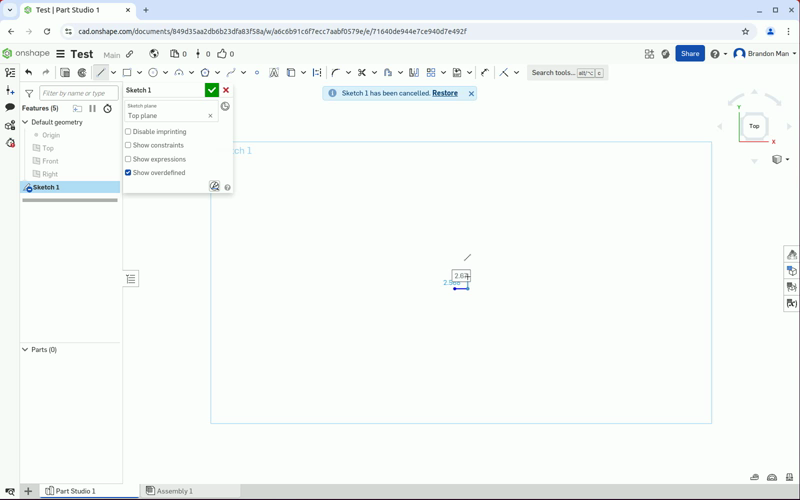
click(467, 276)
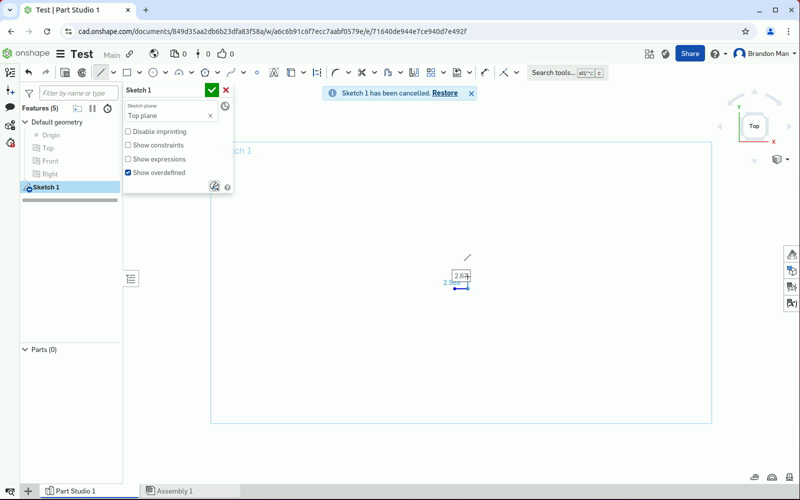
key_up(shift)
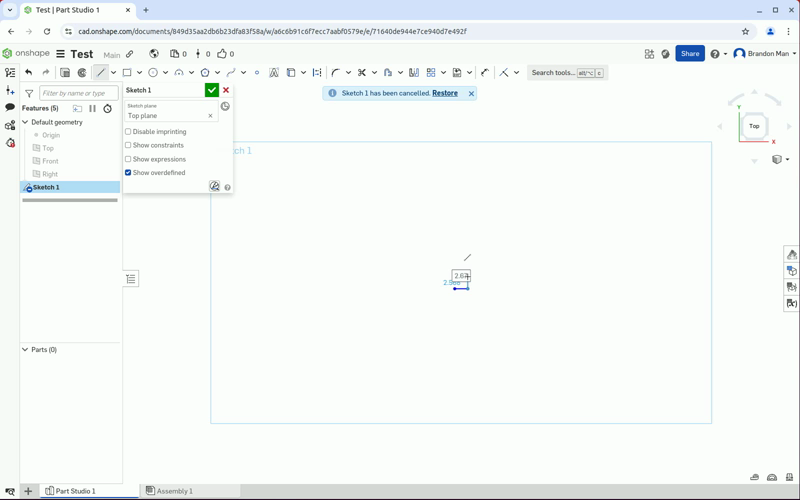
key_down(shift)
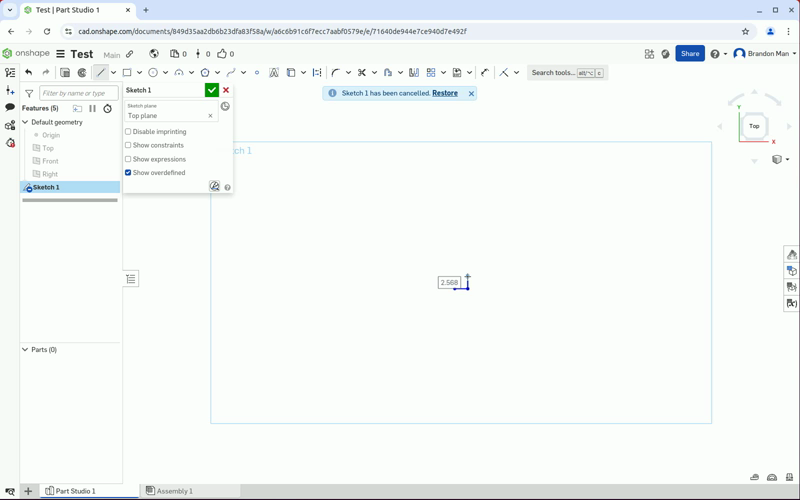
mouse_move(497, 276)
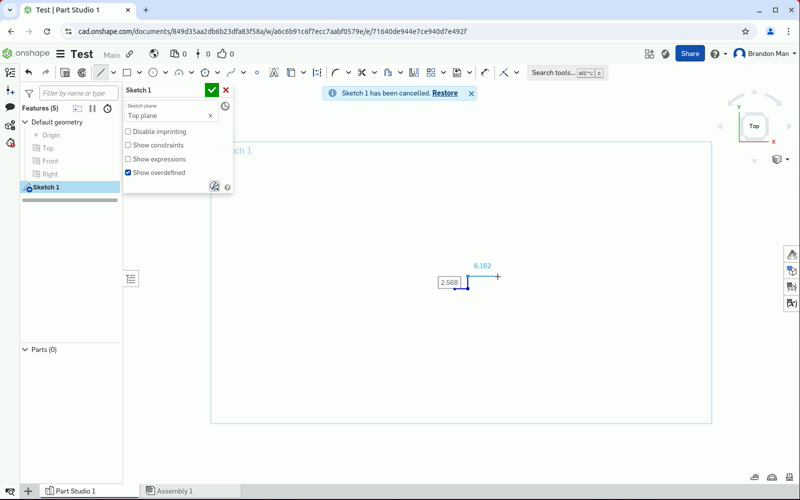
mouse_move(454, 276)
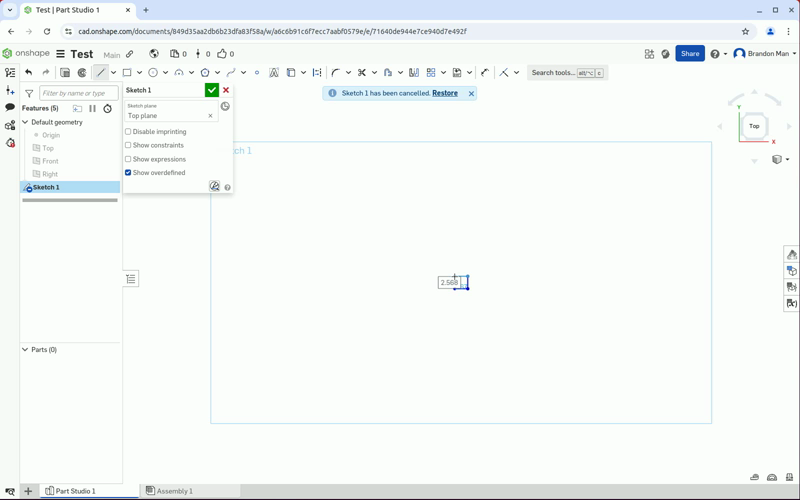
click(454, 276)
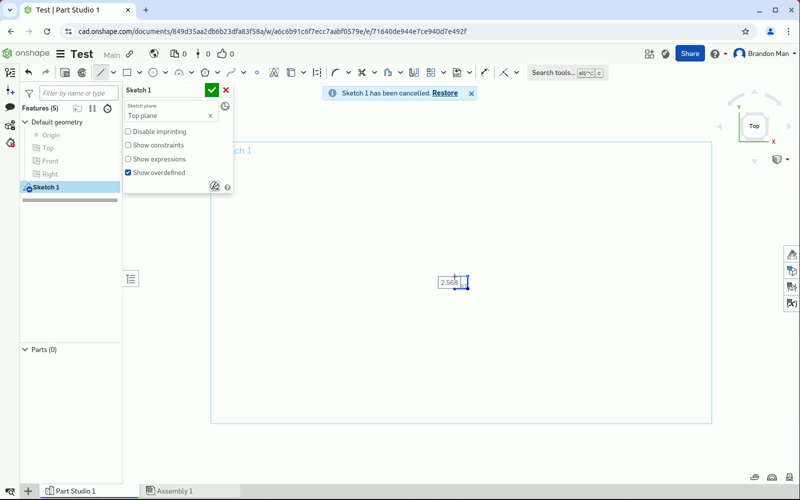
key_up(shift)
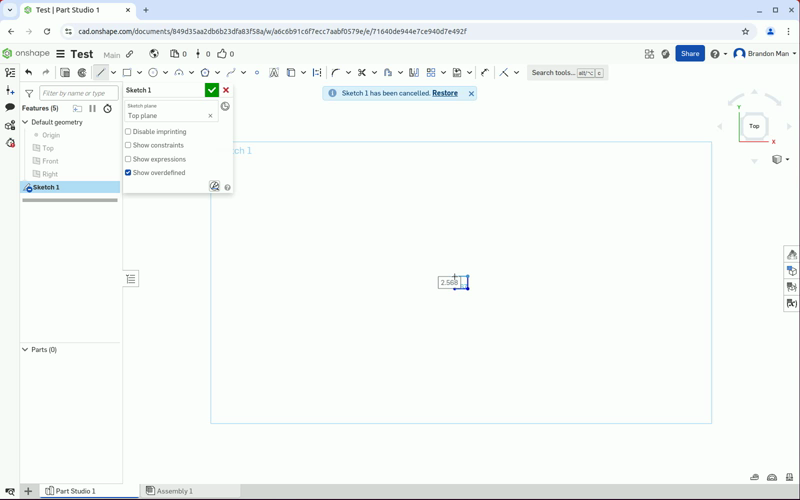
mouse_move(484, 276)
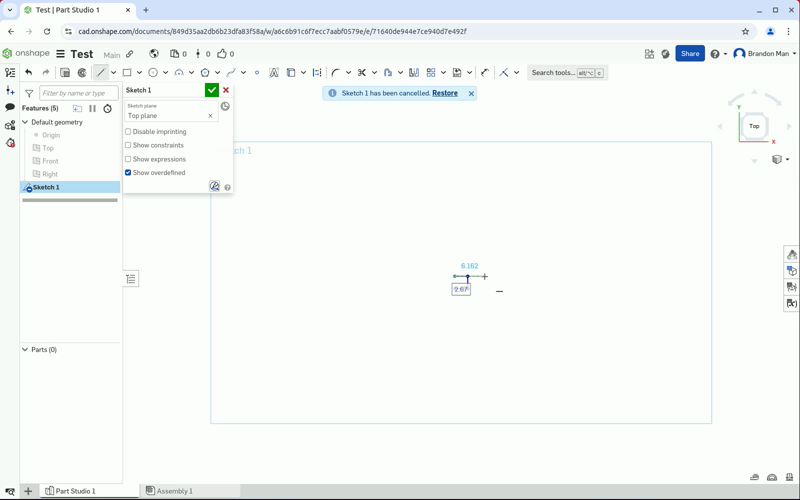
key_down(shift)
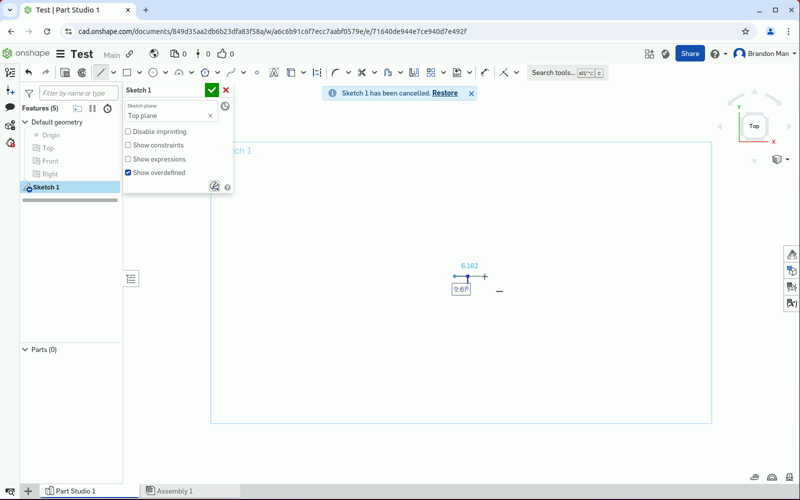
mouse_move(454, 288)
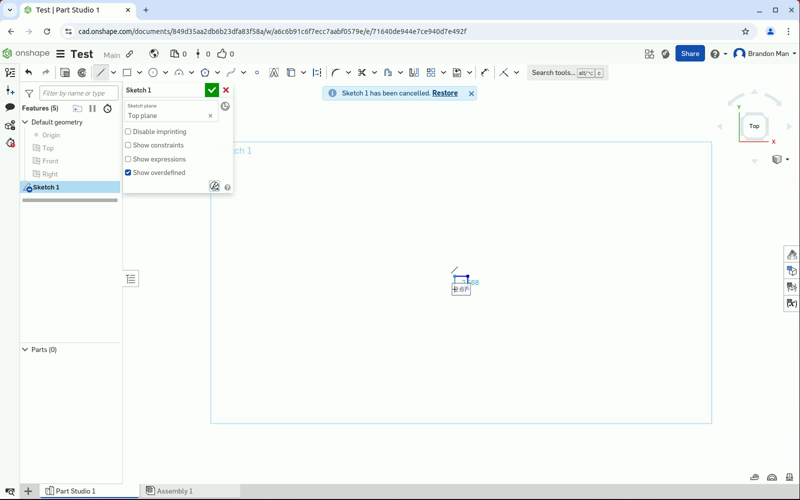
key_up(shift)
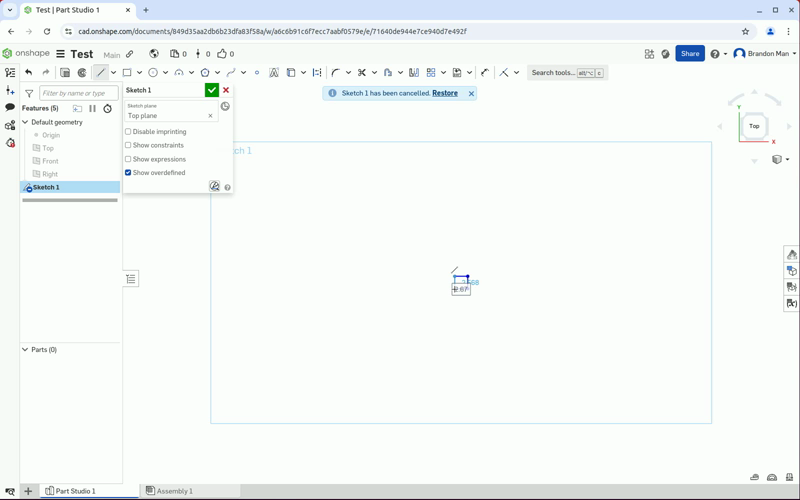
click(454, 288)
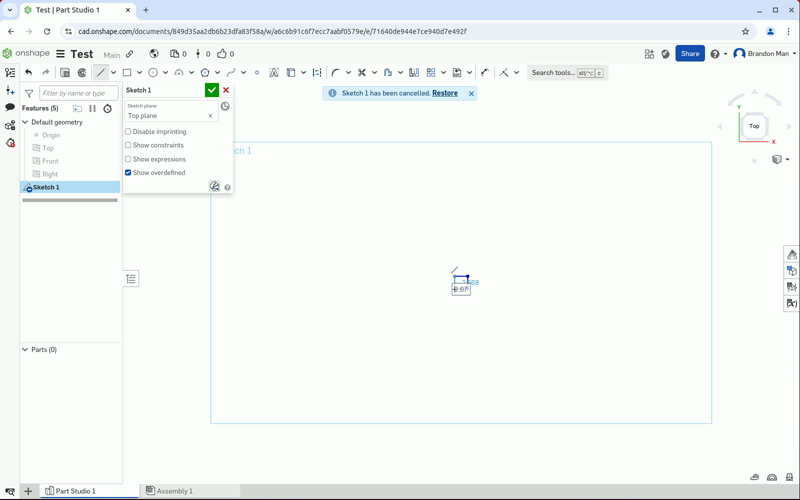
key(esc)
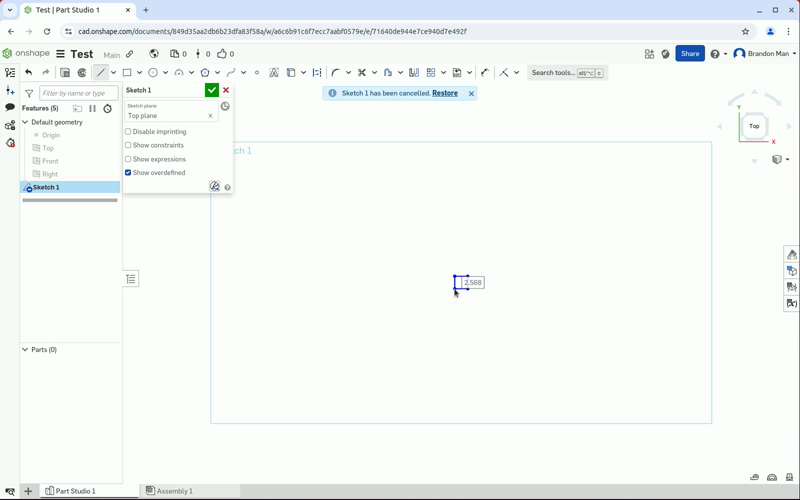
key(l)
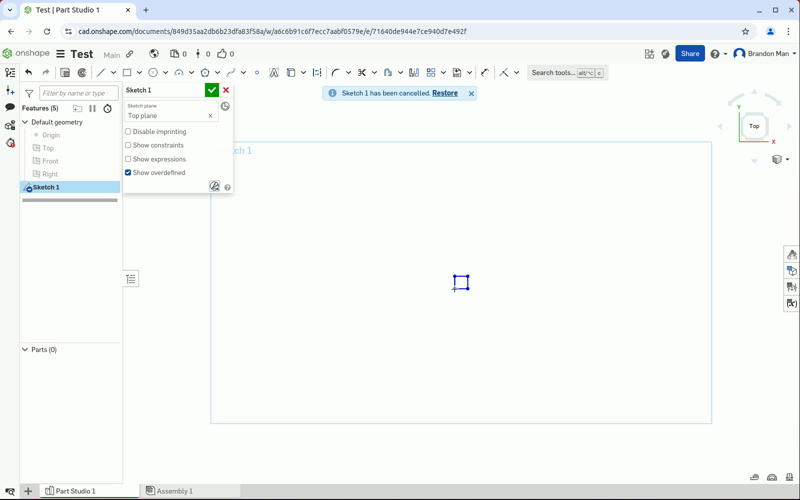
key_down(shift)
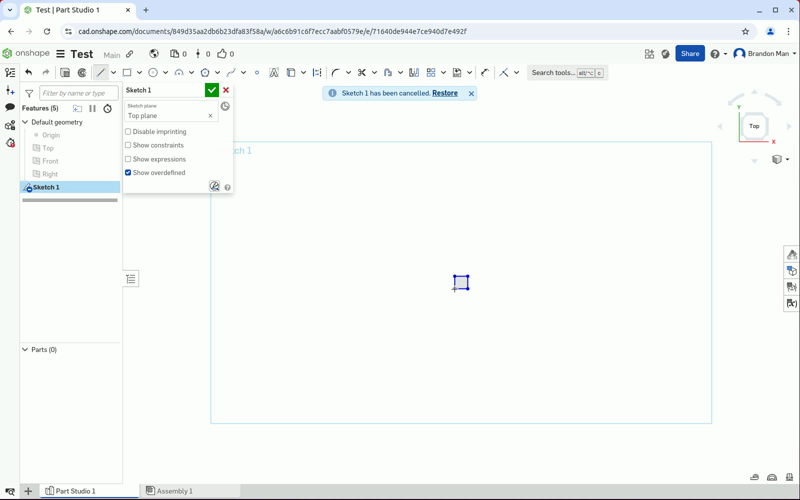
mouse_move(456, 287)
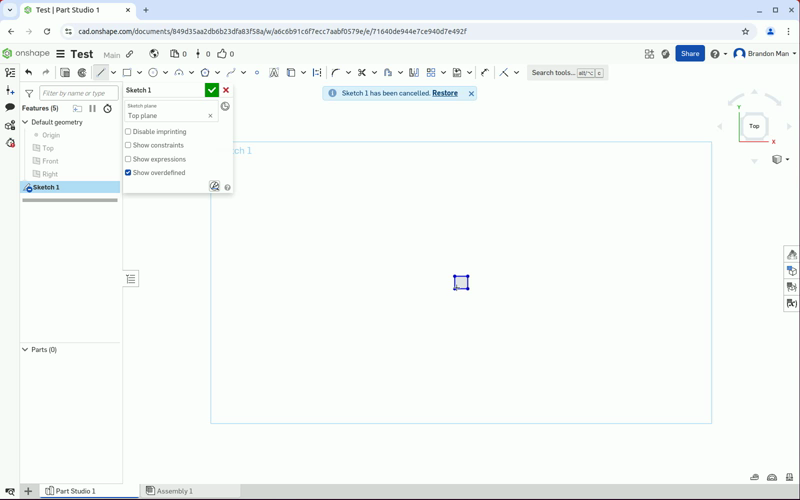
scroll(6)
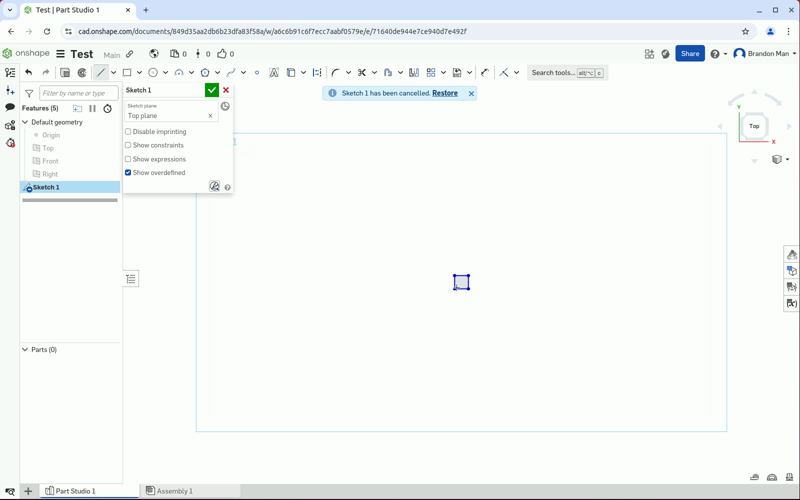
scroll(6)
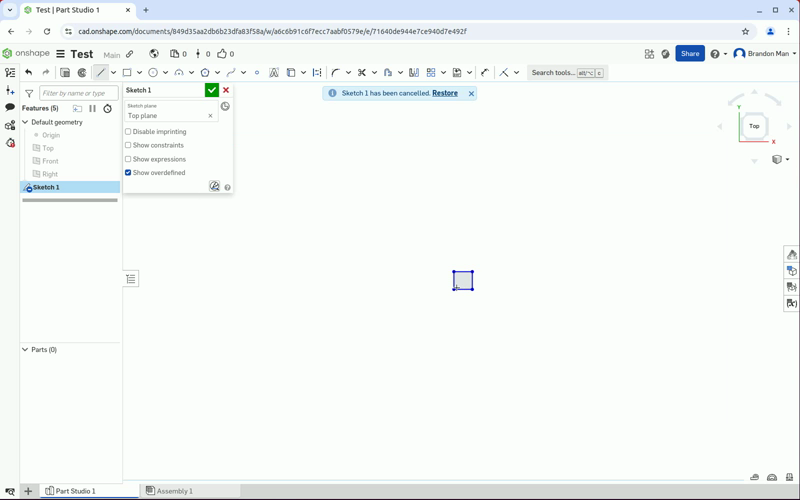
scroll(6)
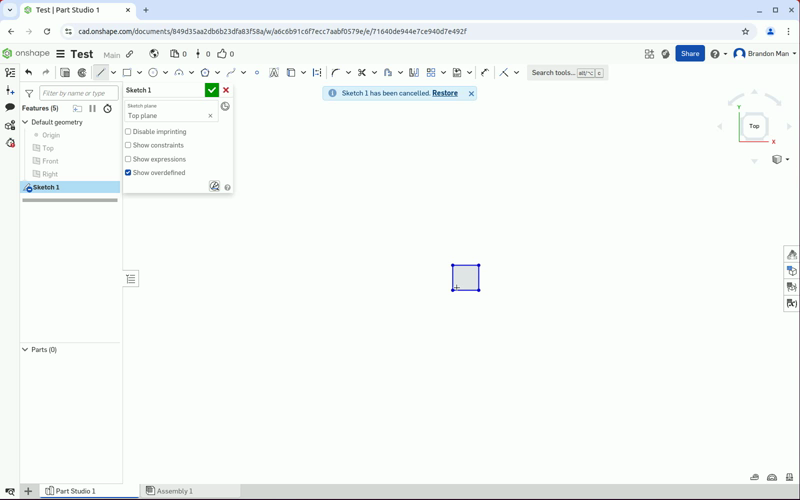
scroll(6)
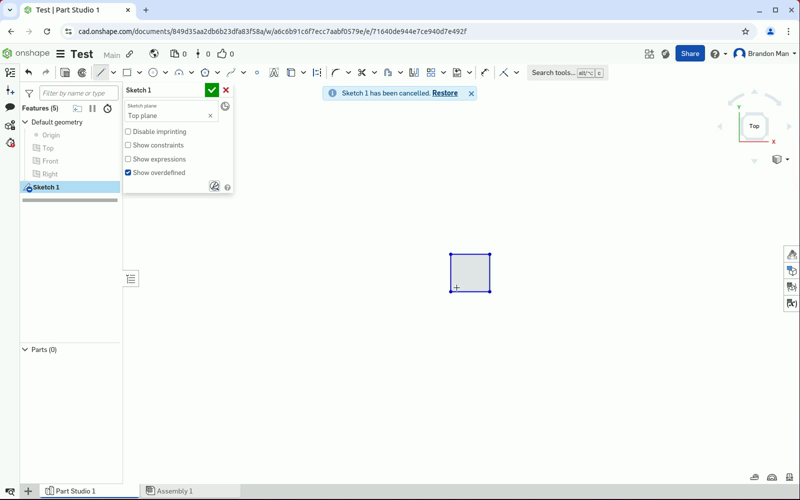
scroll(6)
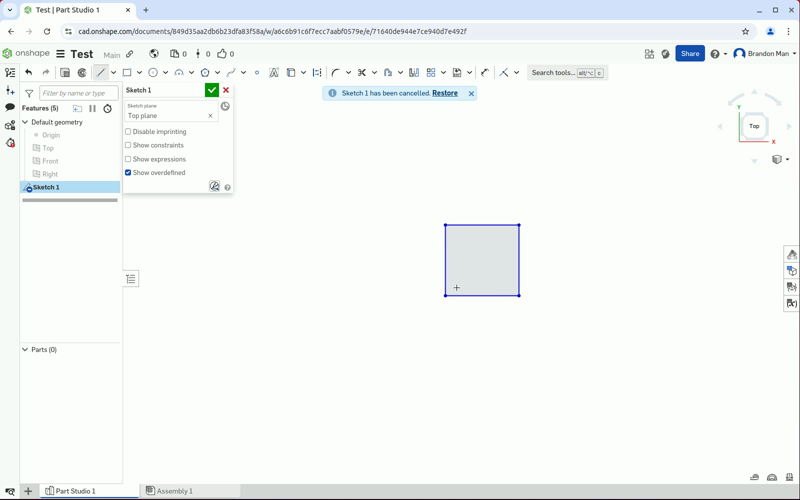
scroll(6)
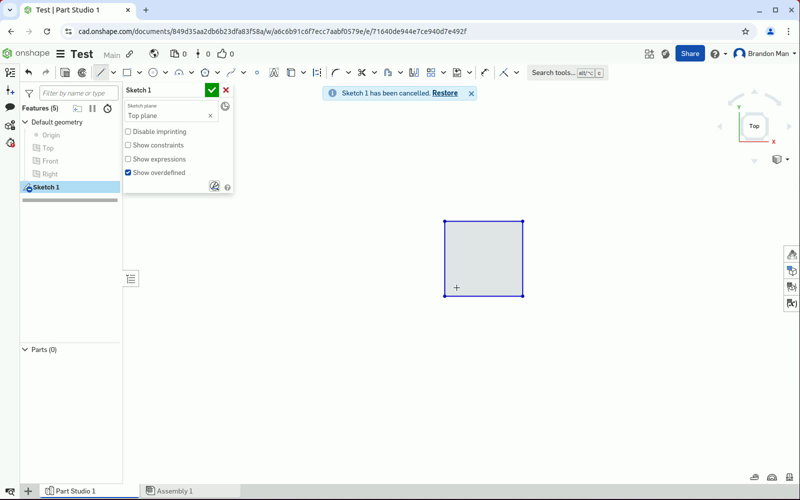
scroll(6)
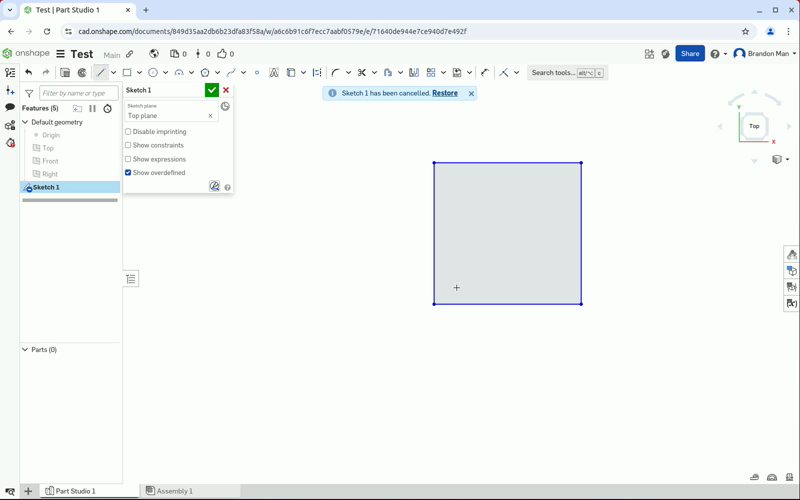
click(456, 287)
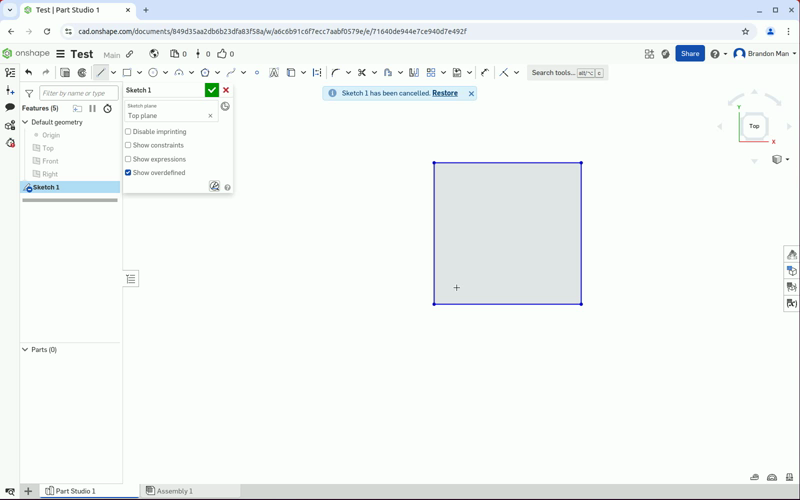
scroll(-6)
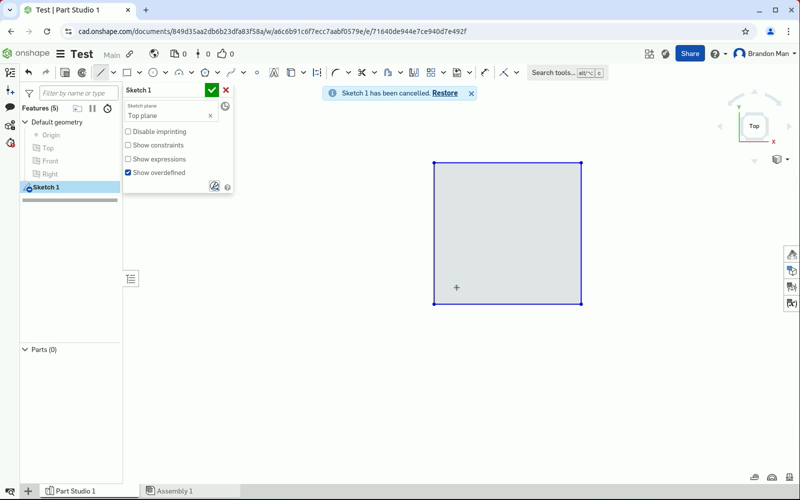
scroll(-6)
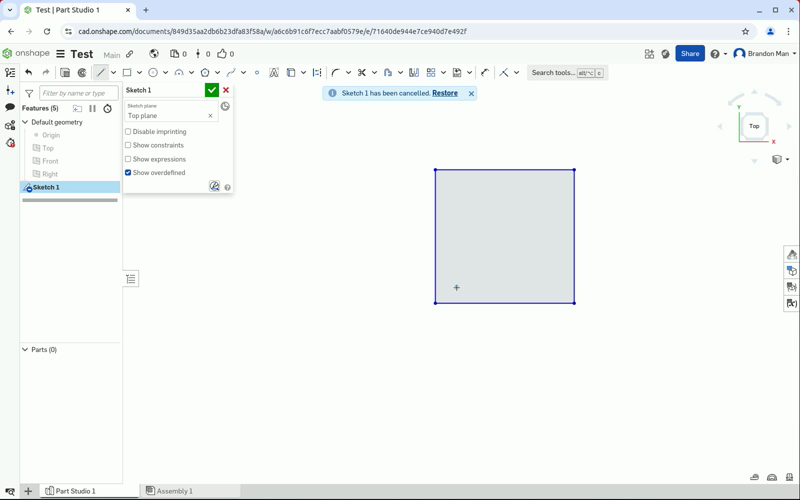
scroll(-6)
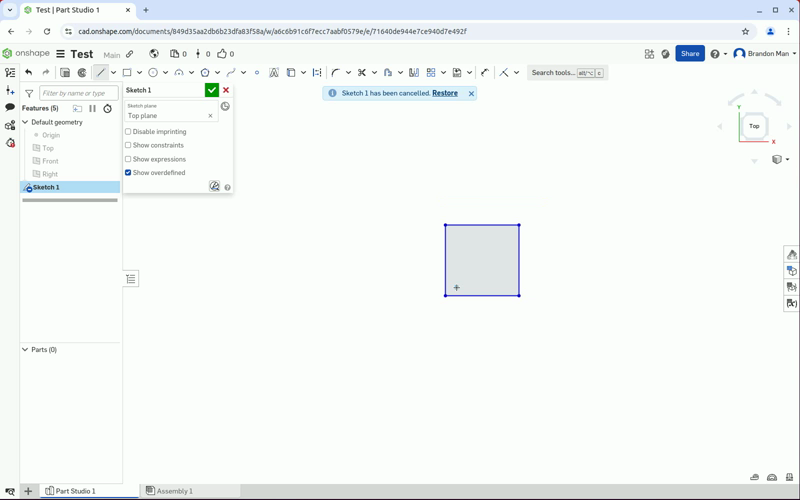
scroll(-6)
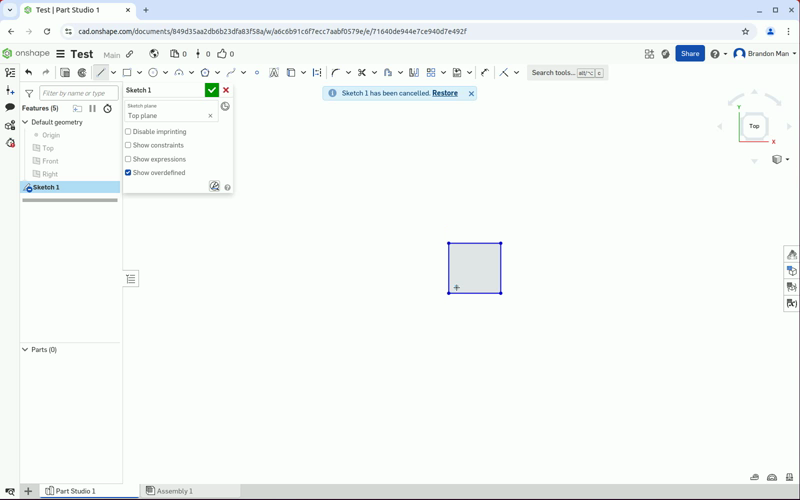
scroll(-6)
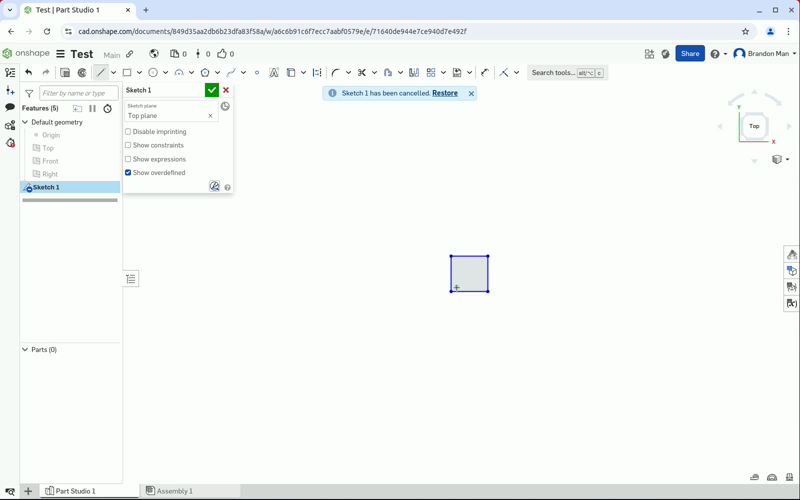
scroll(-6)
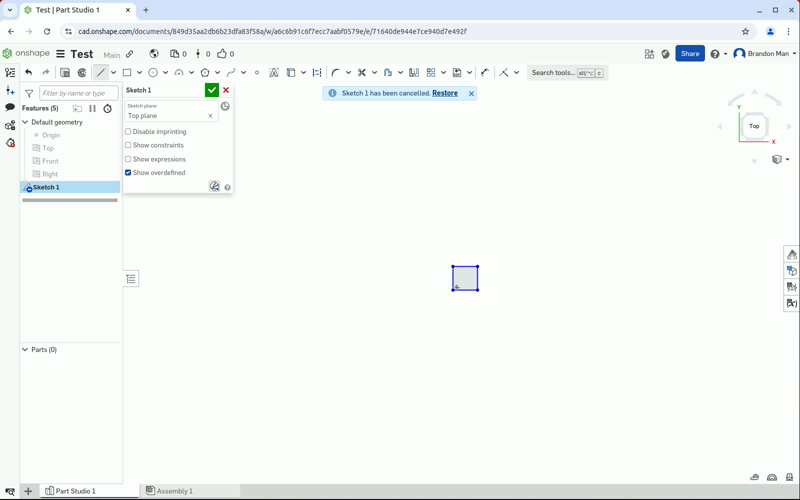
scroll(-6)
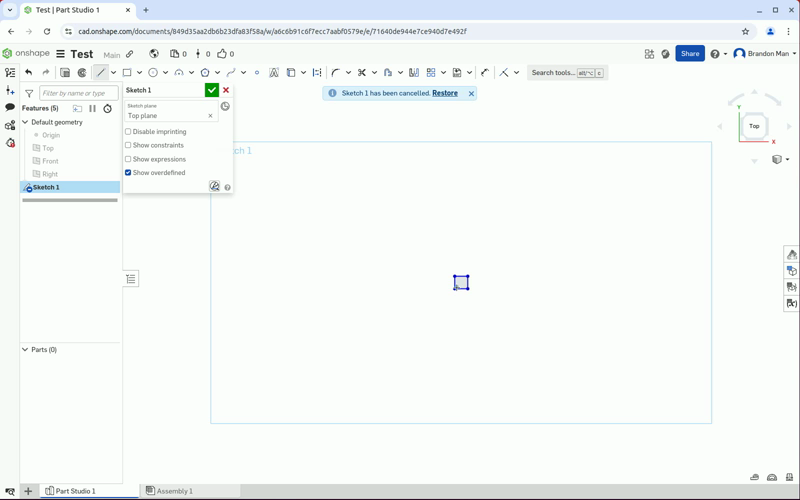
key_up(shift)
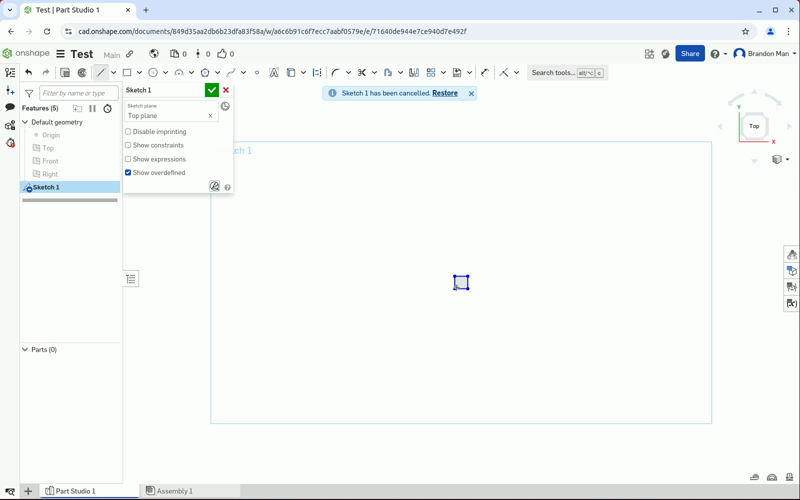
key_down(shift)
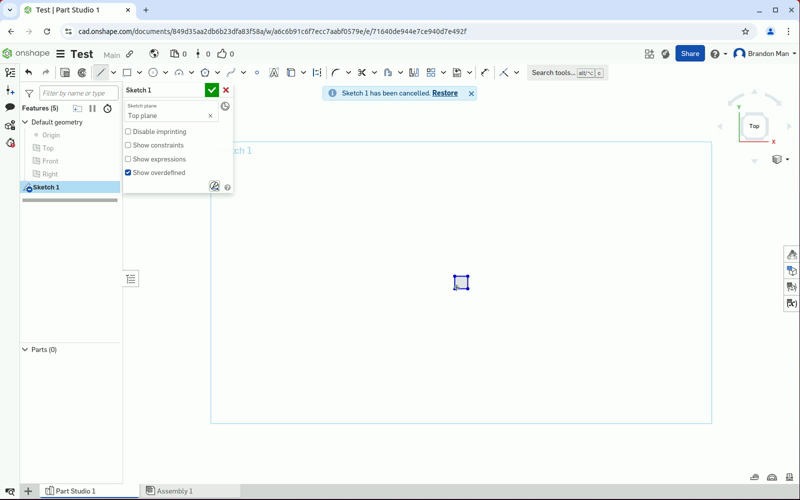
mouse_move(486, 287)
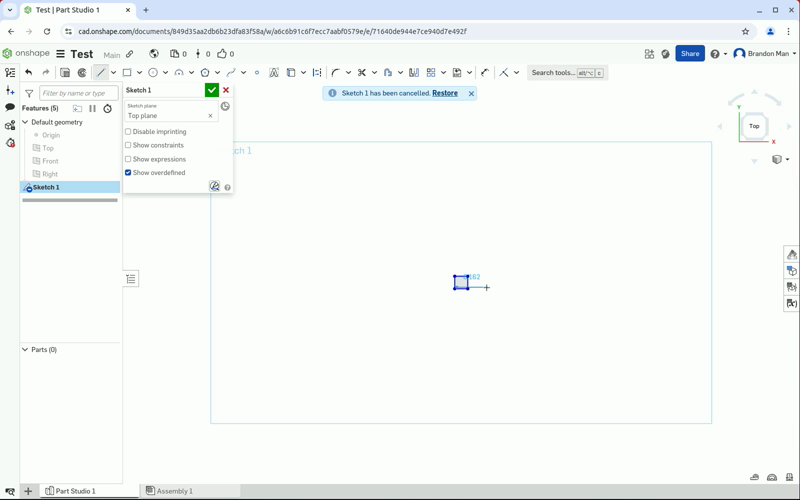
mouse_move(466, 287)
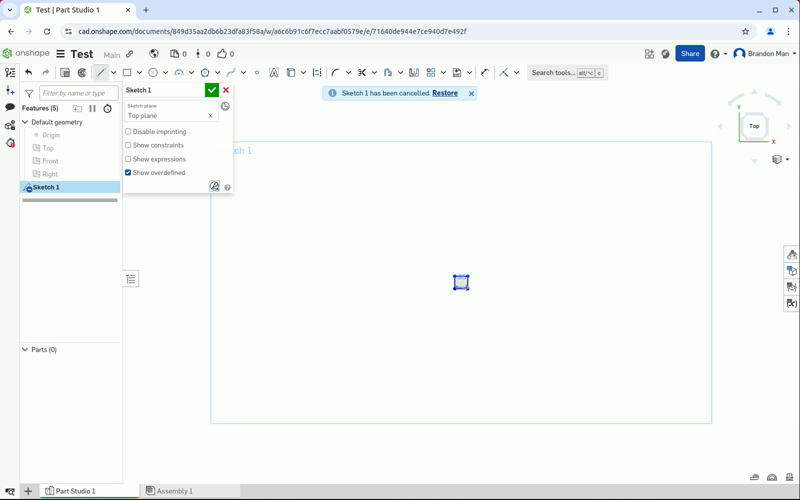
scroll(6)
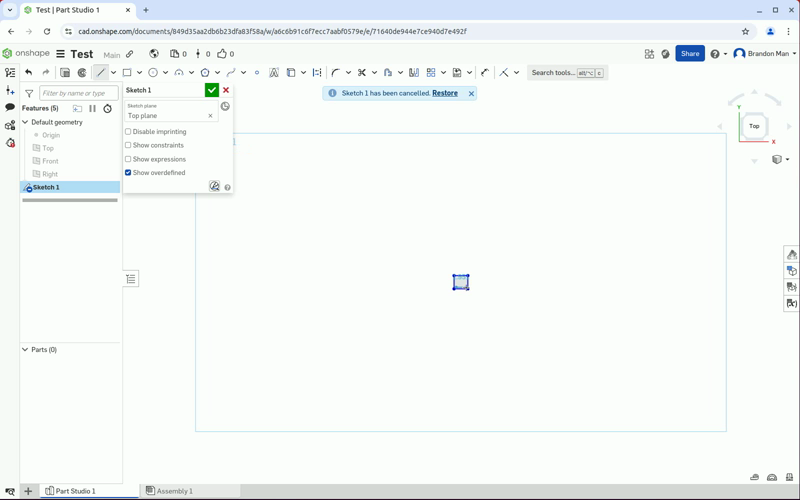
scroll(6)
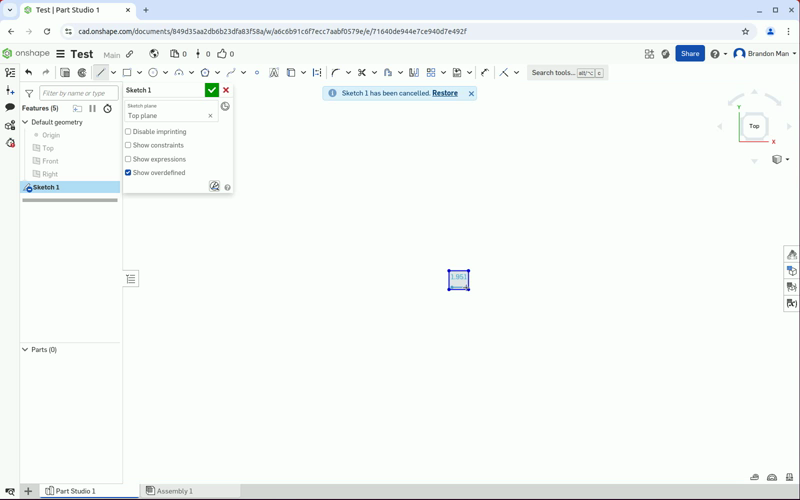
scroll(6)
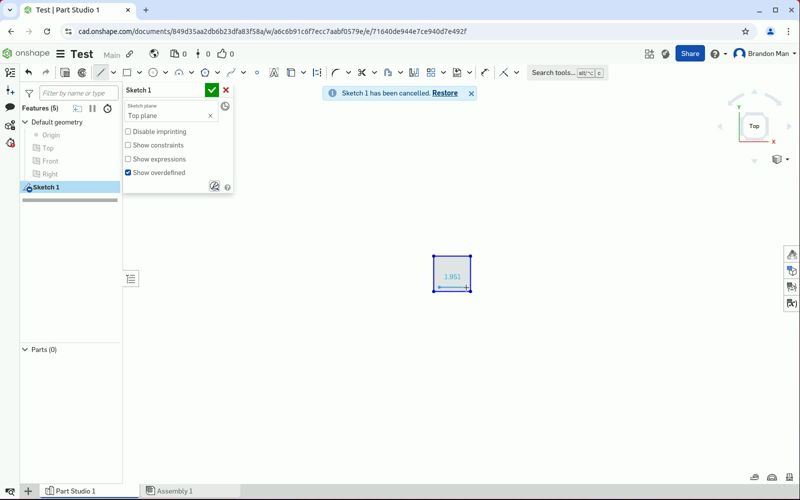
scroll(6)
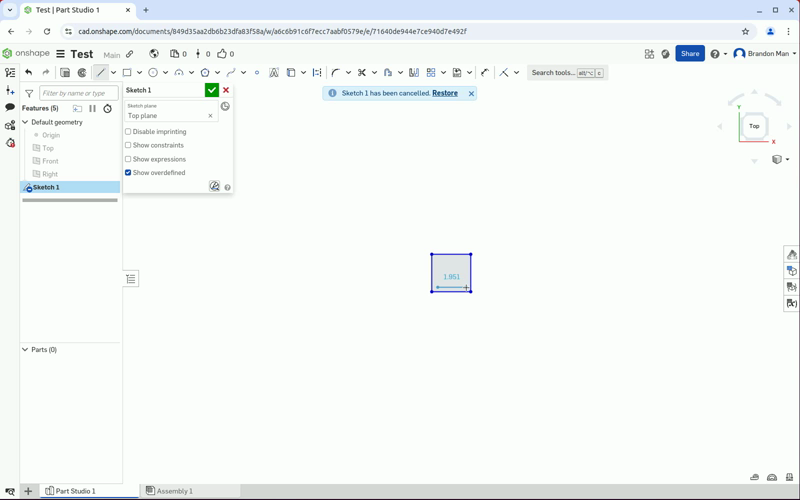
scroll(6)
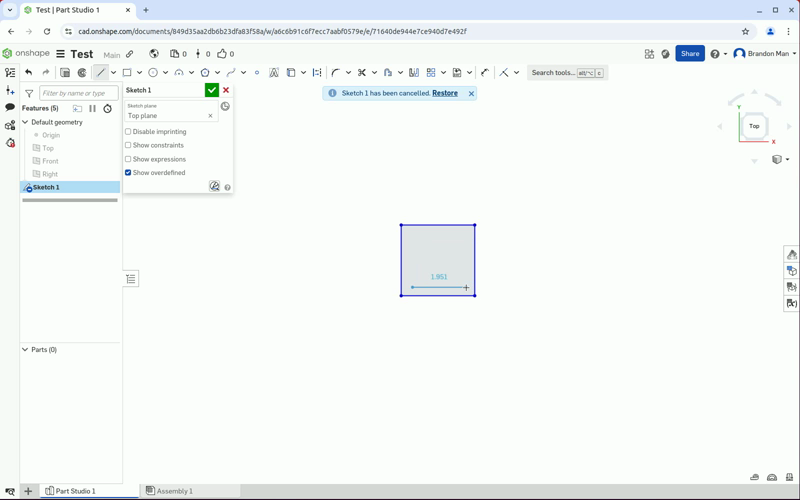
scroll(6)
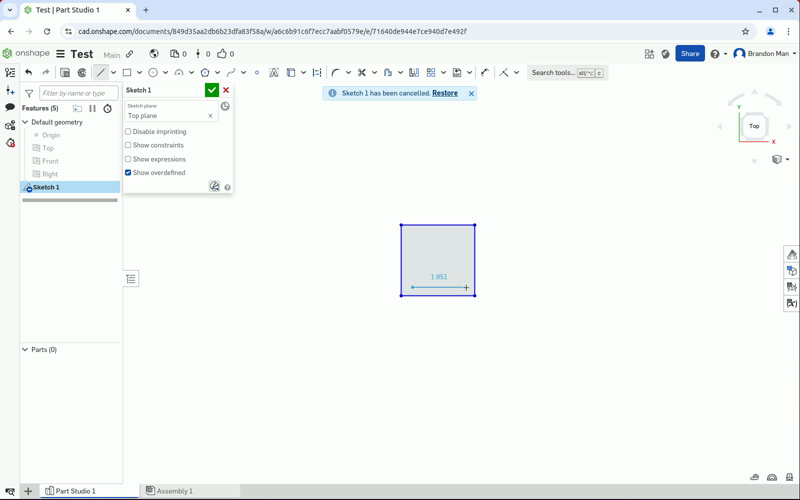
scroll(6)
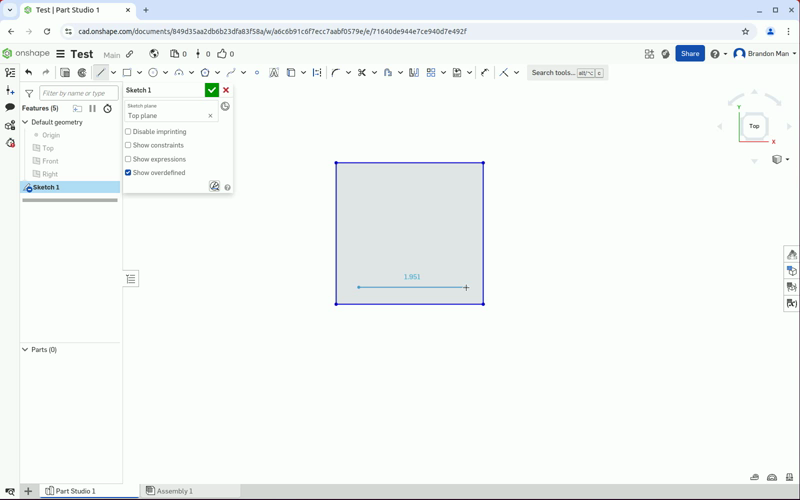
click(466, 287)
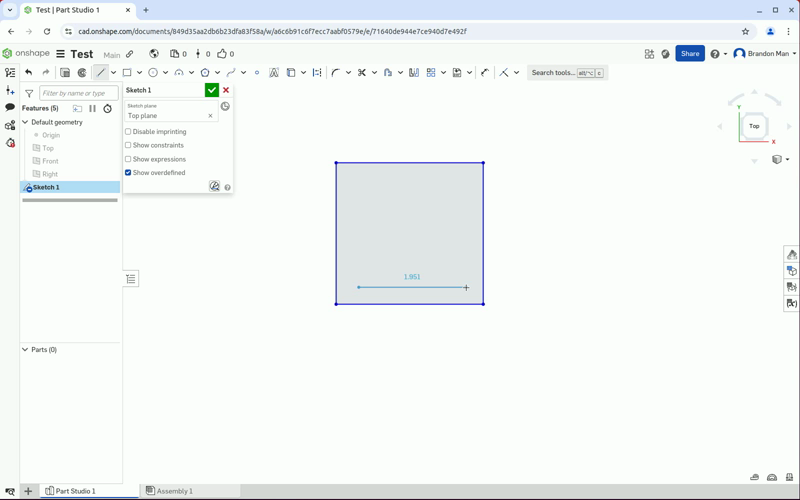
scroll(-6)
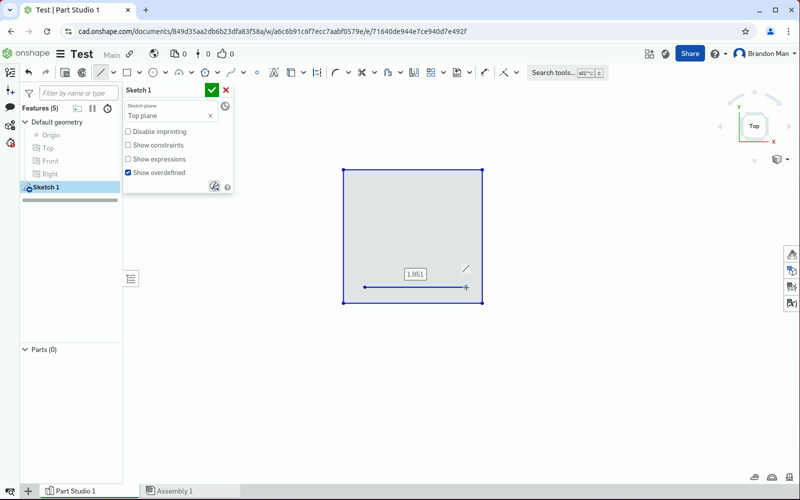
scroll(-6)
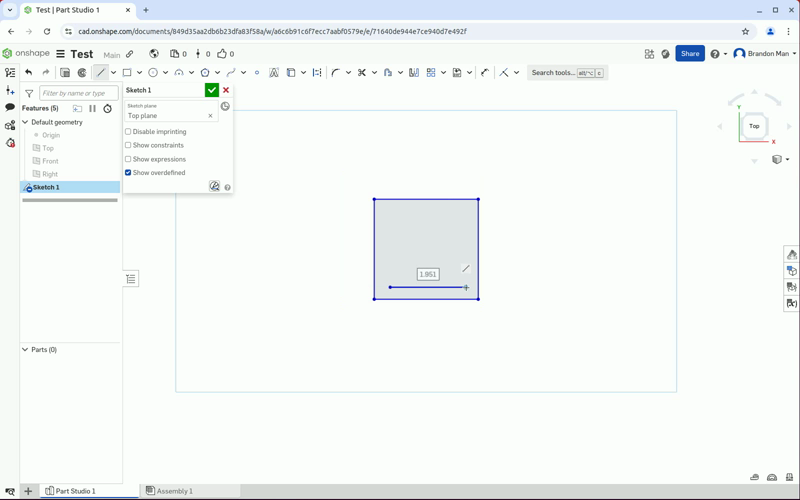
scroll(-6)
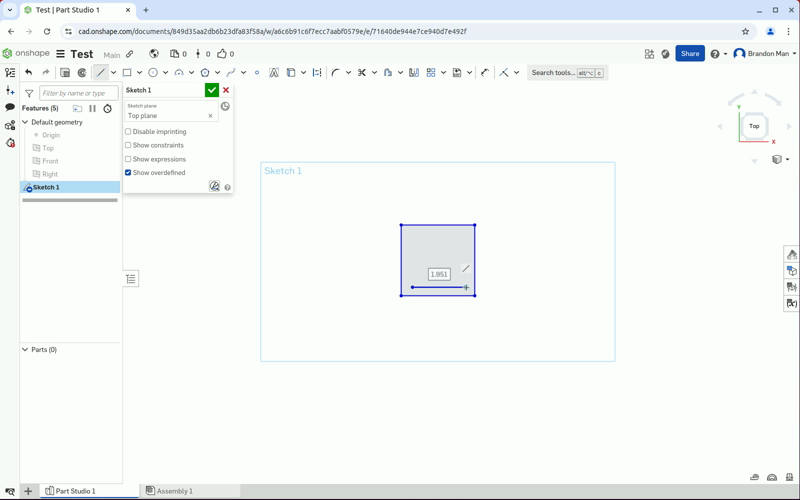
scroll(-6)
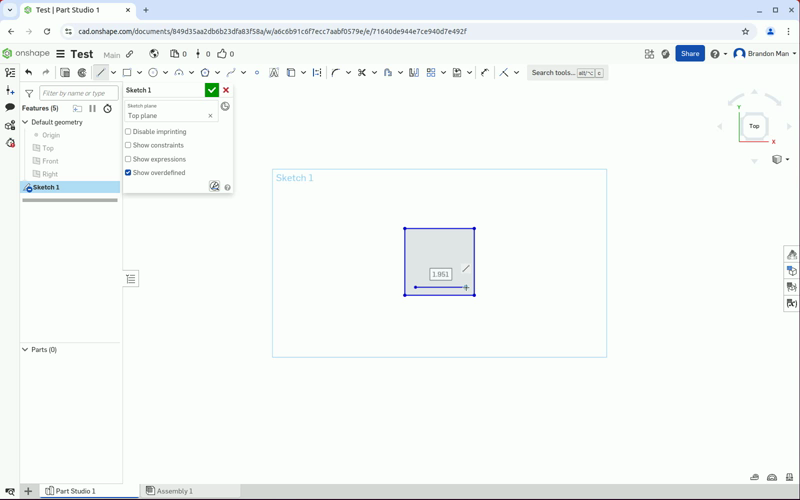
scroll(-6)
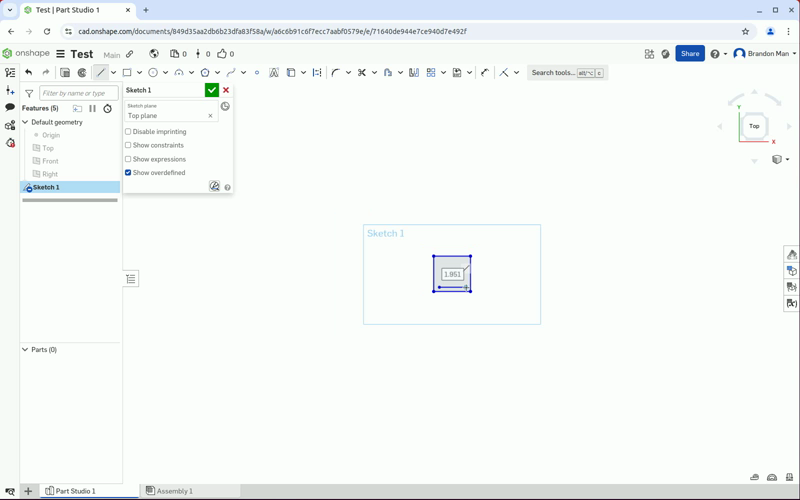
scroll(-6)
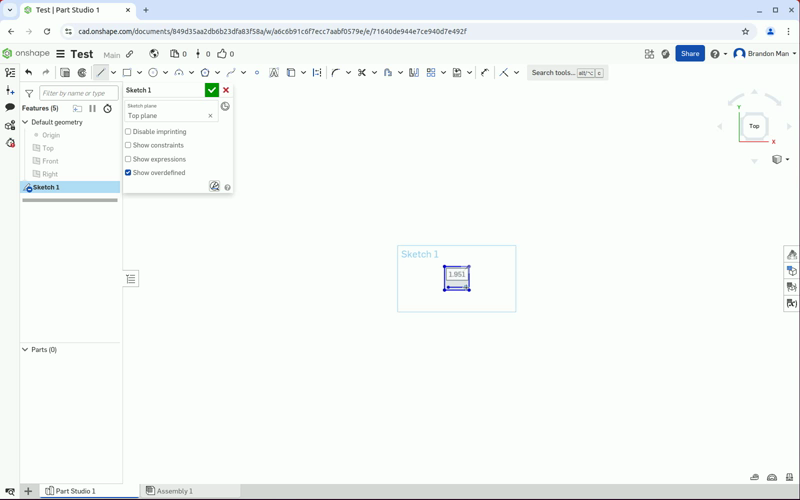
scroll(-6)
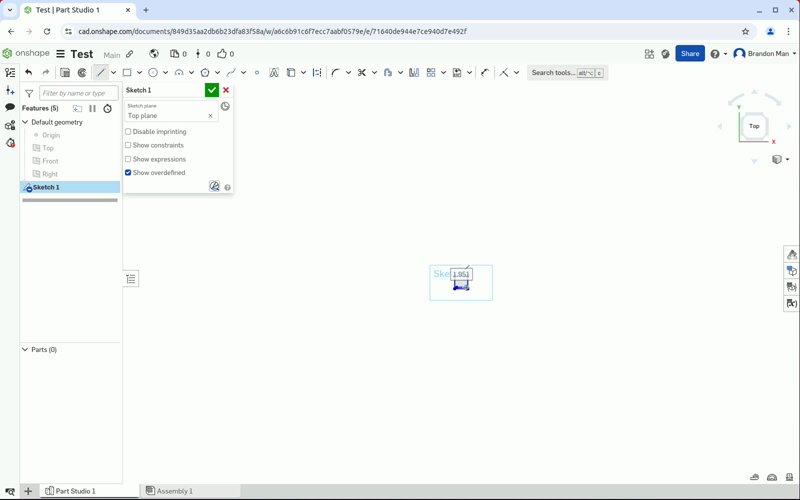
key_up(shift)
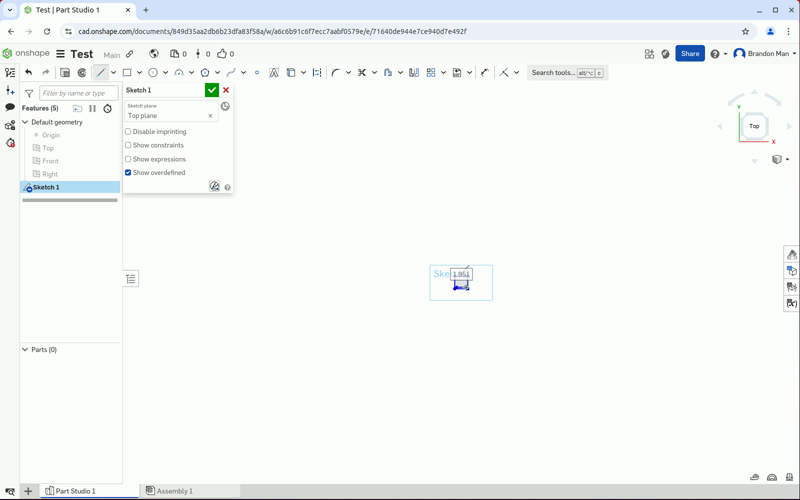
key_down(shift)
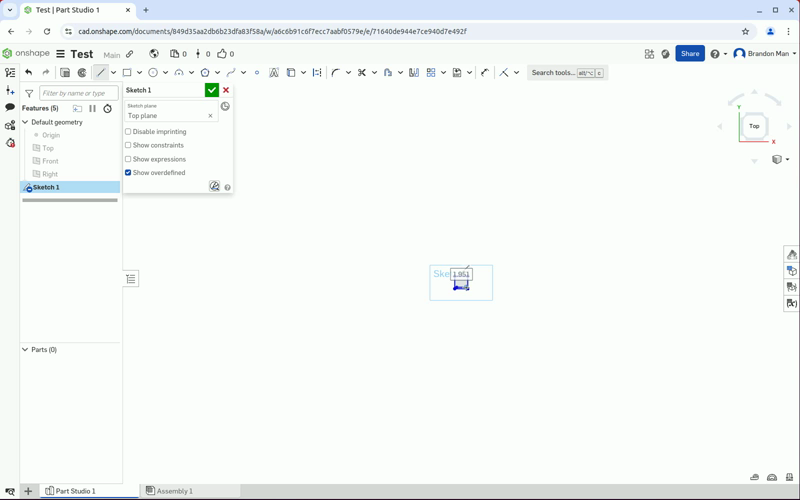
mouse_move(496, 287)
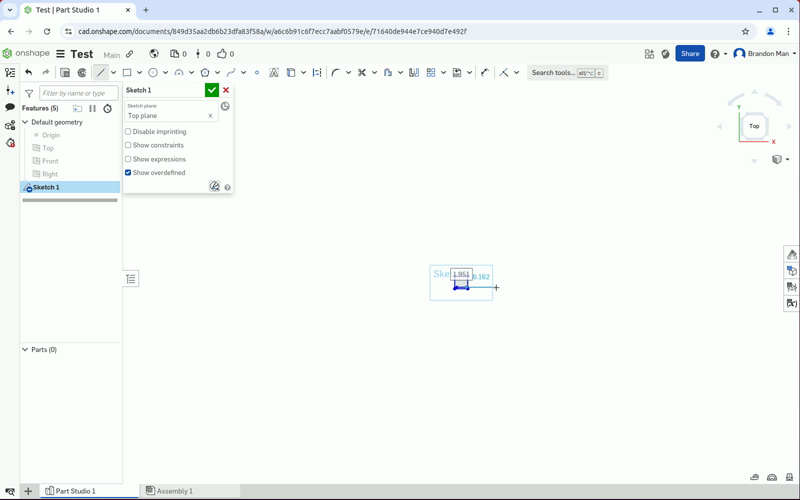
mouse_move(466, 277)
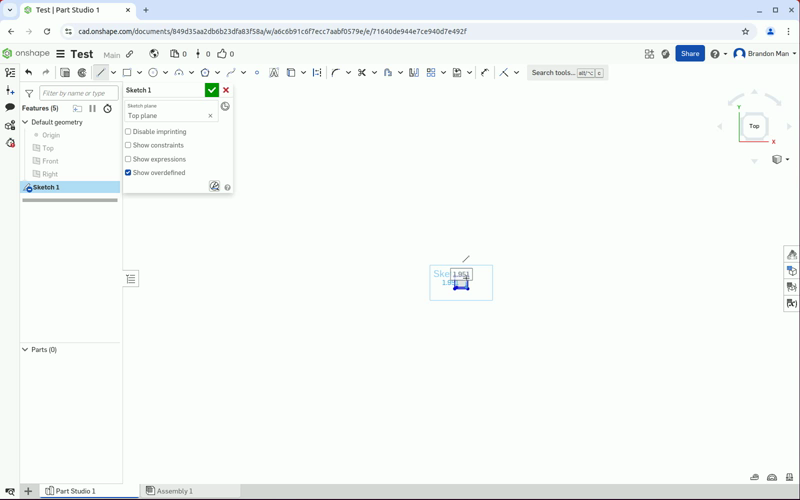
scroll(6)
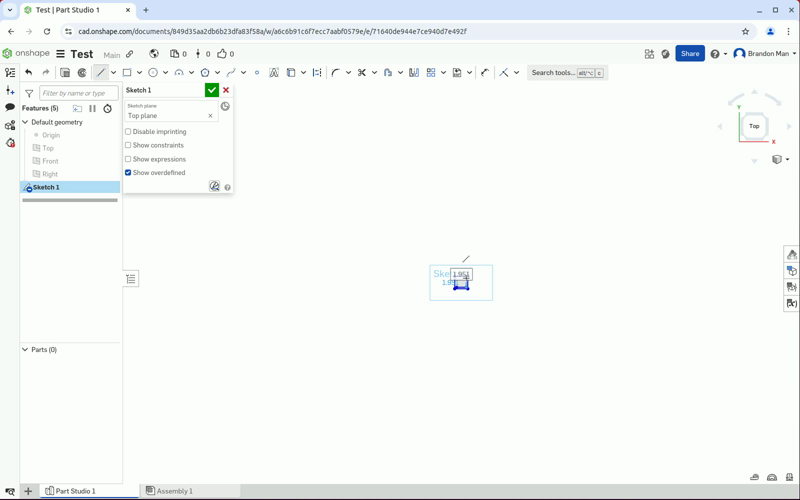
scroll(6)
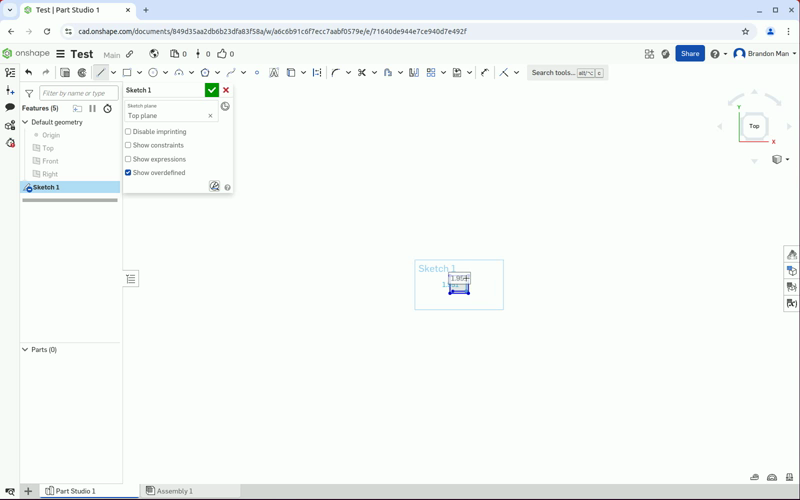
scroll(6)
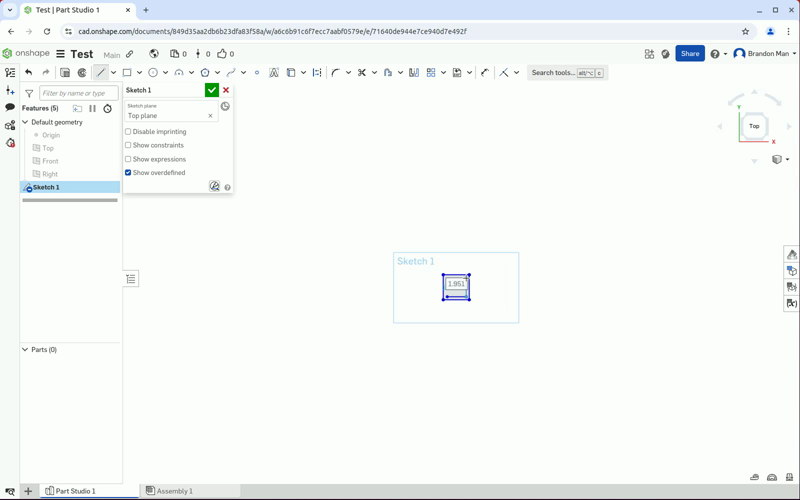
scroll(6)
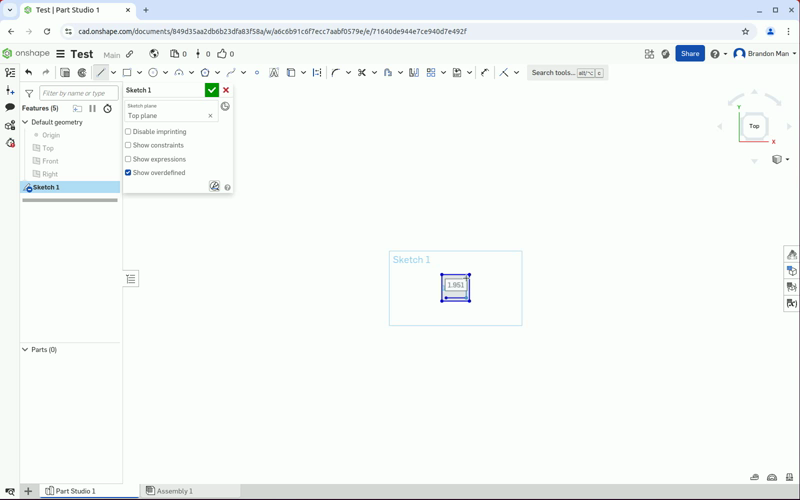
scroll(6)
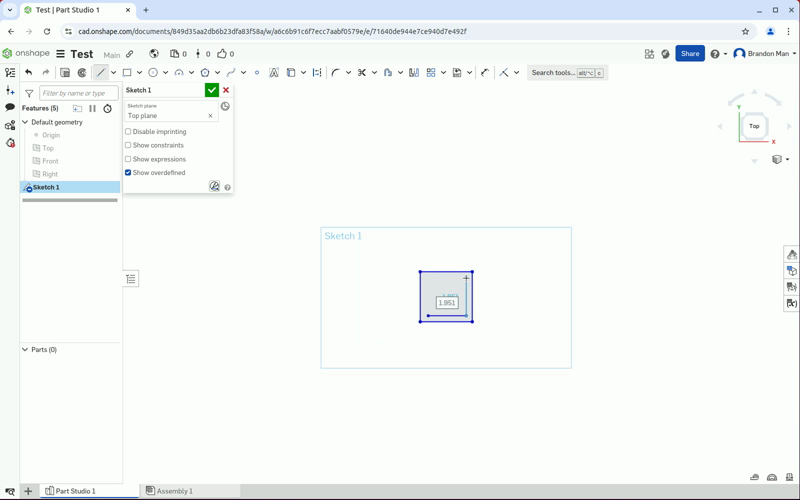
scroll(6)
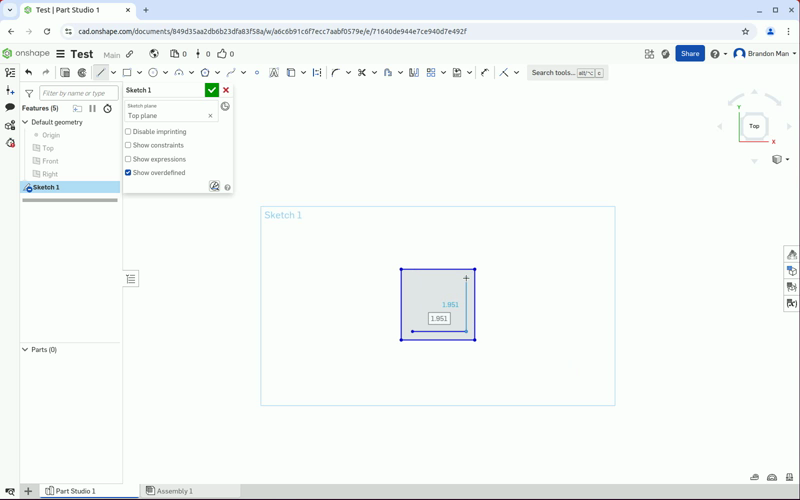
scroll(6)
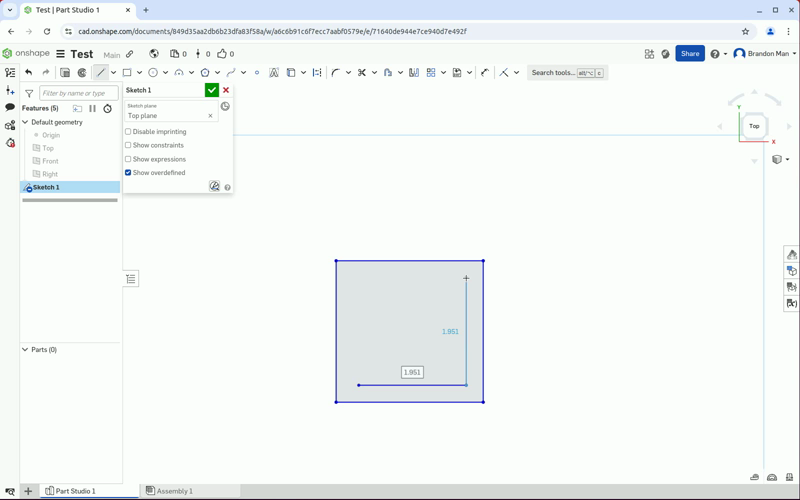
click(466, 277)
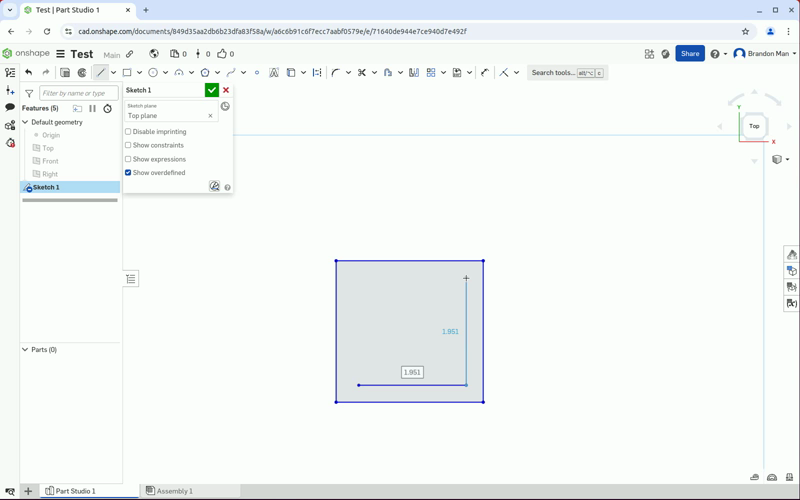
scroll(-6)
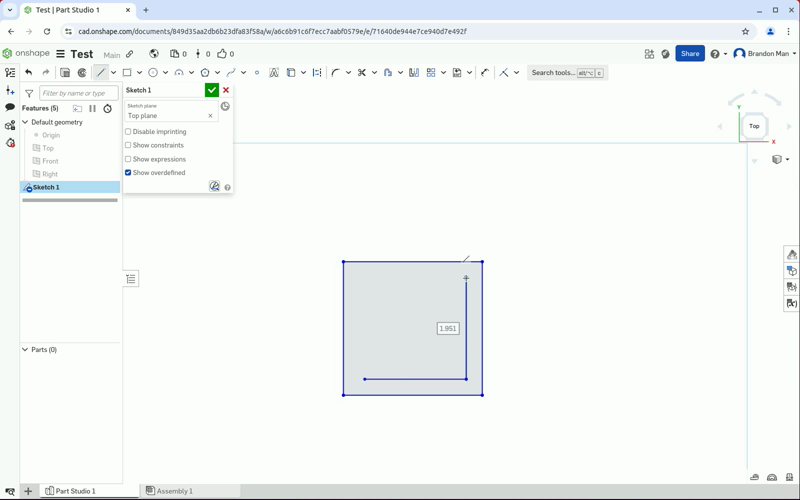
scroll(-6)
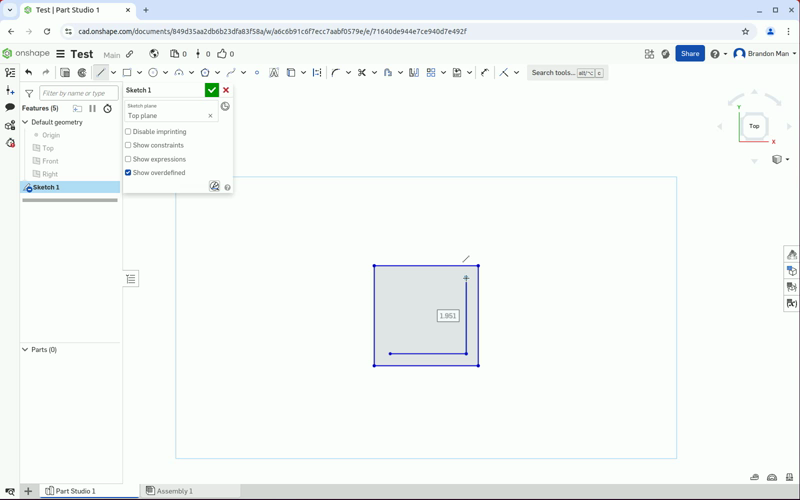
scroll(-6)
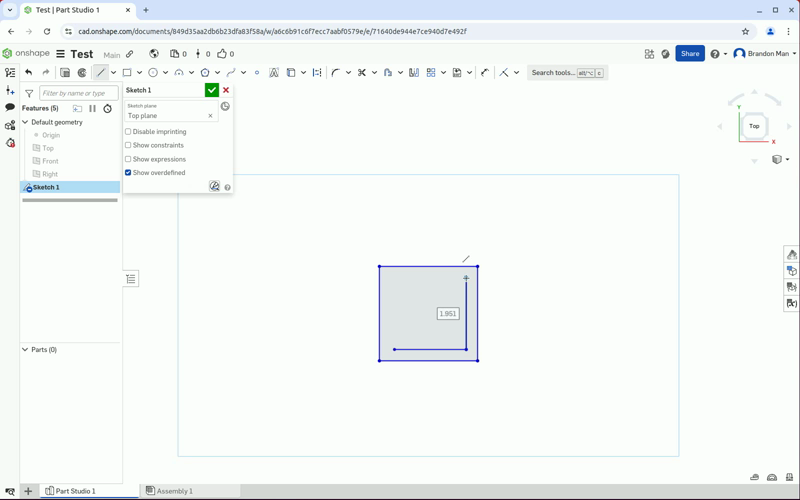
scroll(-6)
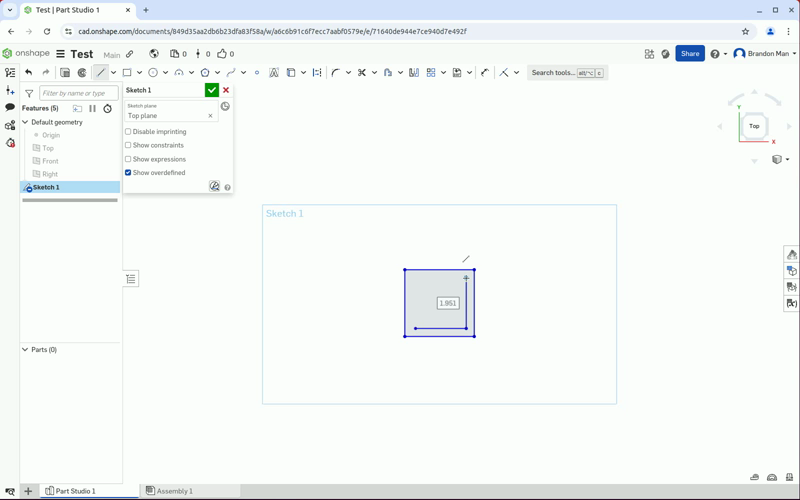
scroll(-6)
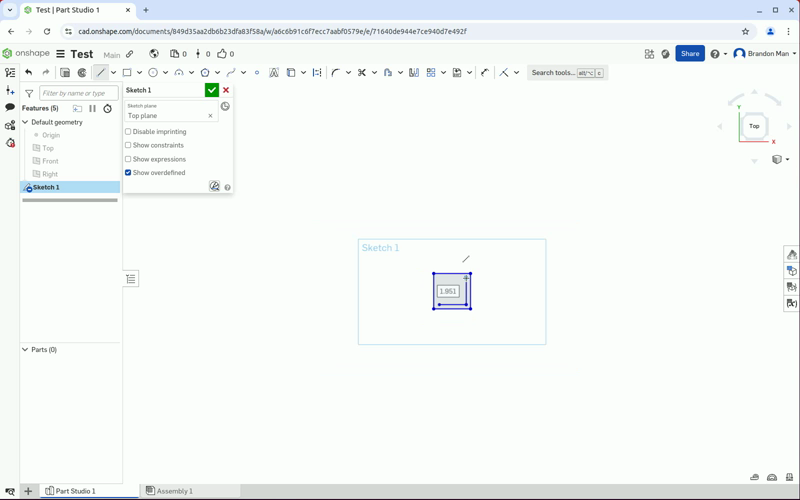
scroll(-6)
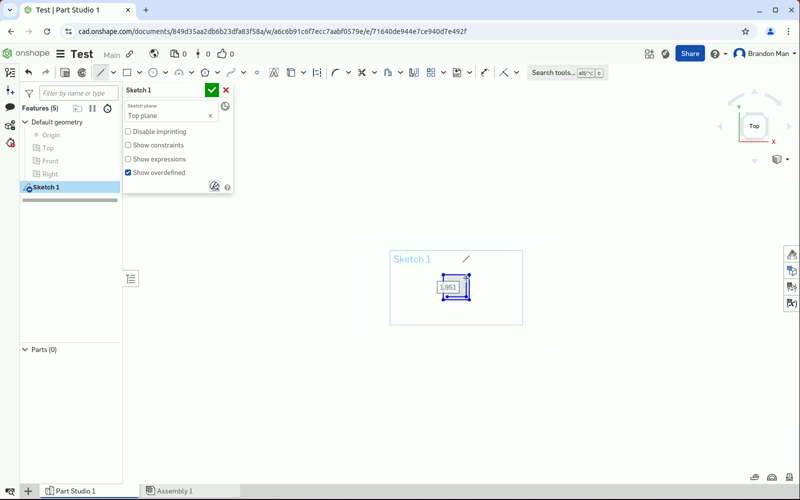
scroll(-6)
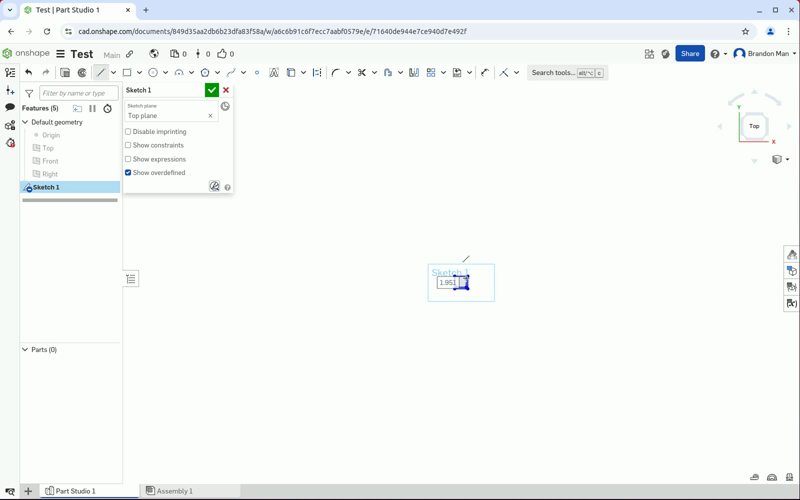
key_up(shift)
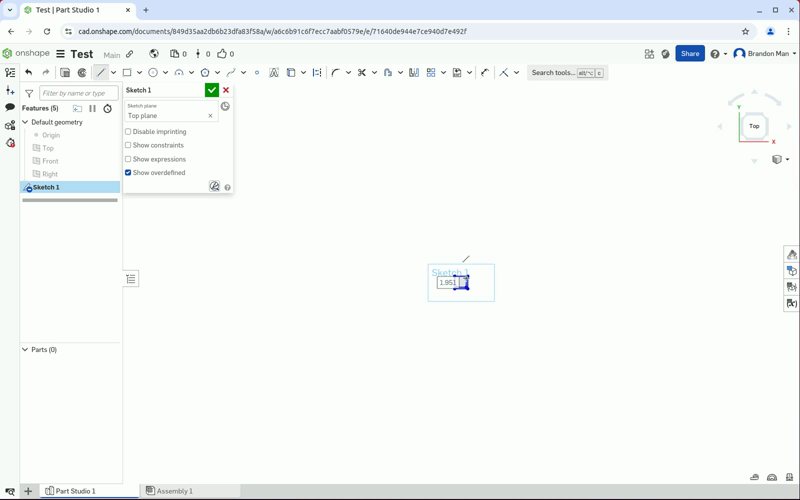
key_down(shift)
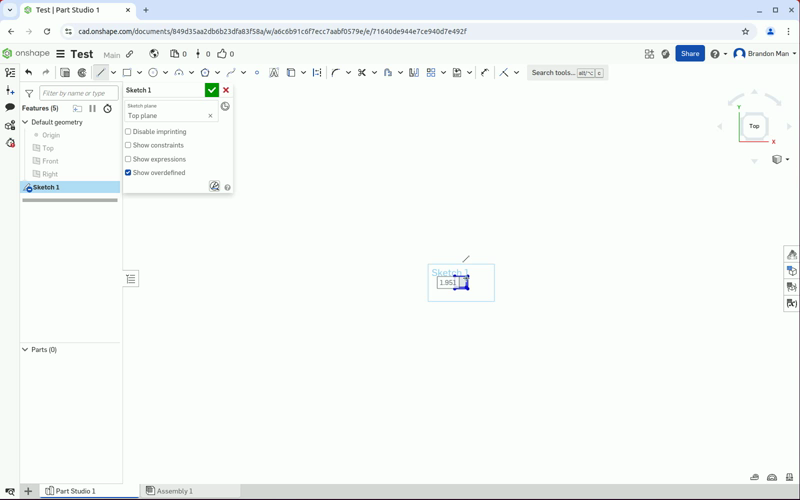
mouse_move(496, 277)
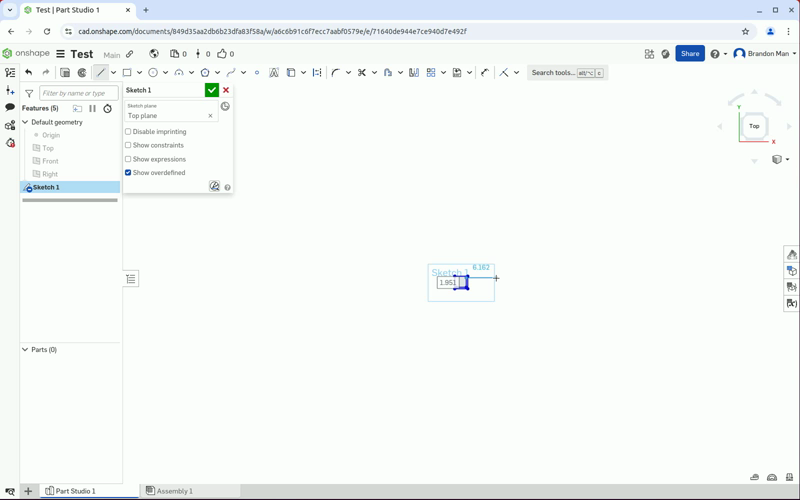
mouse_move(456, 277)
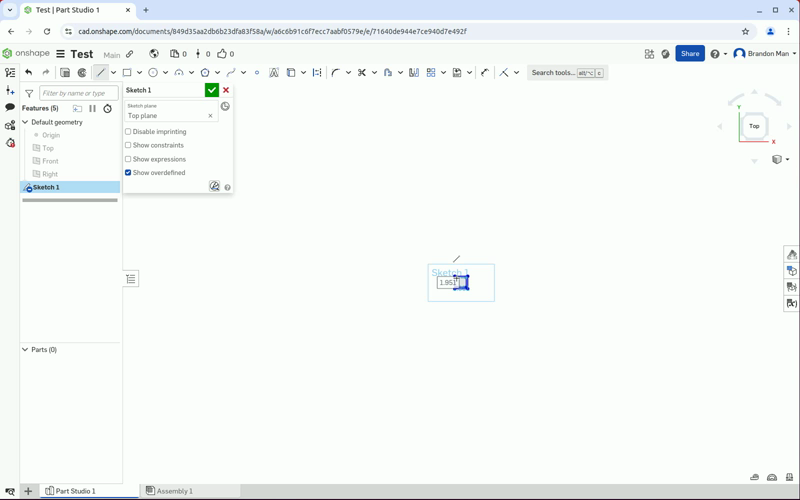
scroll(6)
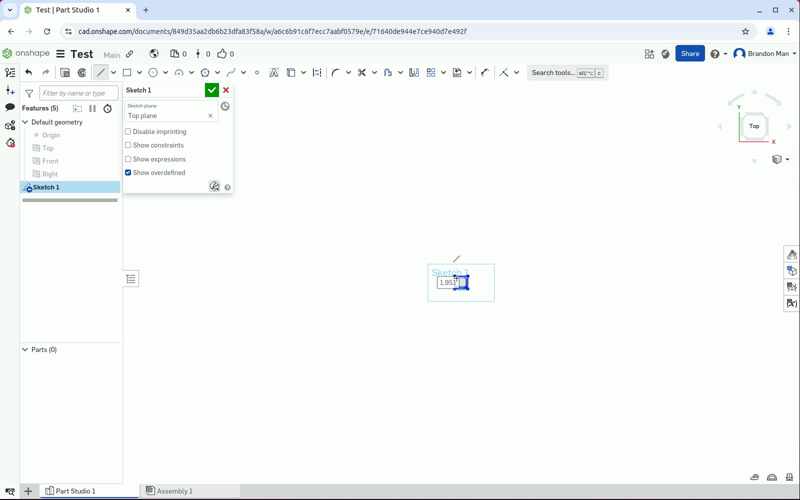
scroll(6)
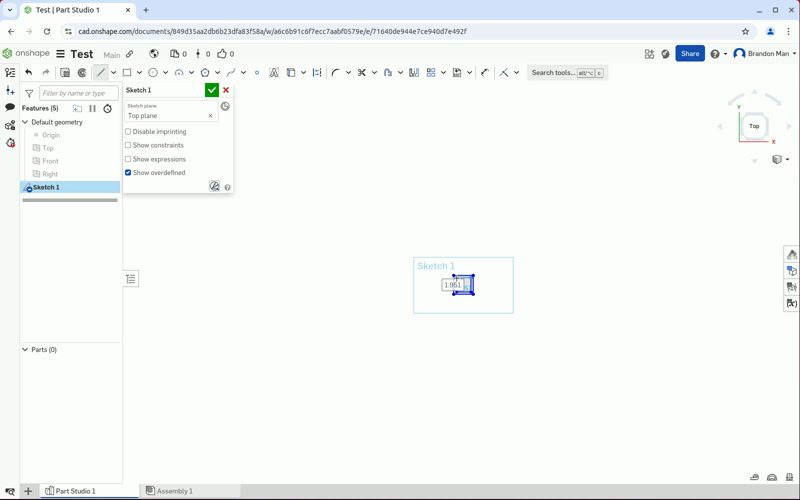
scroll(6)
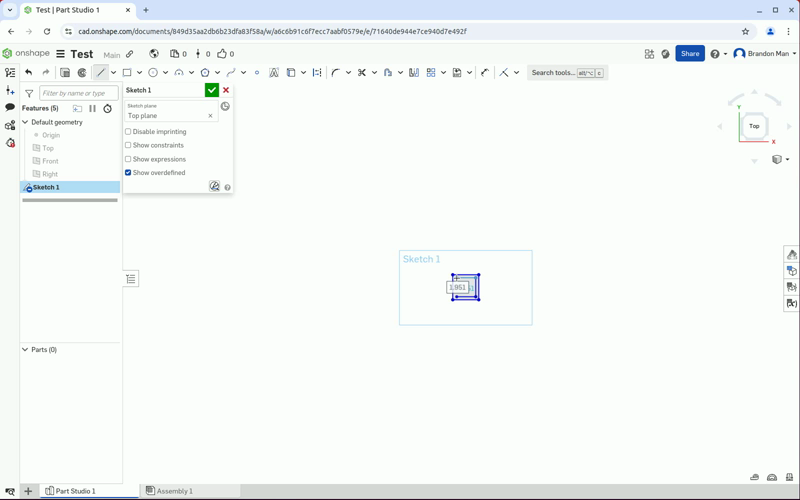
scroll(6)
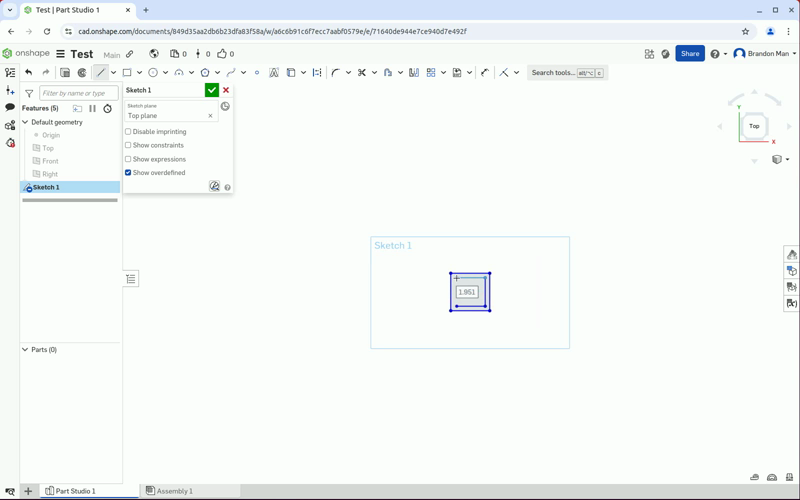
scroll(6)
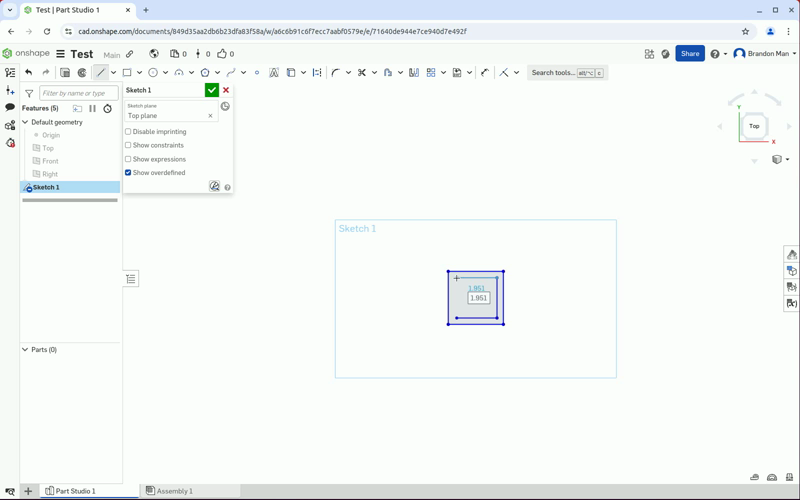
scroll(6)
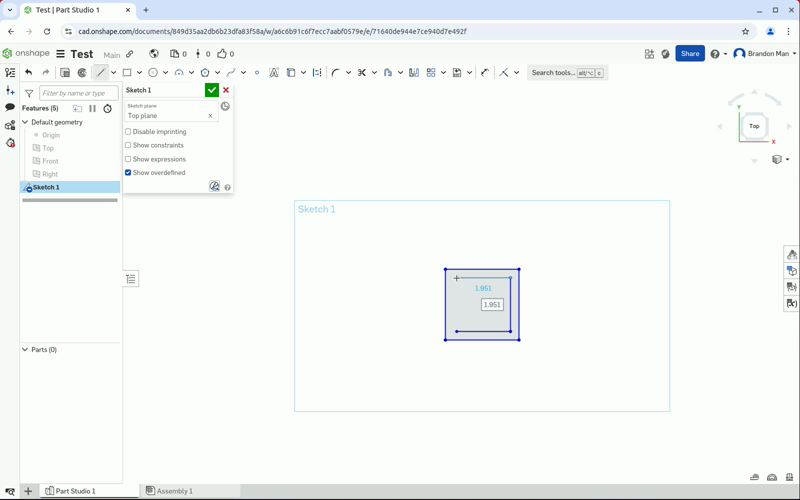
scroll(6)
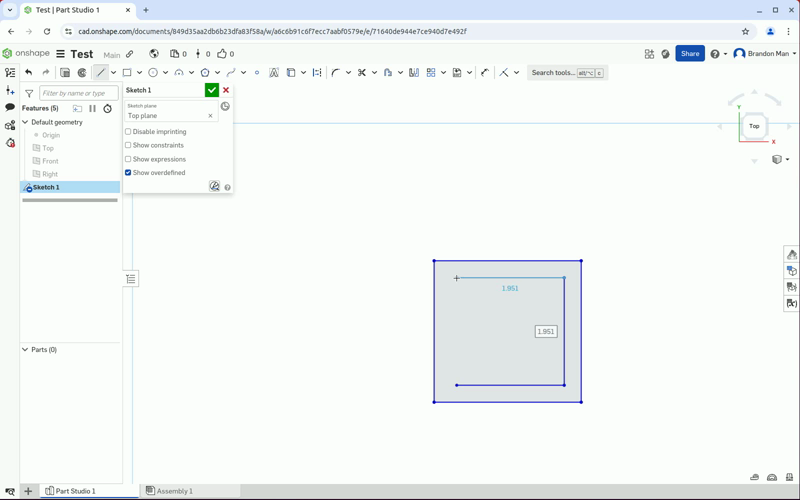
click(456, 277)
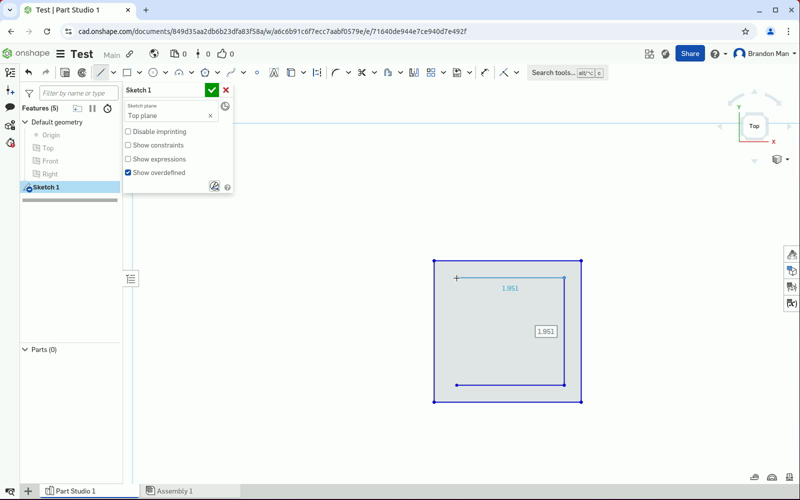
scroll(-6)
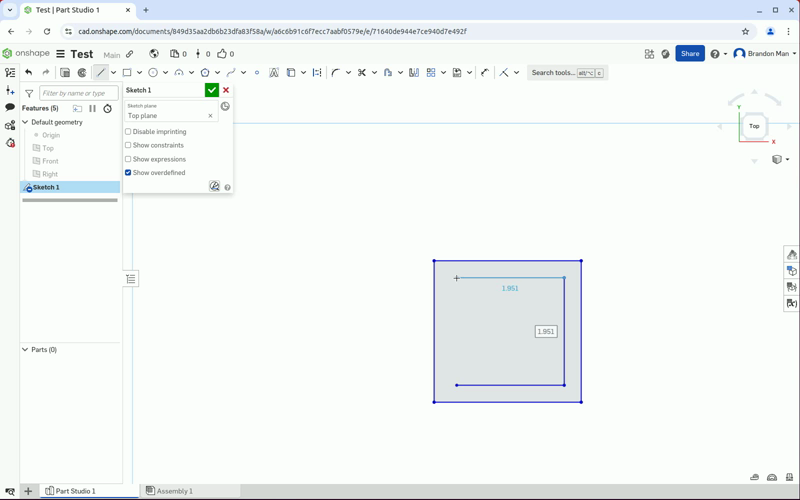
scroll(-6)
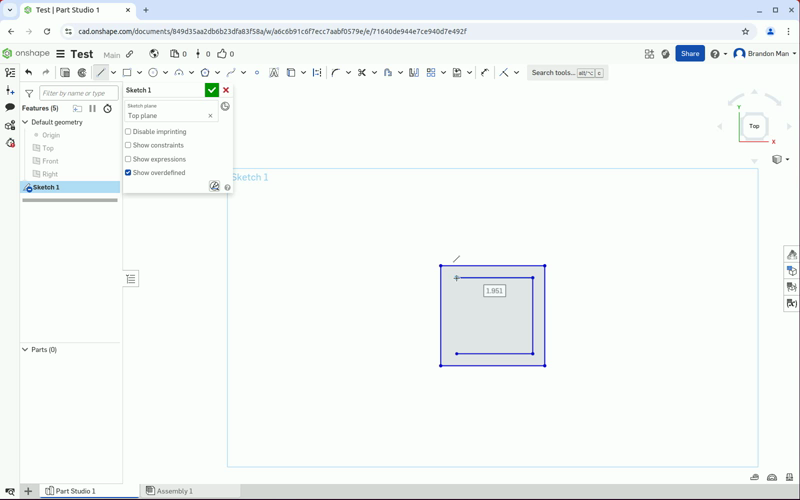
scroll(-6)
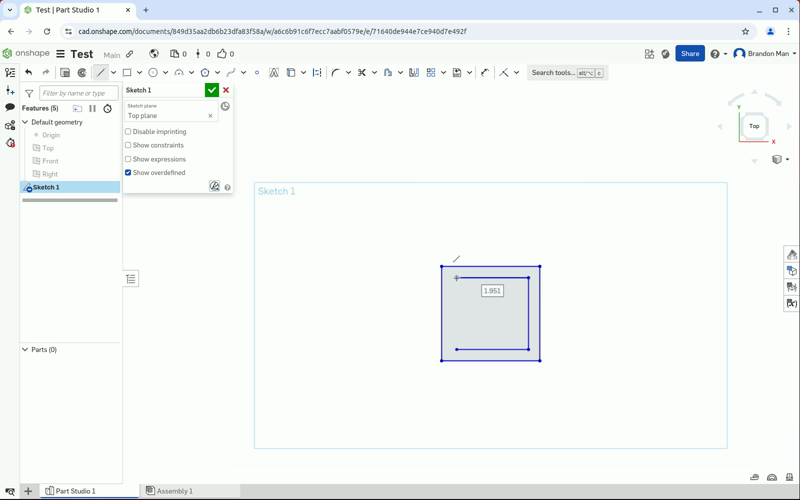
scroll(-6)
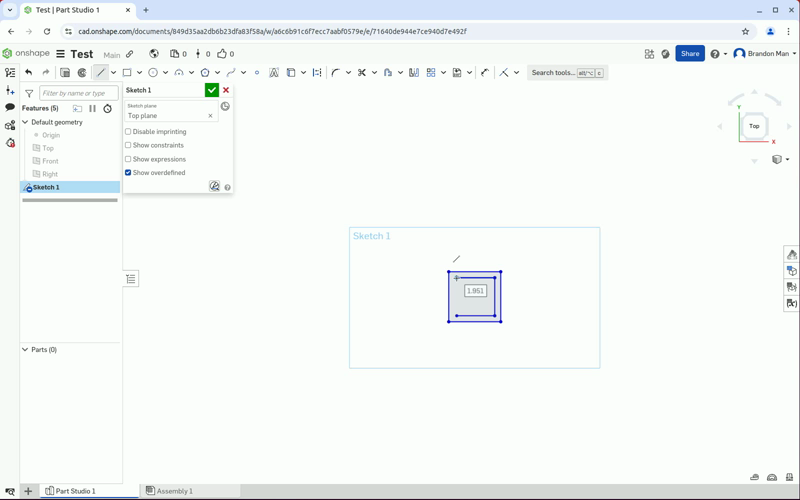
scroll(-6)
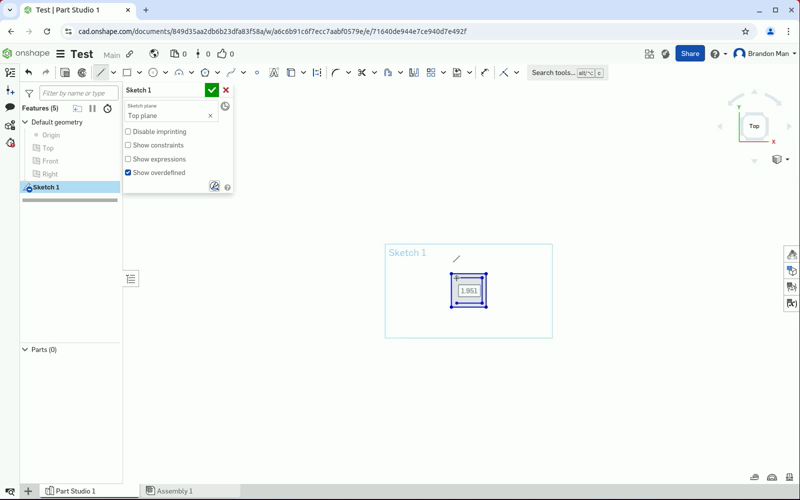
scroll(-6)
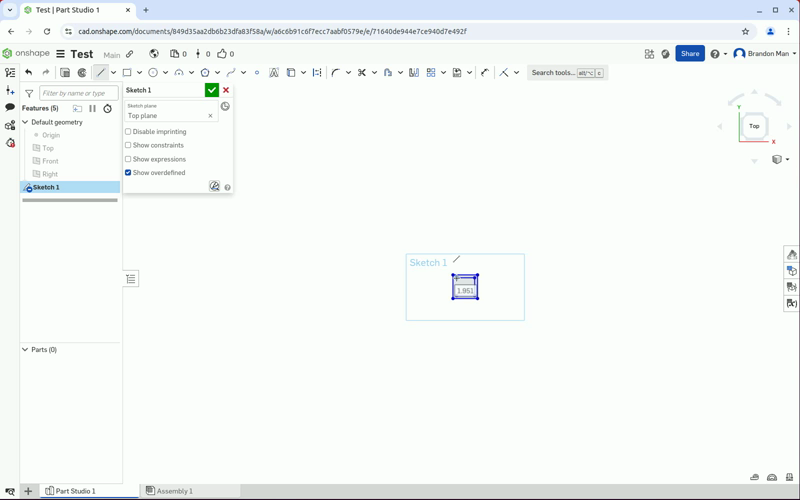
scroll(-6)
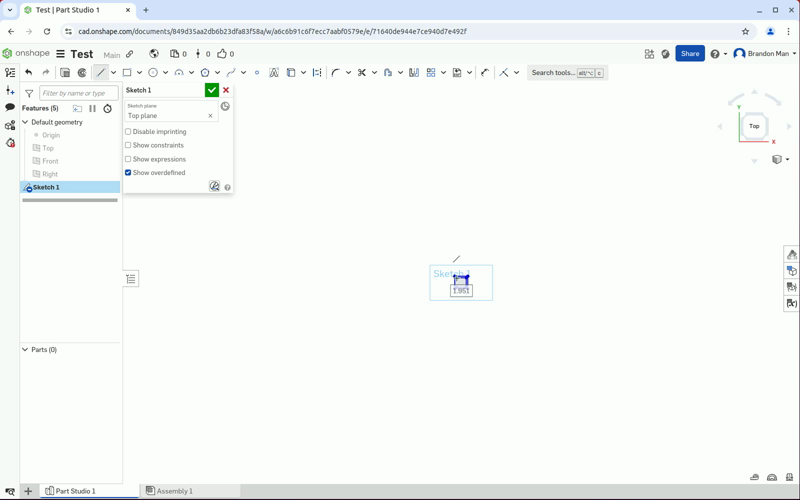
key_up(shift)
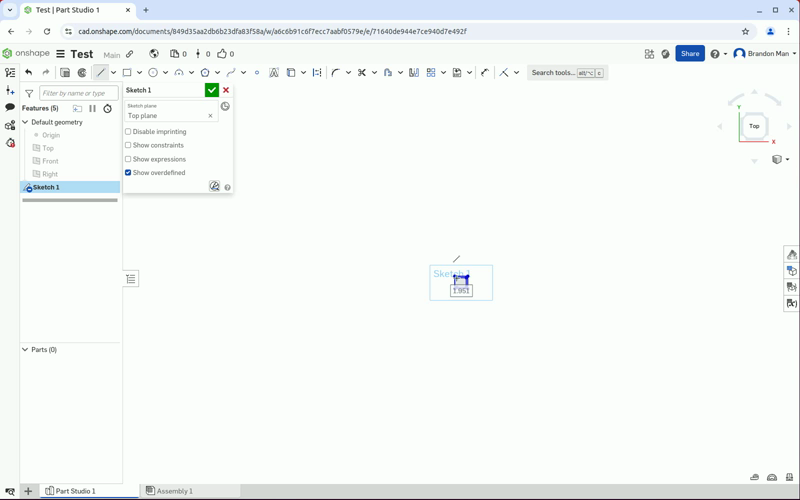
mouse_move(486, 277)
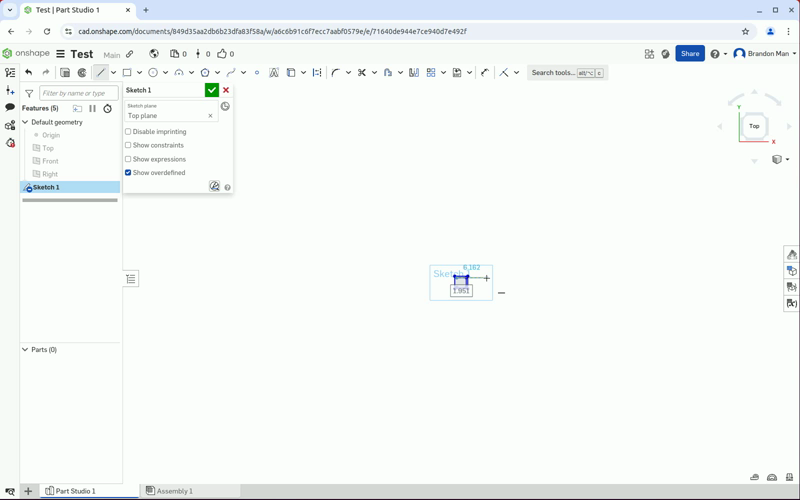
key_down(shift)
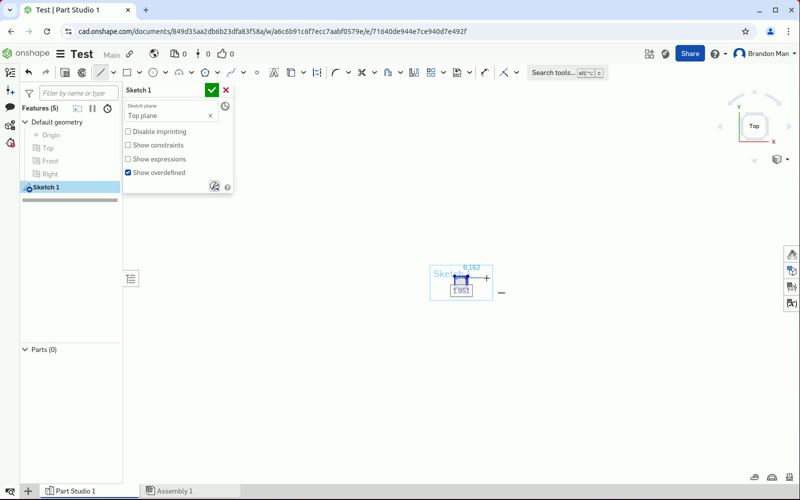
mouse_move(456, 287)
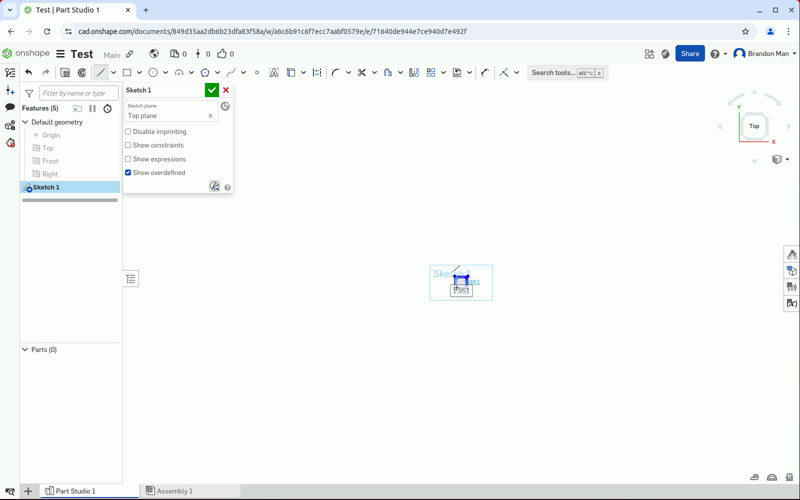
scroll(6)
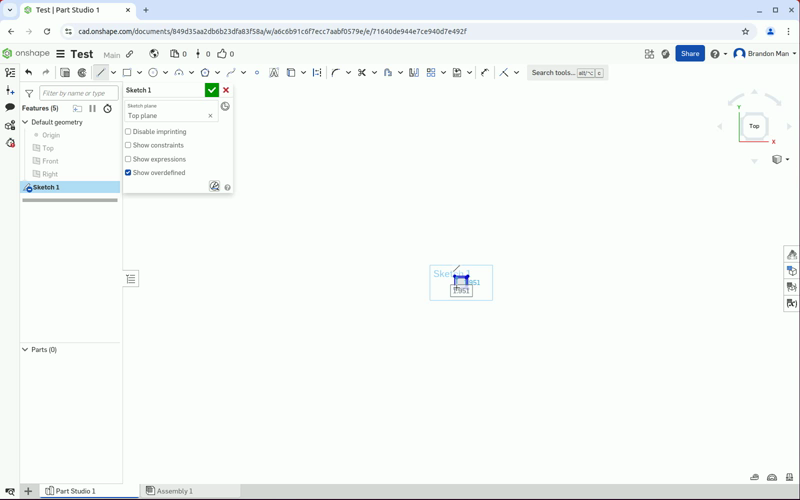
scroll(6)
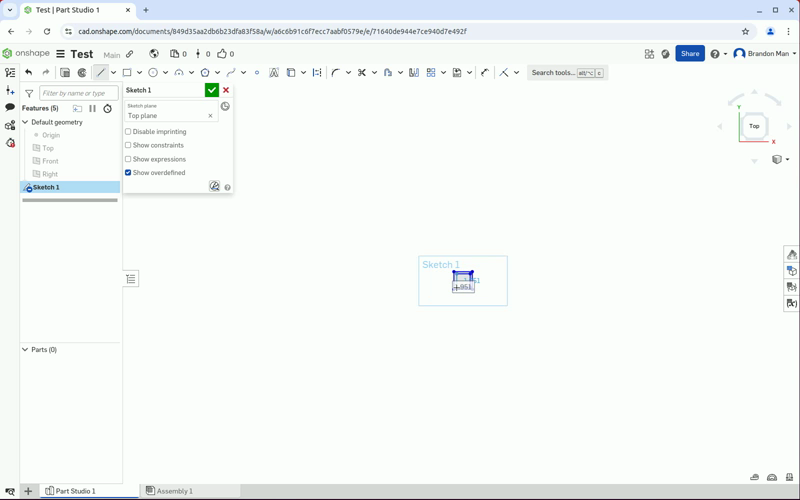
scroll(6)
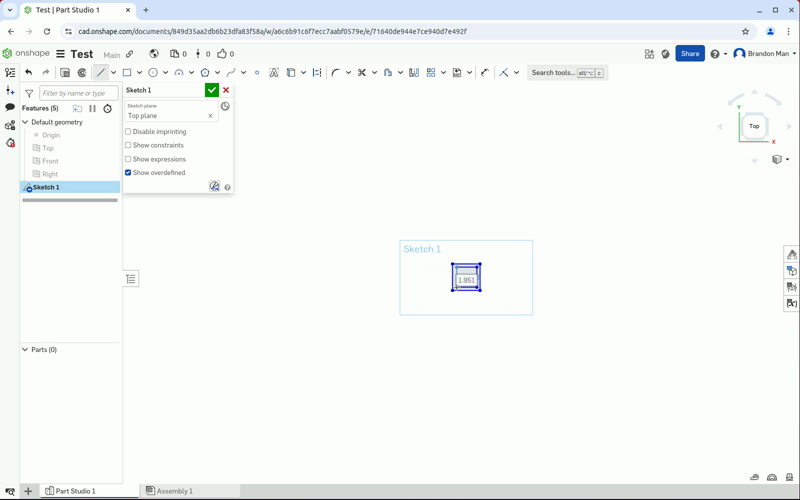
scroll(6)
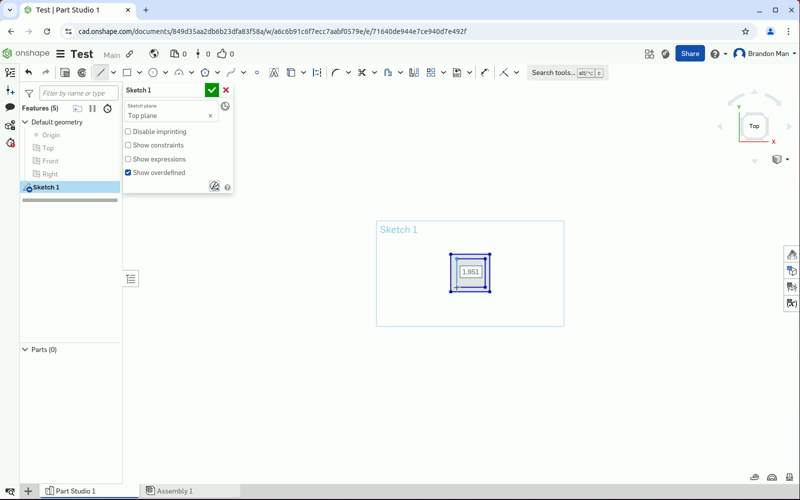
scroll(6)
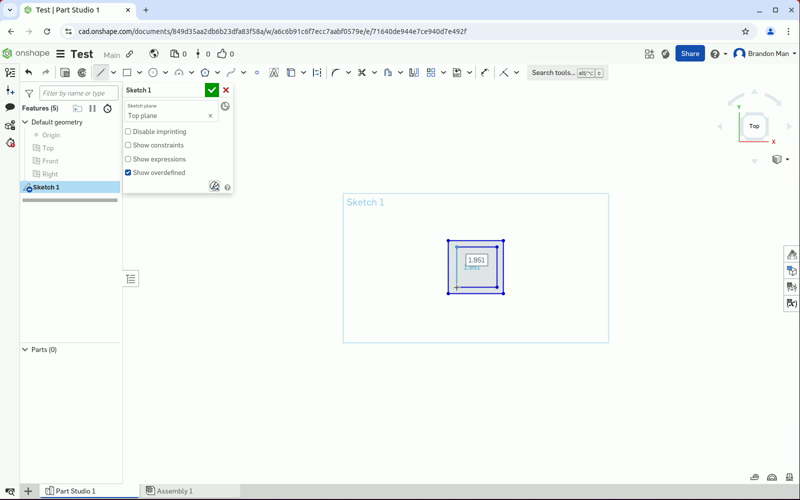
scroll(6)
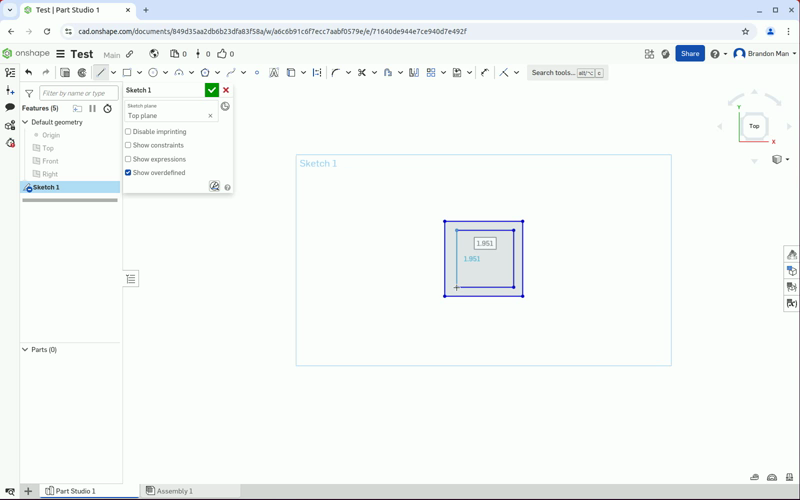
scroll(6)
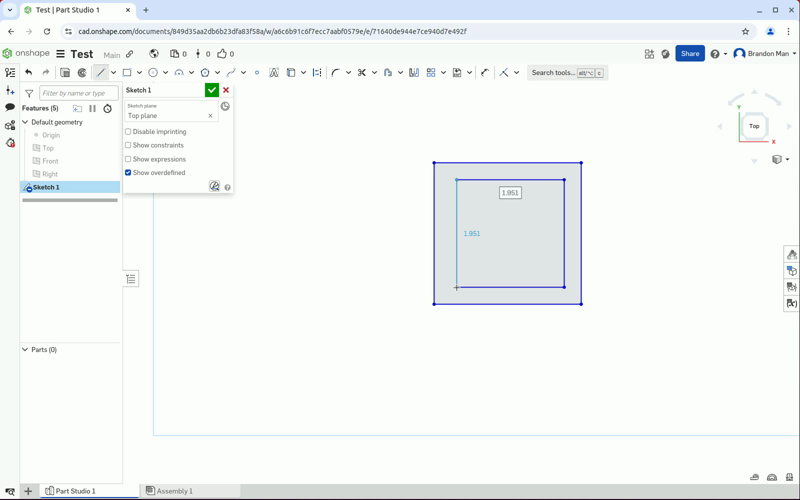
key_up(shift)
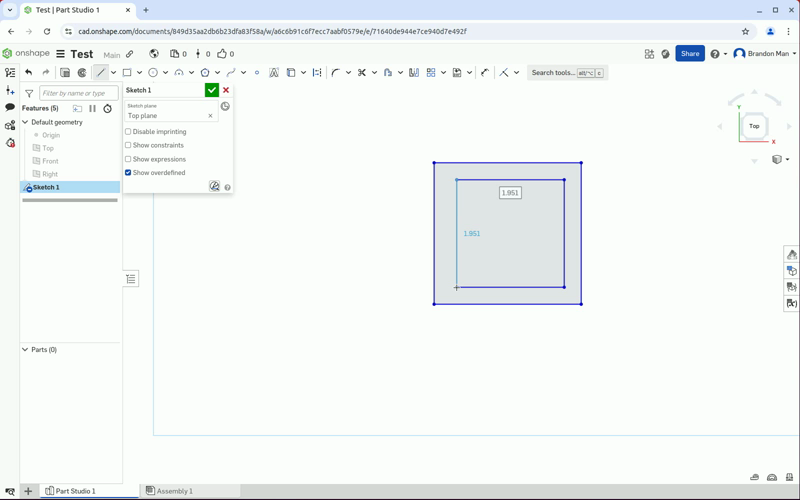
click(456, 287)
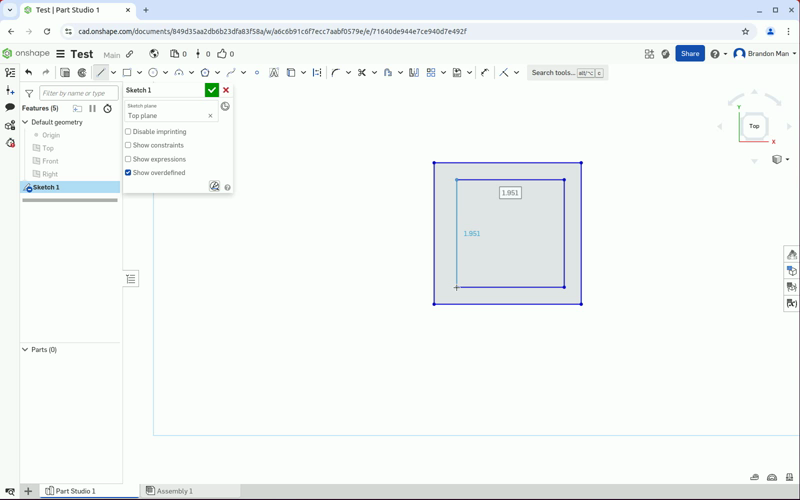
scroll(-6)
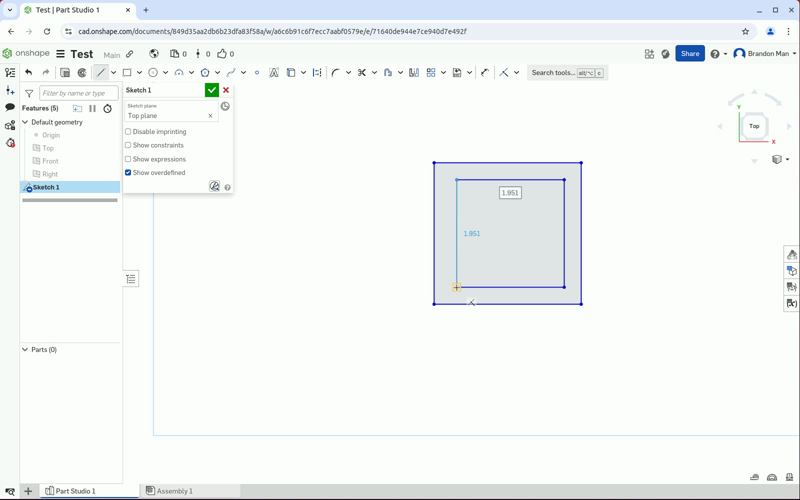
scroll(-6)
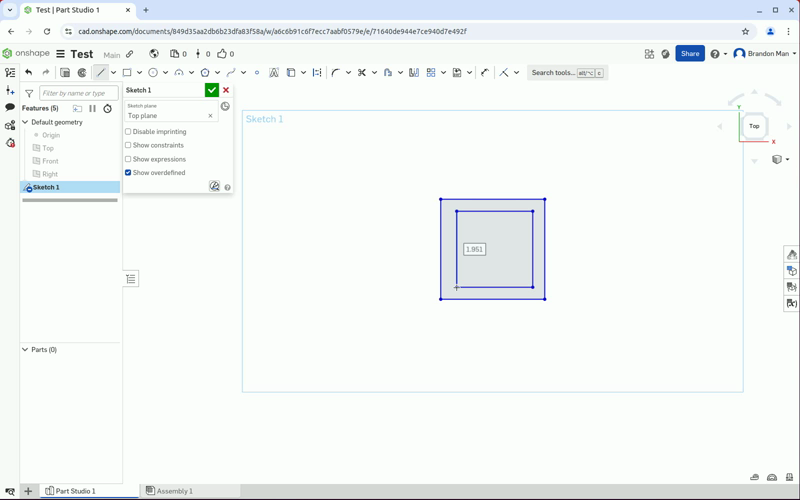
scroll(-6)
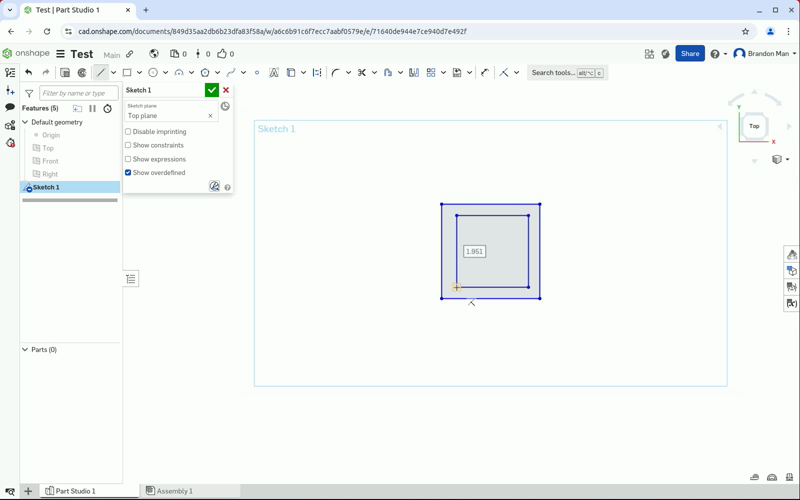
scroll(-6)
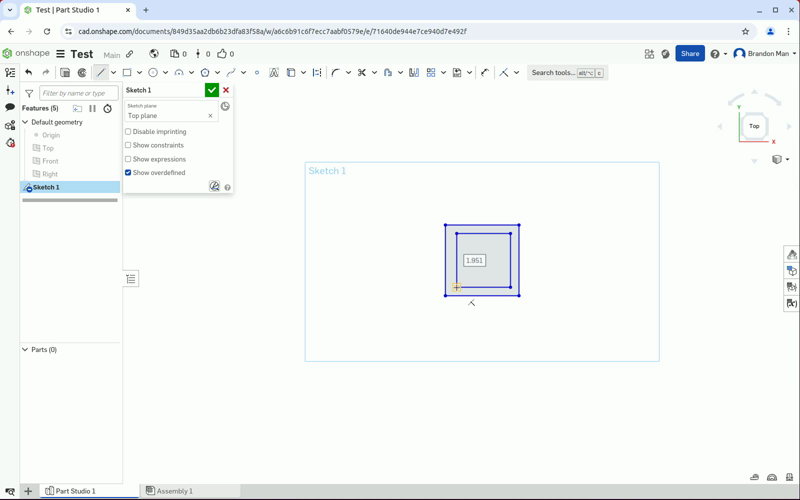
scroll(-6)
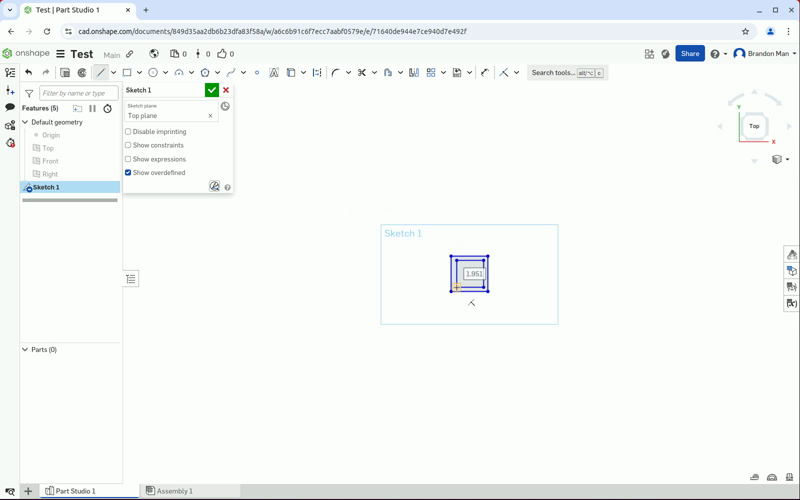
scroll(-6)
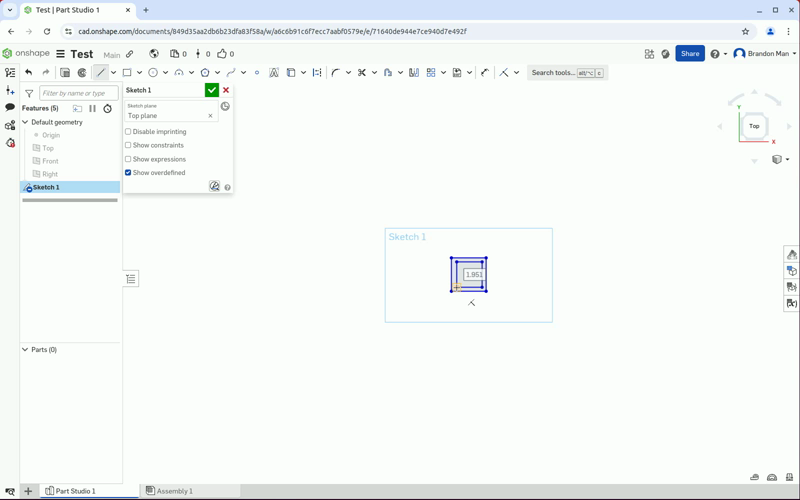
scroll(-6)
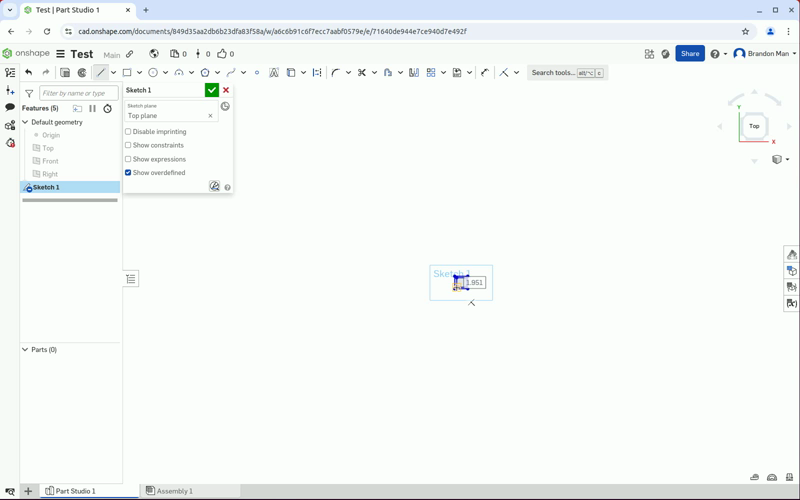
key(esc)
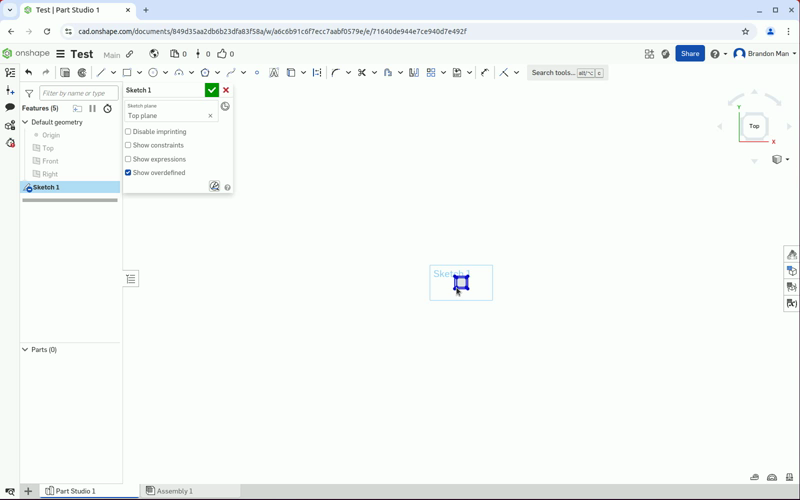
mouse_move(455, 280)
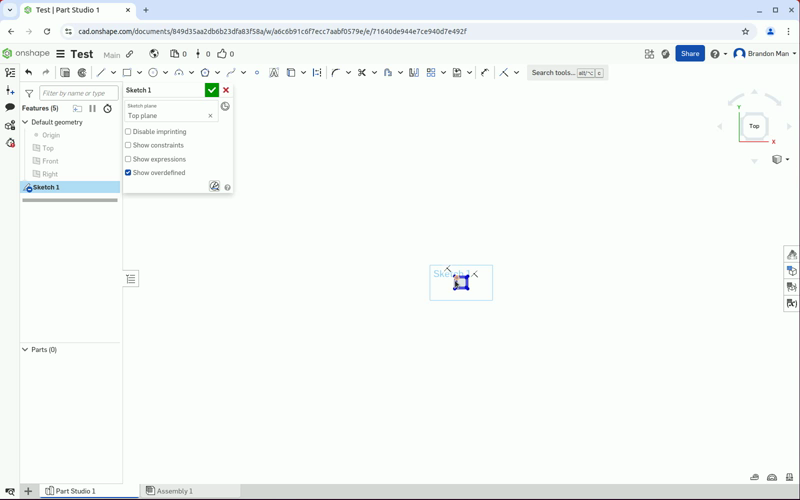
scroll(6)
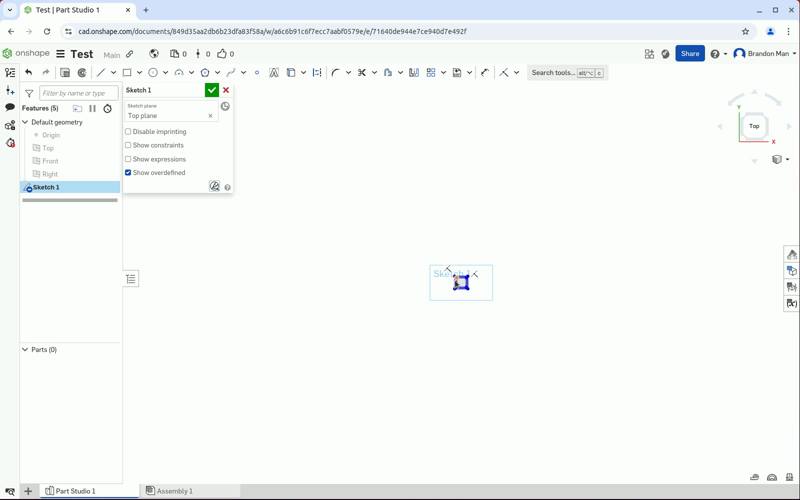
scroll(6)
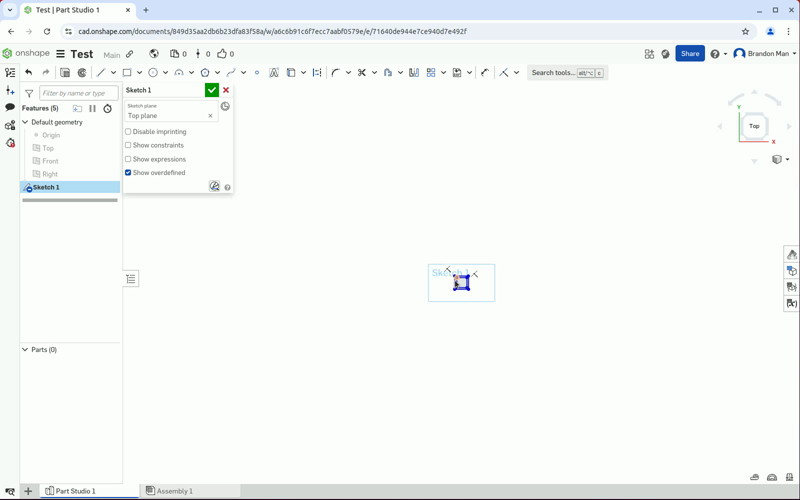
scroll(6)
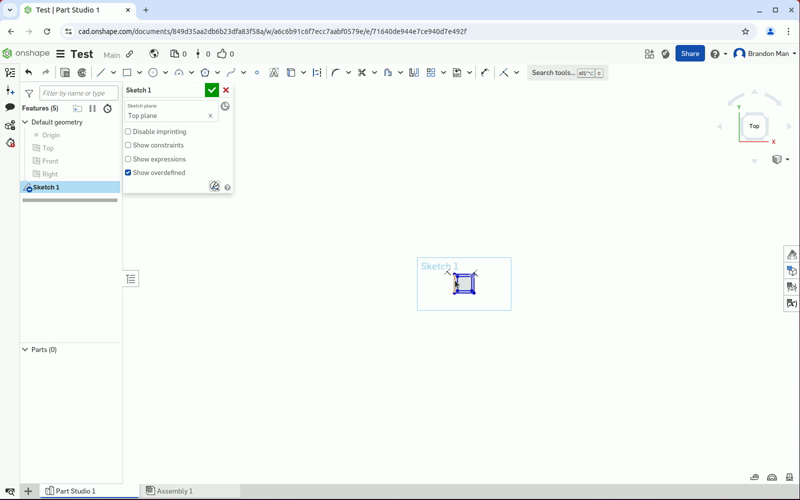
scroll(6)
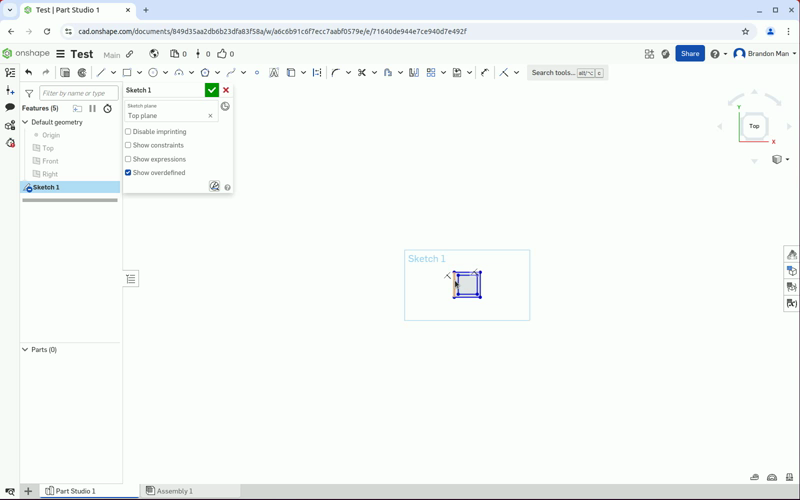
scroll(6)
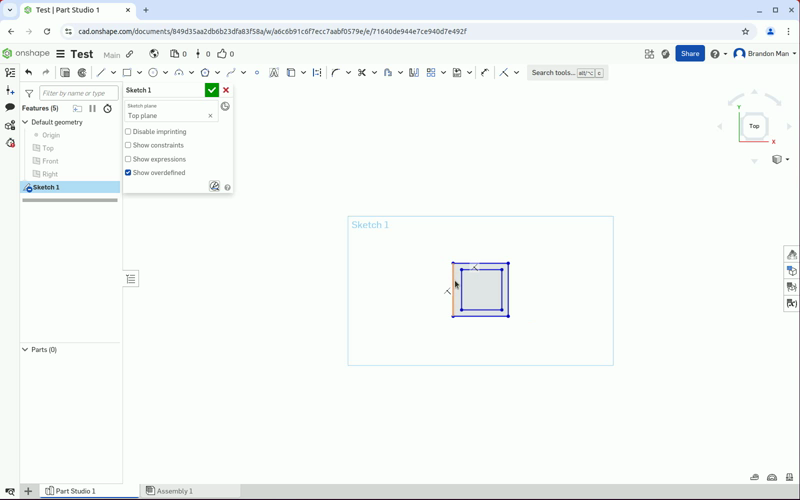
scroll(6)
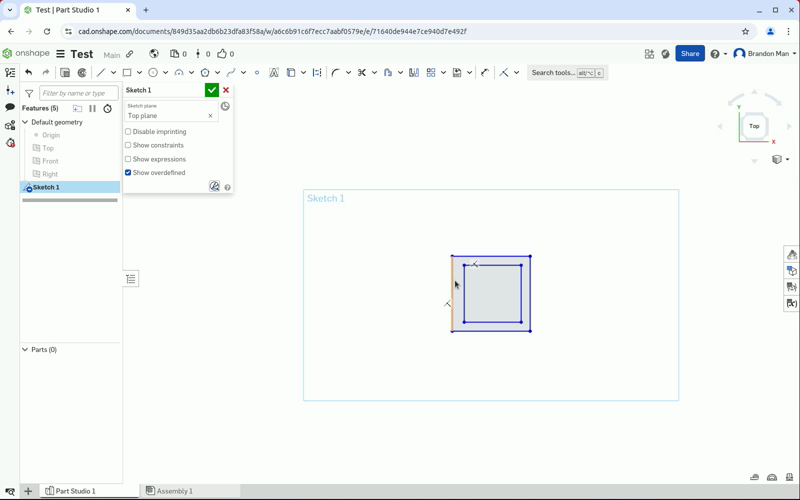
scroll(6)
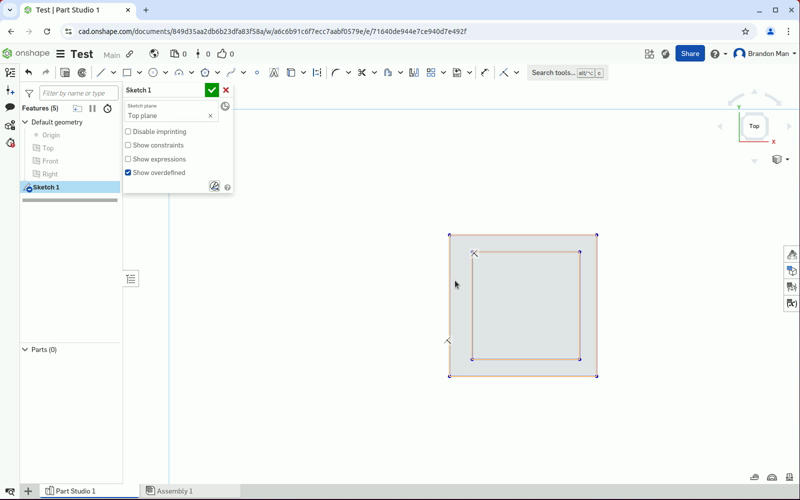
click(455, 280)
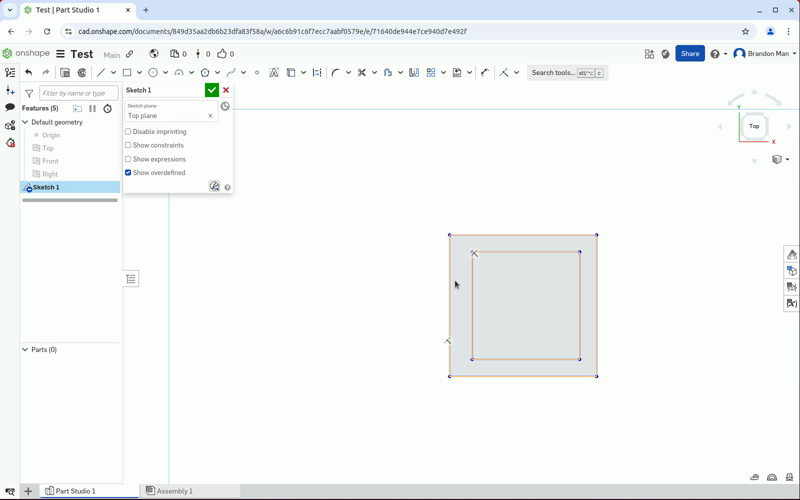
scroll(-6)
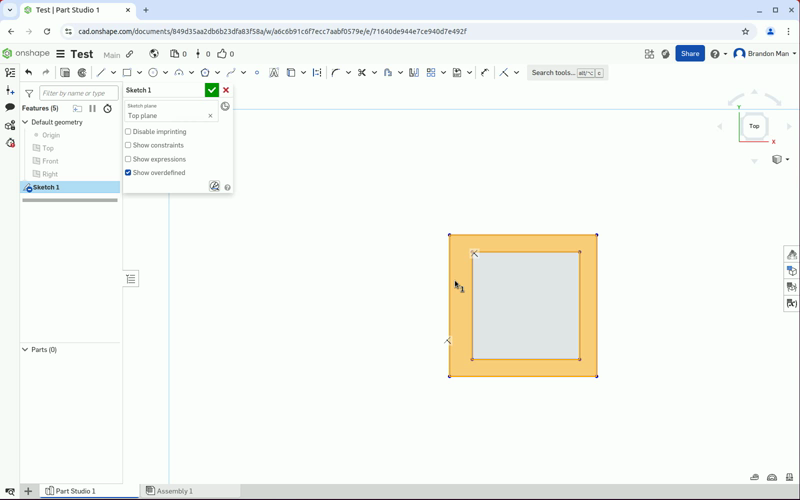
scroll(-6)
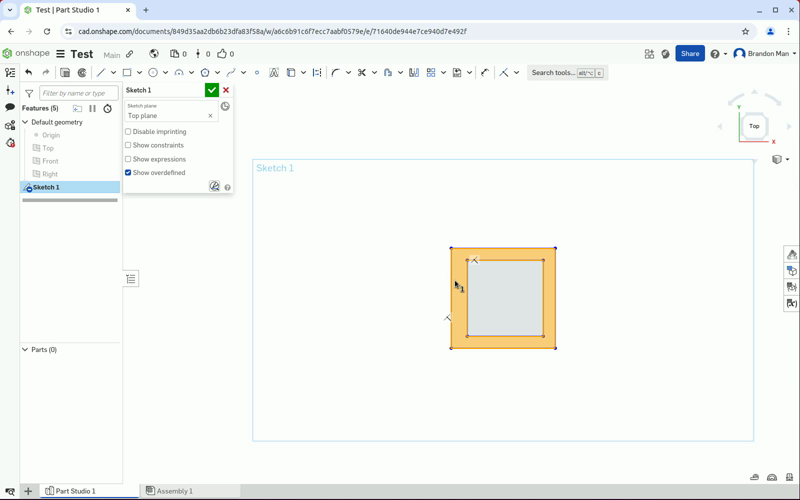
scroll(-6)
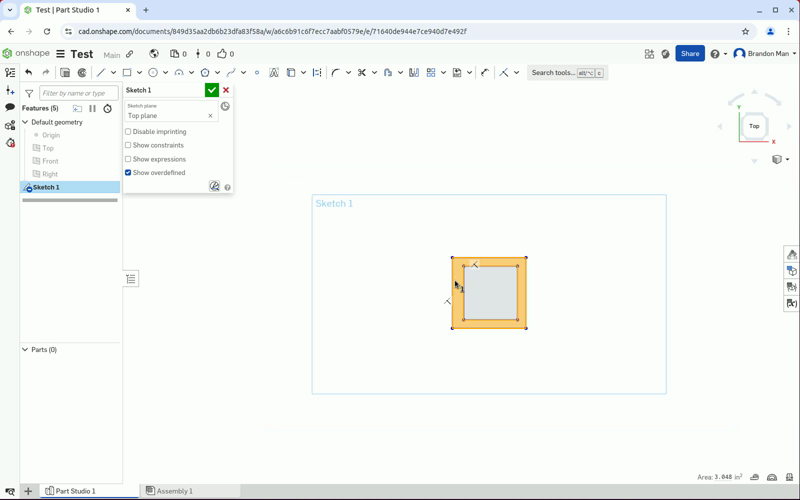
scroll(-6)
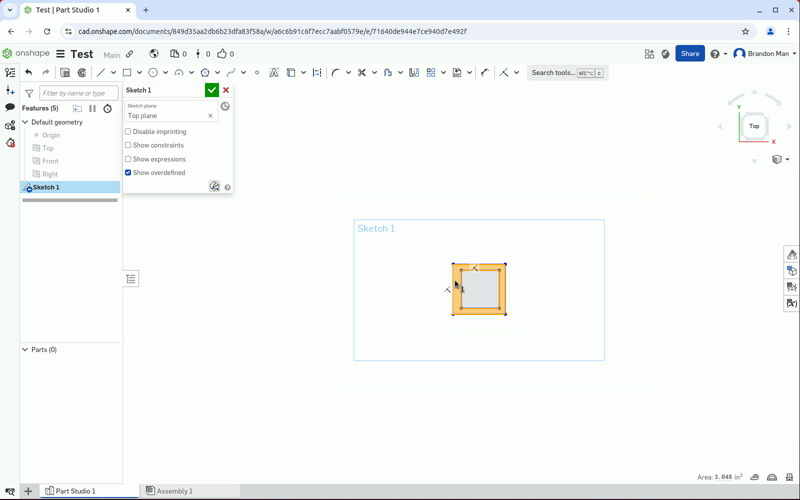
scroll(-6)
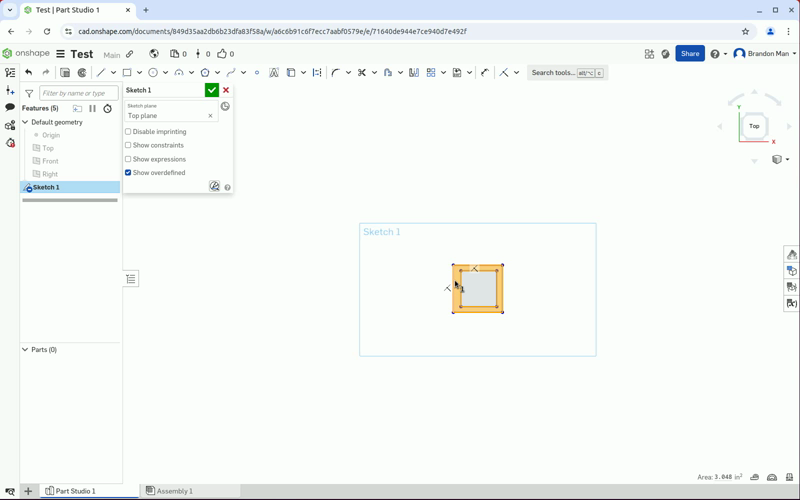
scroll(-6)
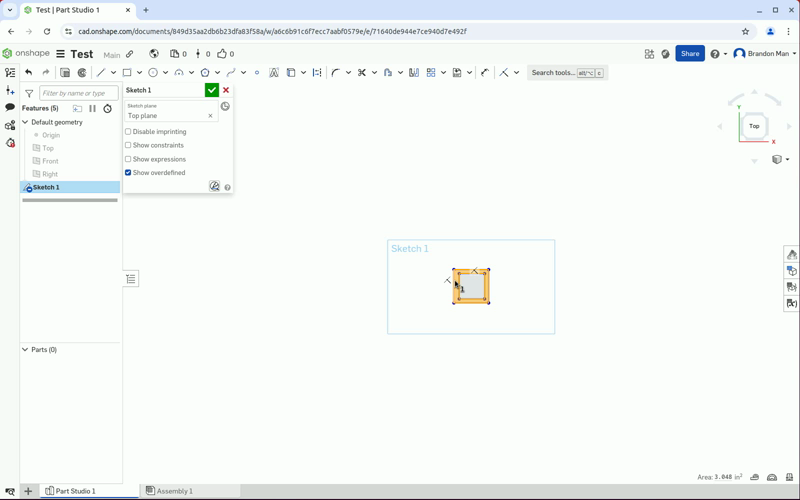
scroll(-6)
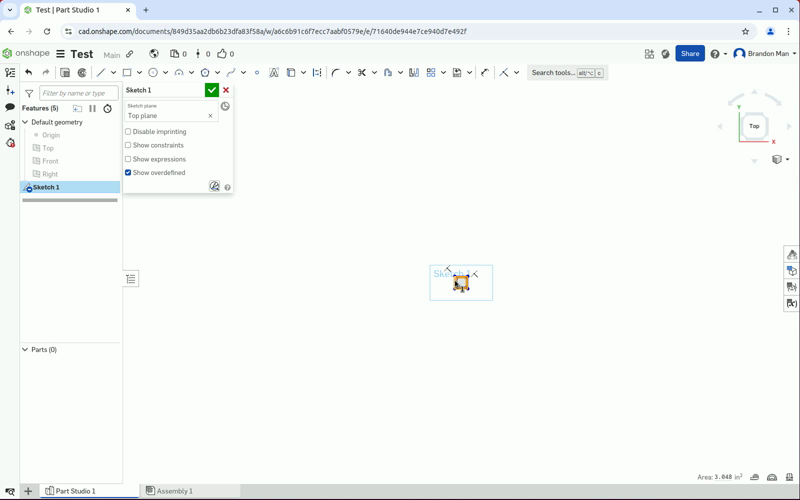
mouse_move(73, 352)
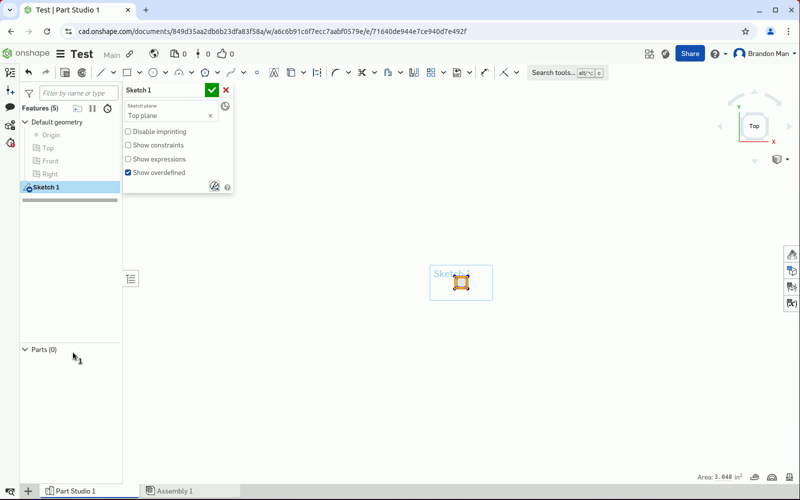
key(shift+y)
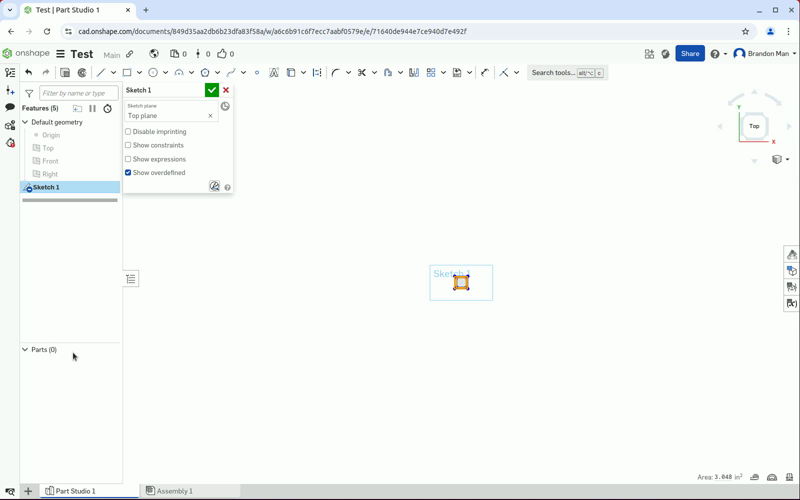
key(shift+e)
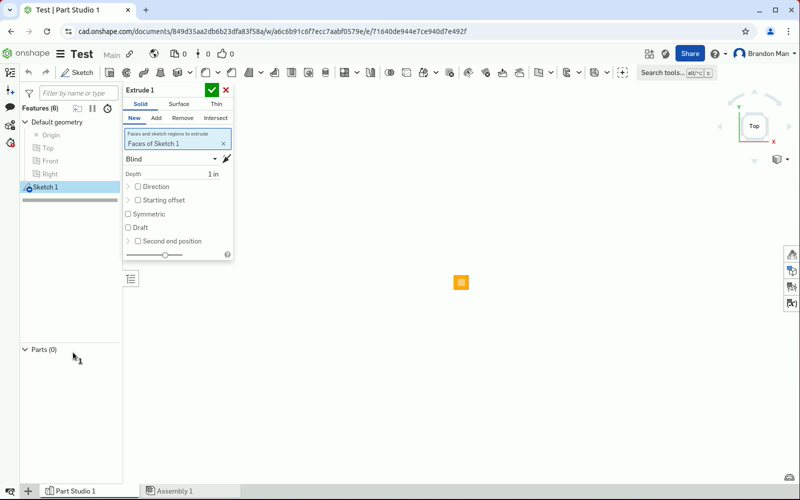
mouse_move(143, 106)
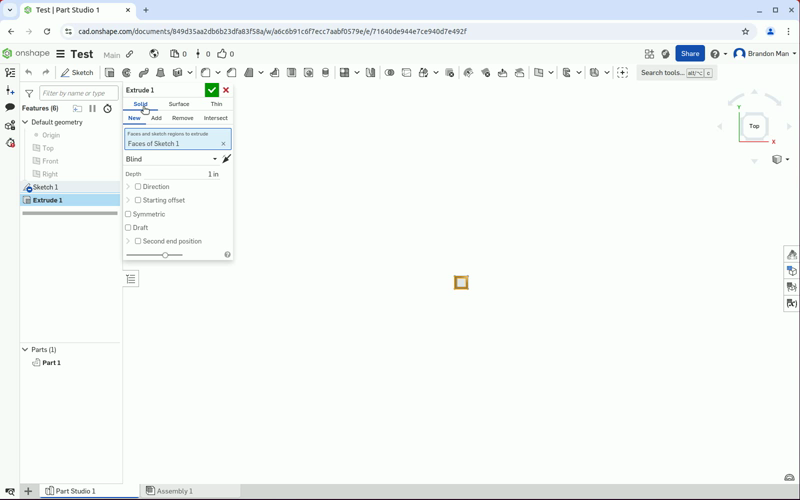
click(143, 106)
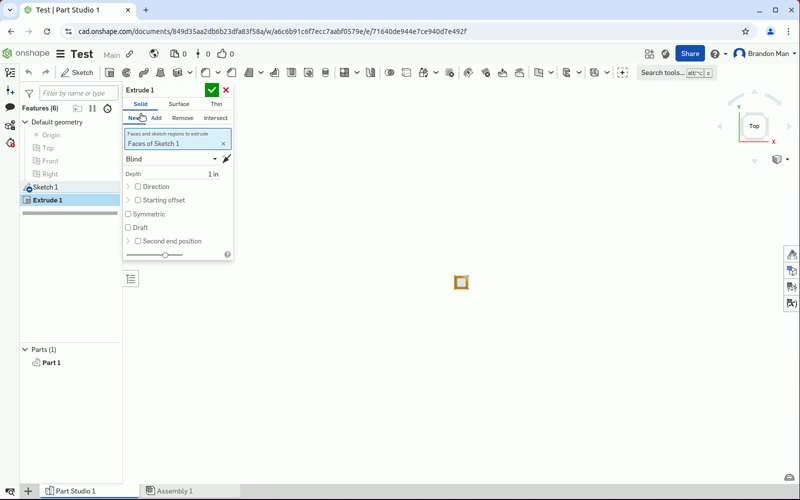
mouse_move(137, 120)
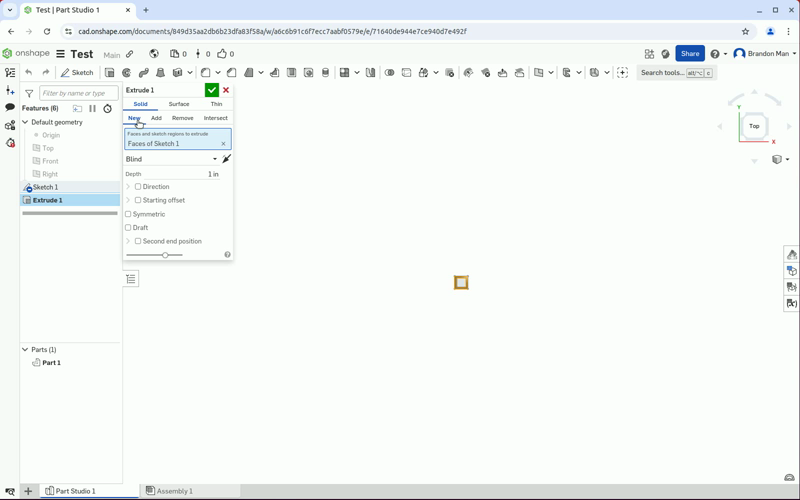
click(137, 120)
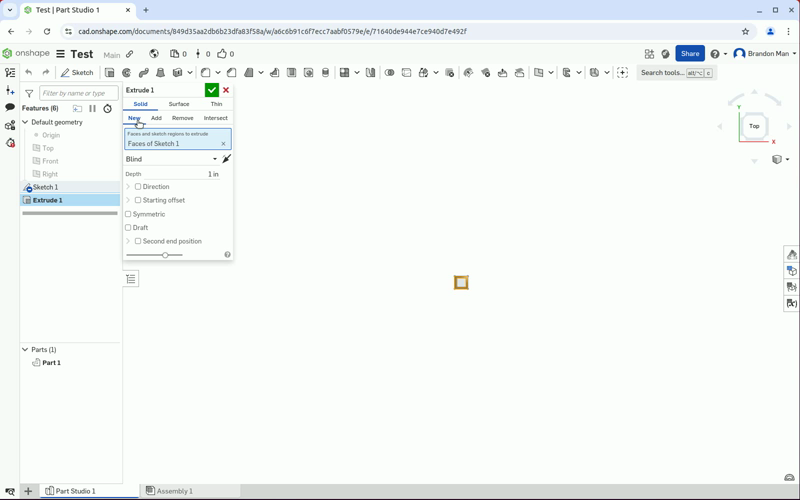
key(tab, 4)
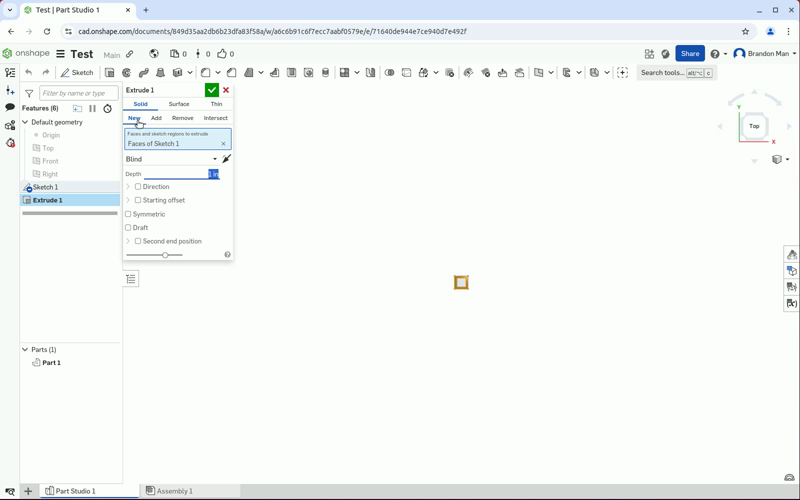
text(23.108)
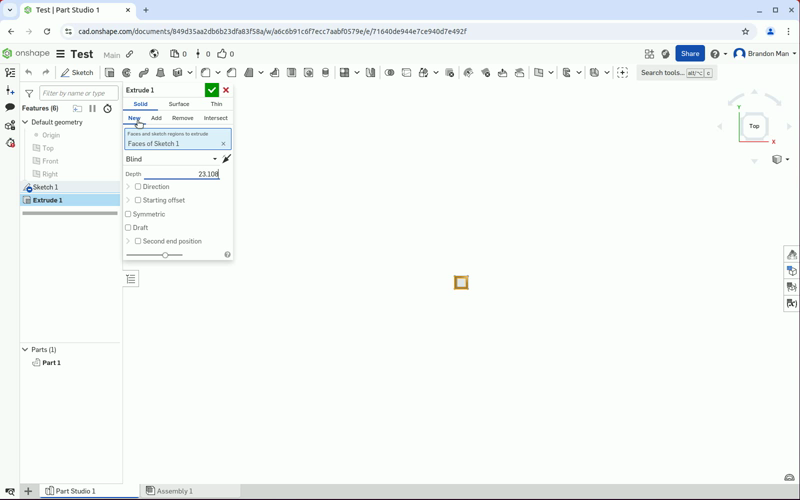
key(enter)
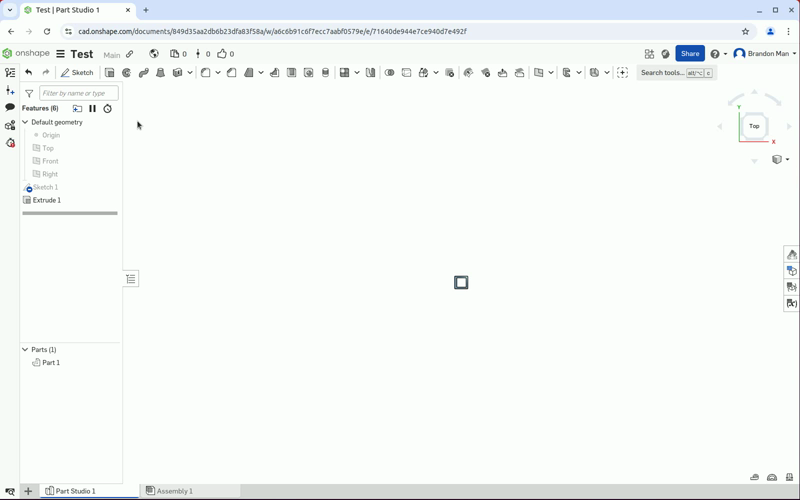
key(shift+h)
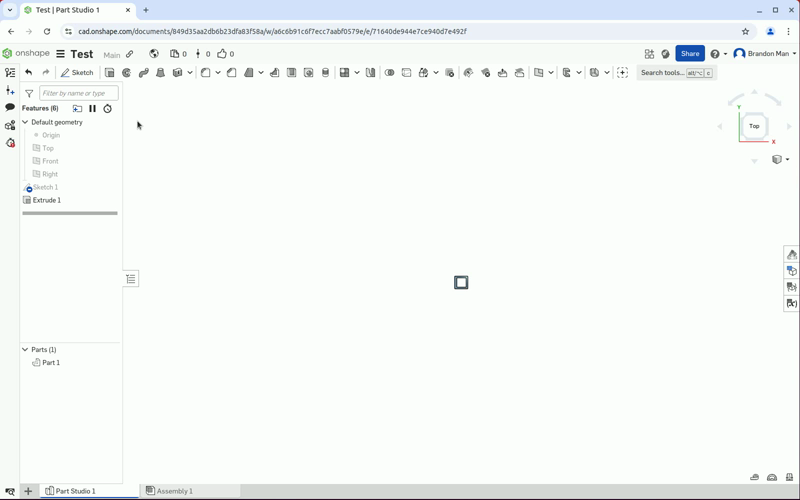
key(shift+h)
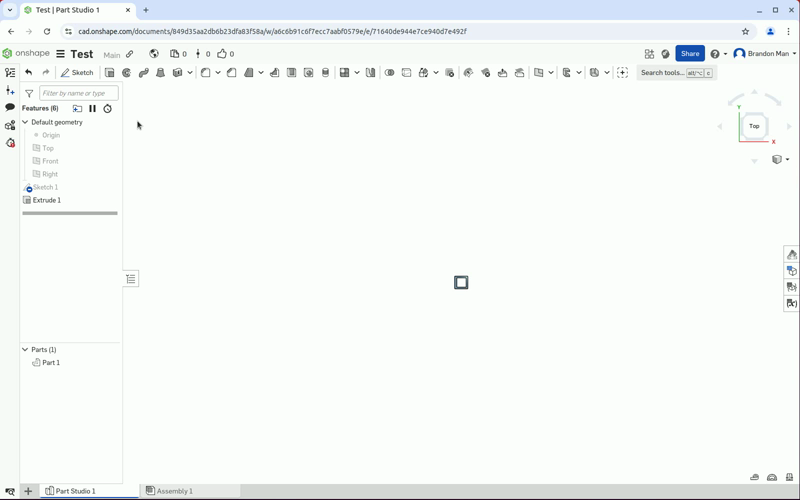
mouse_move(73, 189)
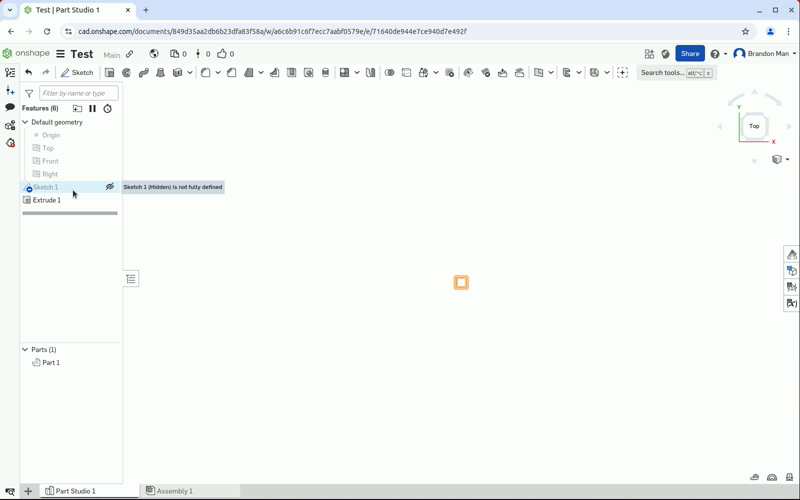
click(73, 189)
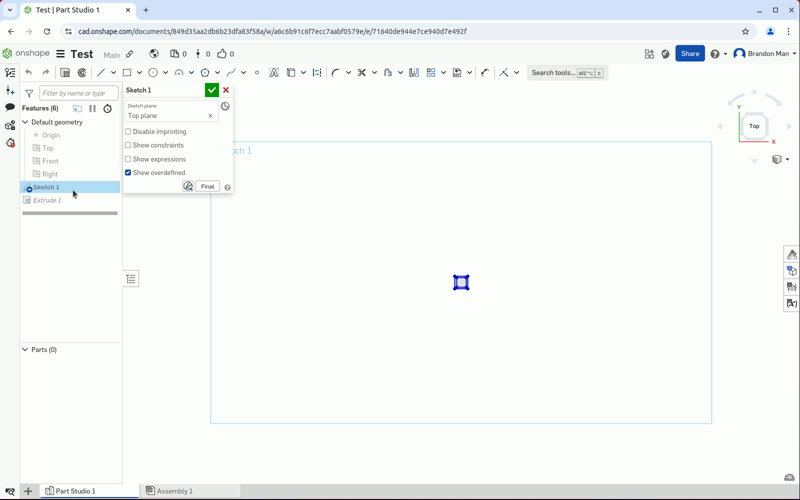
mouse_move(229, 92)
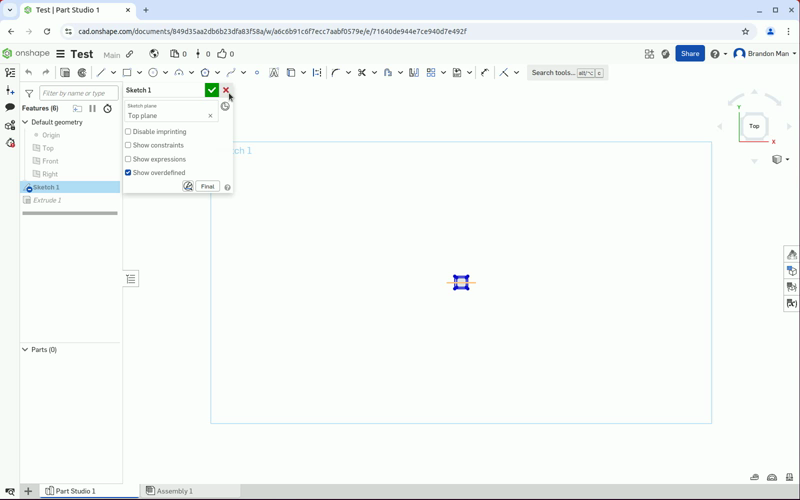
click(229, 92)
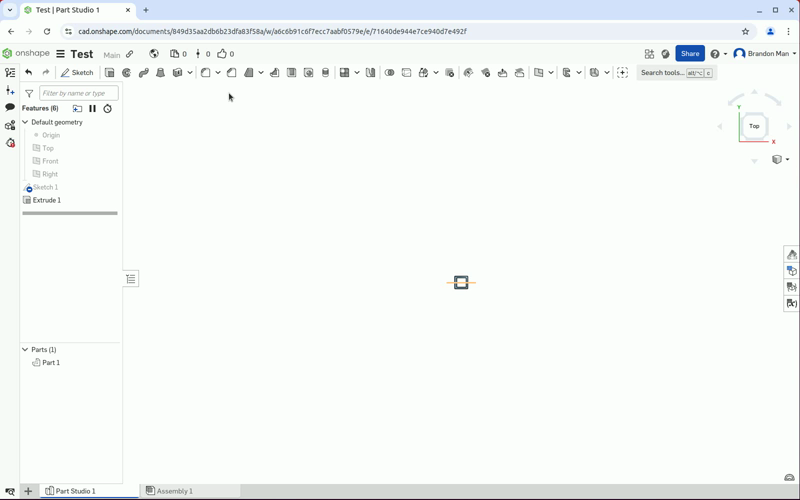
mouse_move(73, 352)
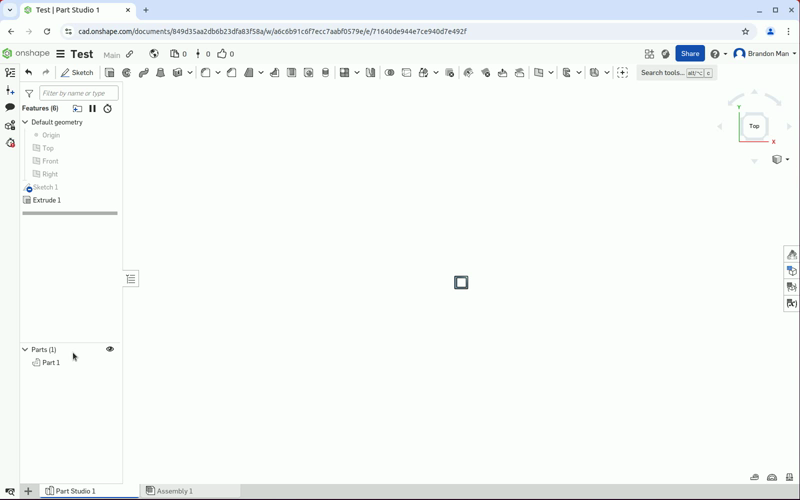
key(y)
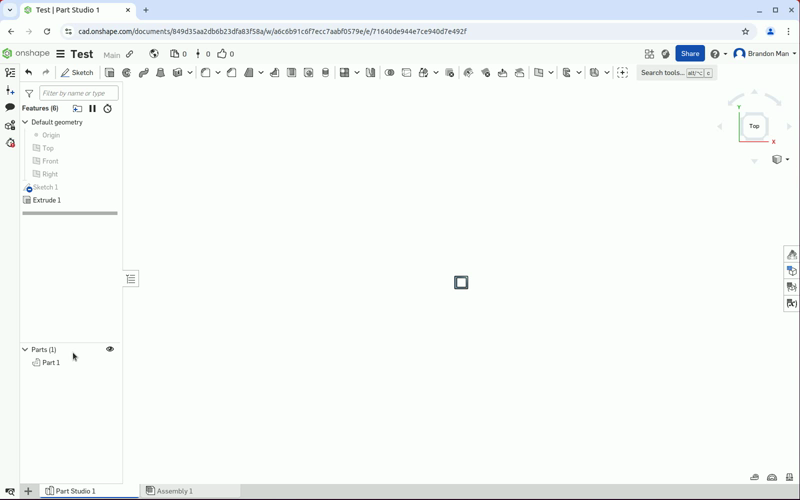
key(shift+p)
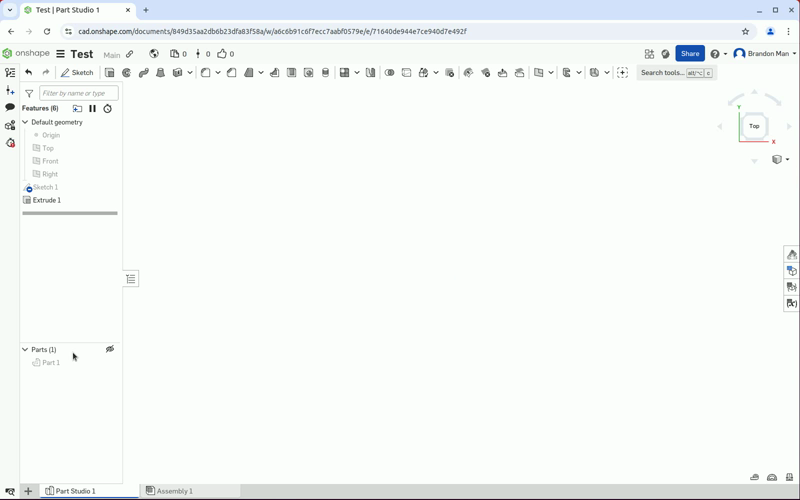
key(space)
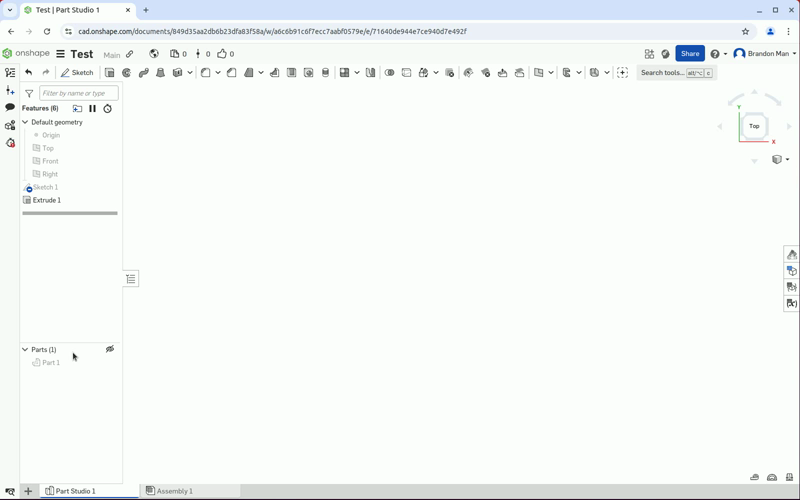
key_down(shift)
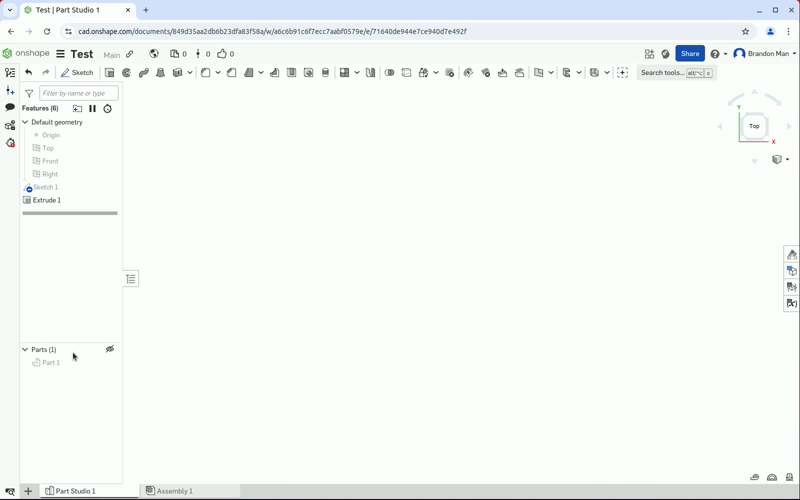
key(up)
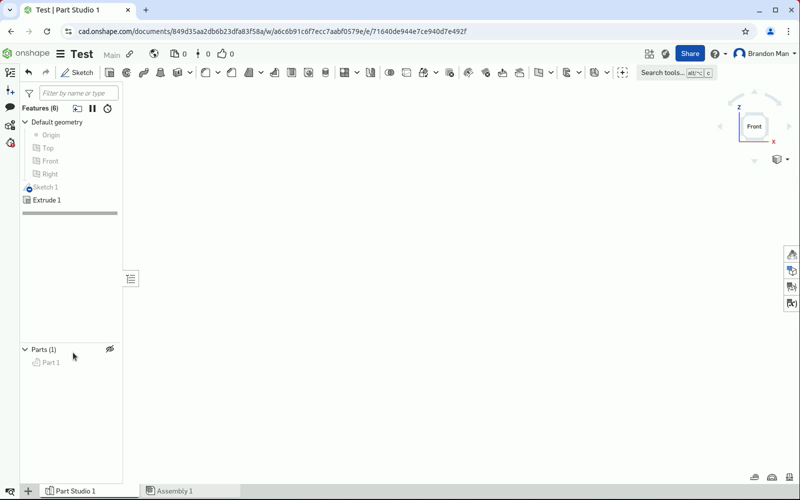
key_up(shift)
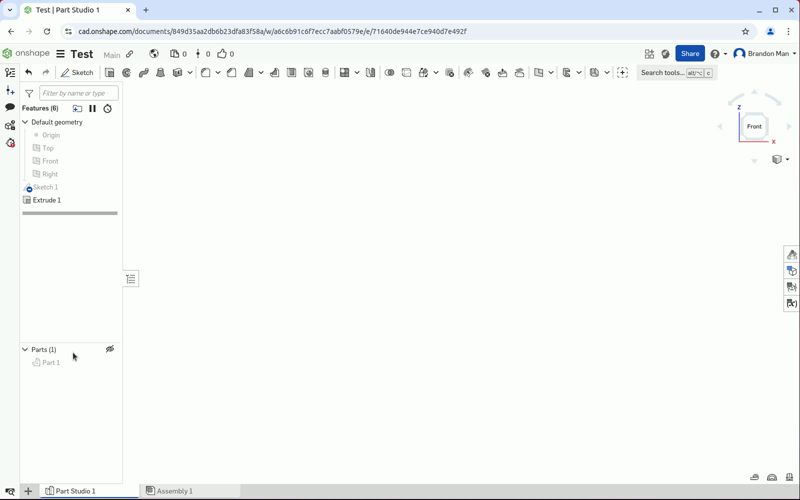
key(space)
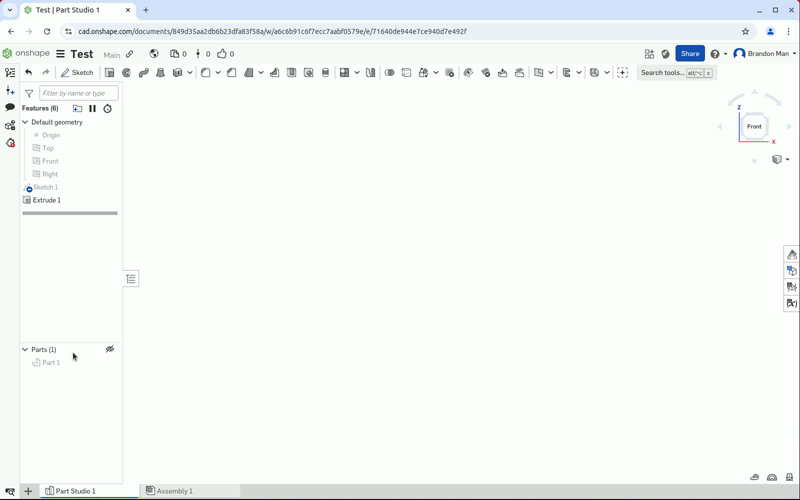
key_down(shift)
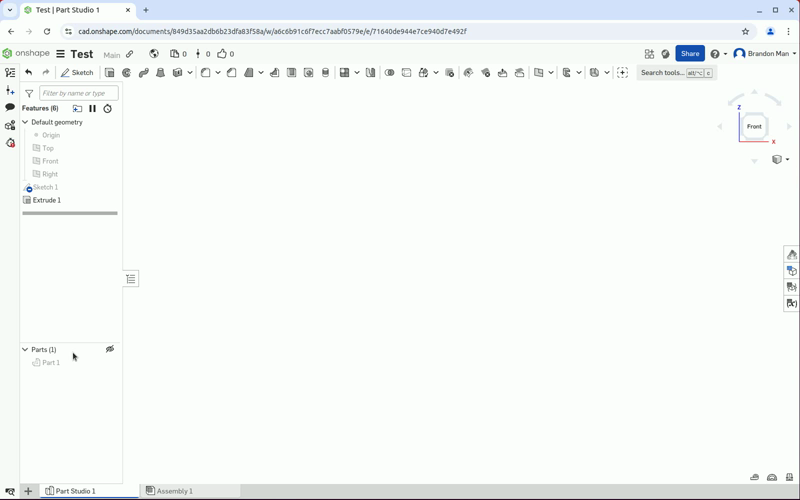
key(left)
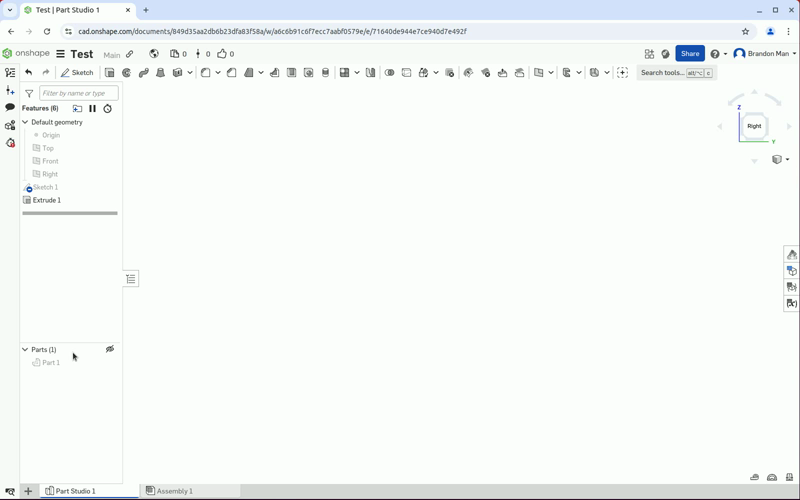
key_up(shift)
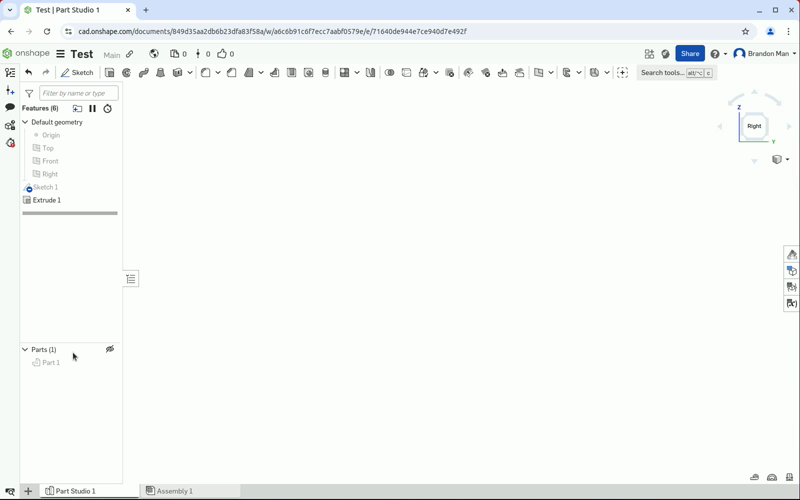
mouse_move(73, 352)
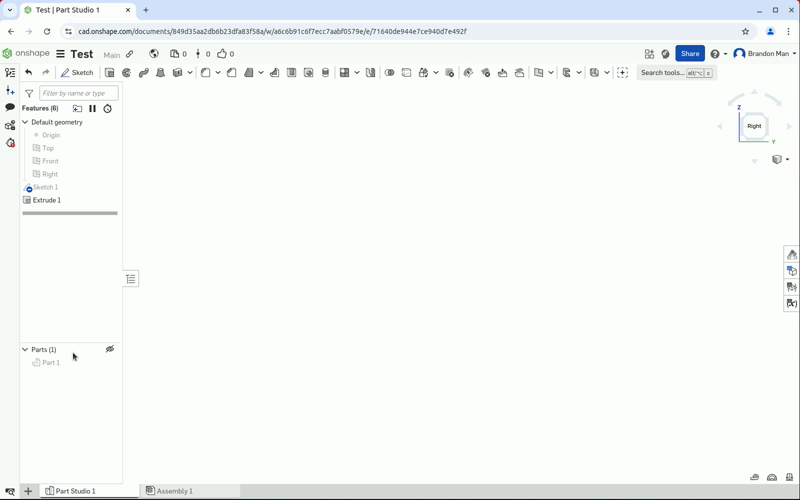
key(shift+y)
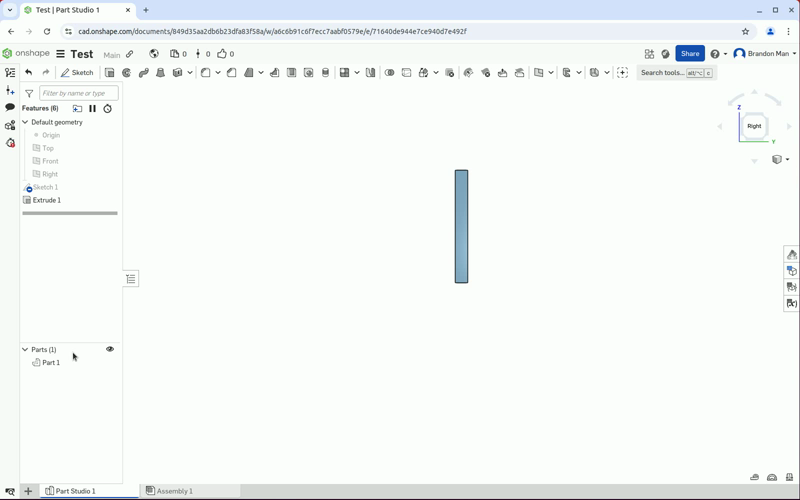
mouse_move(541, 75)
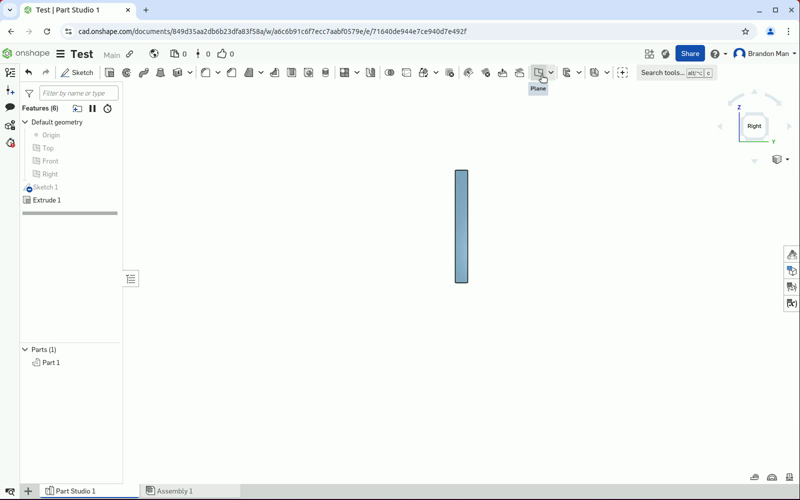
click(541, 75)
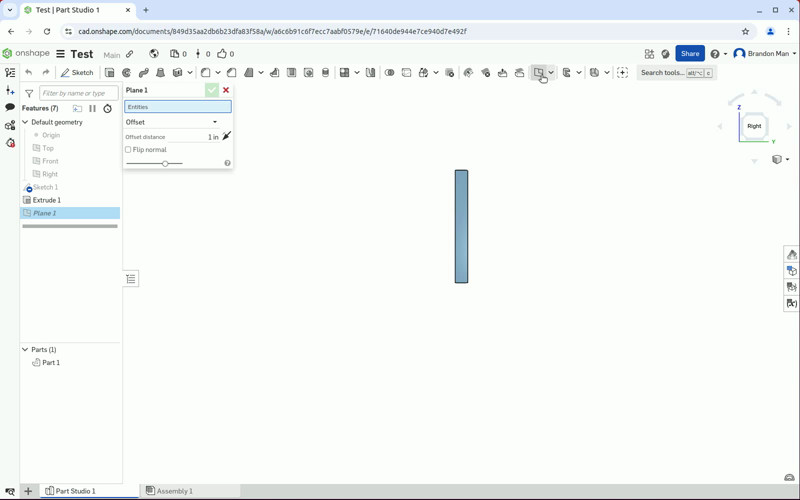
mouse_move(73, 176)
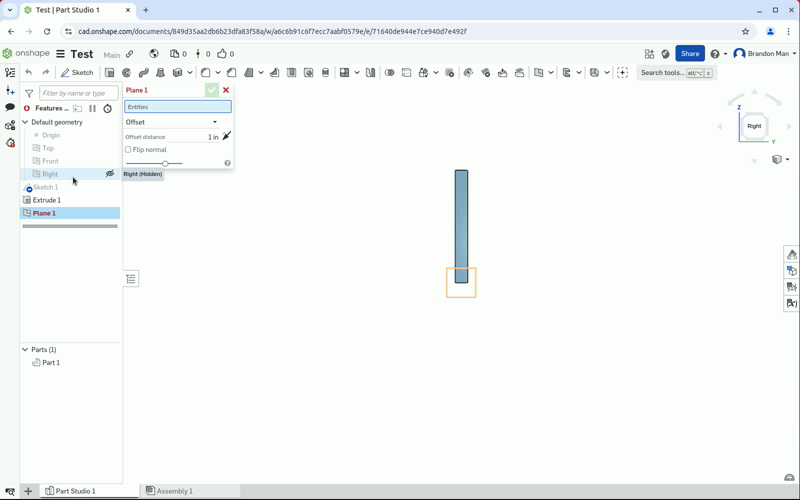
click(73, 176)
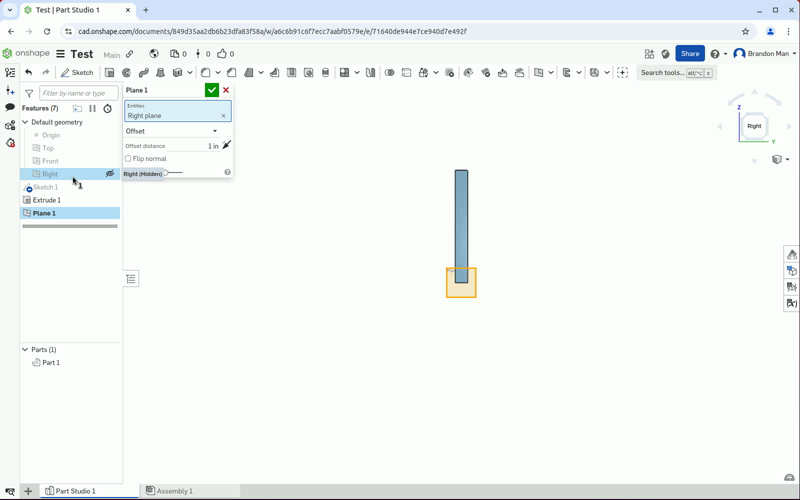
key(tab, 2)
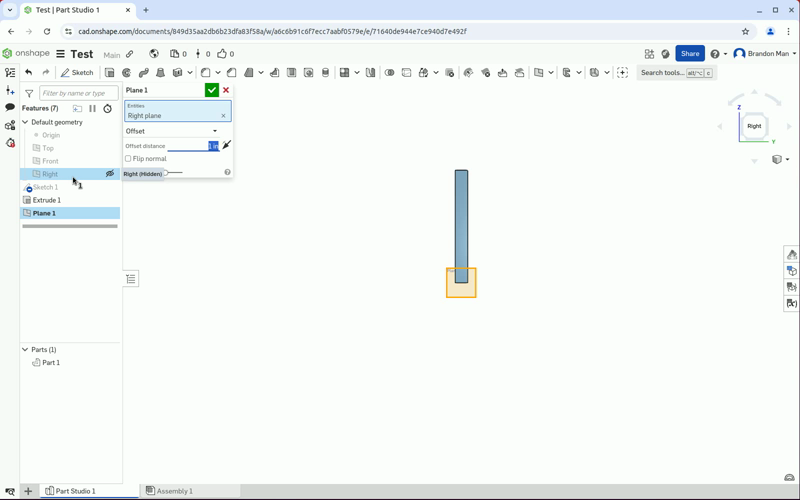
text(1.202)
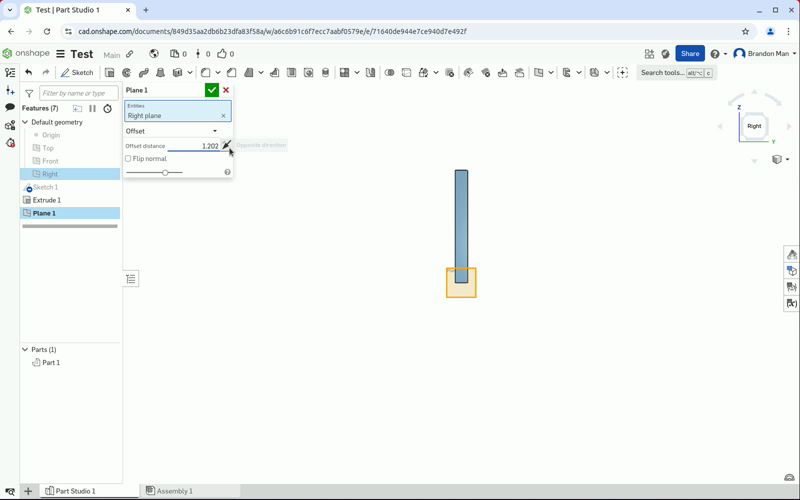
mouse_move(229, 147)
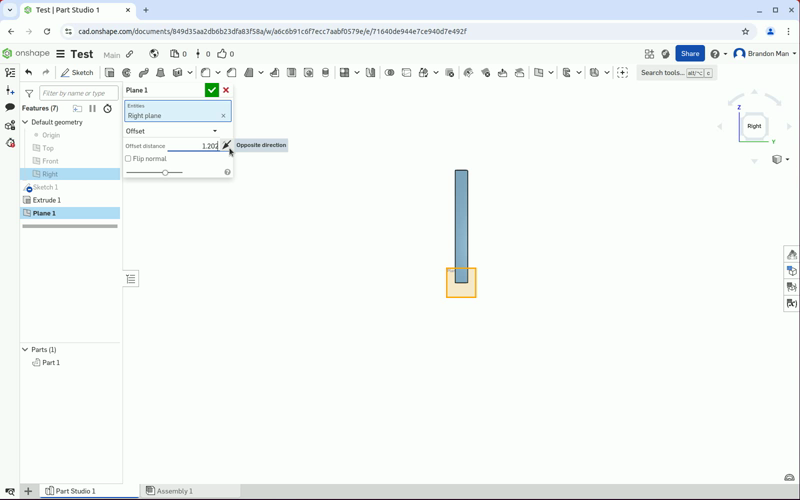
click(229, 147)
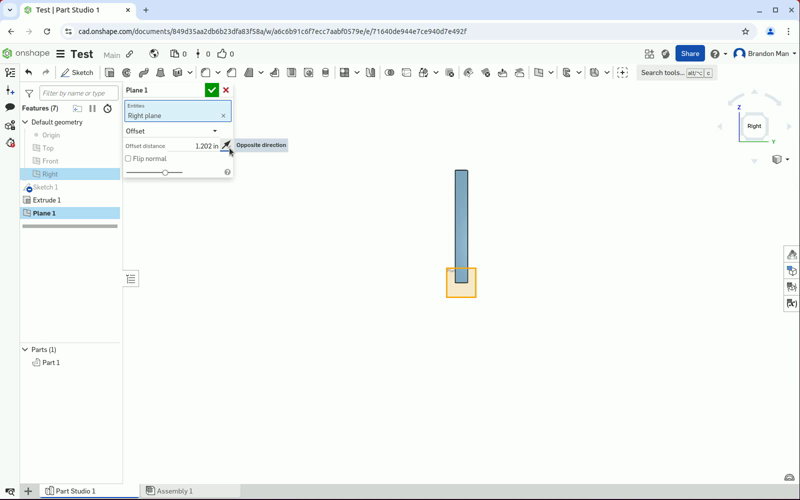
key(enter, 2)
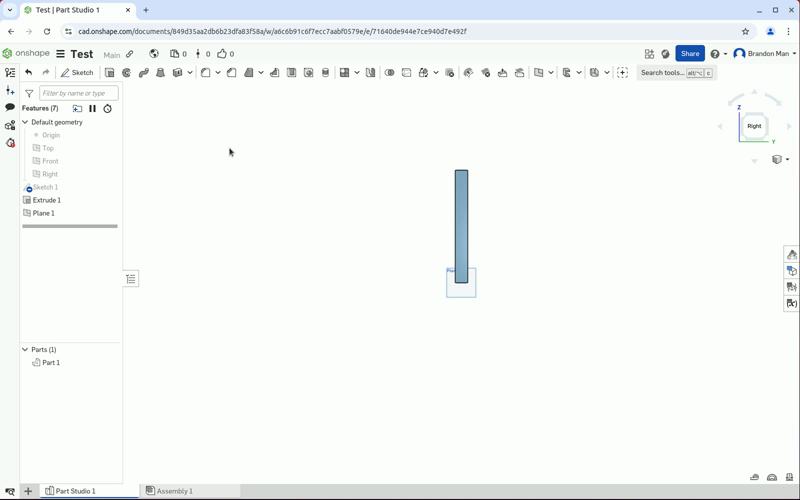
key(shift+s)
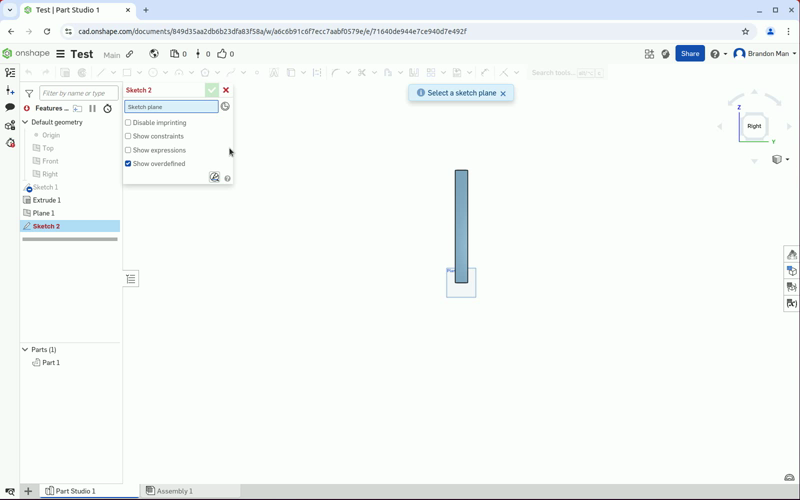
mouse_move(73, 215)
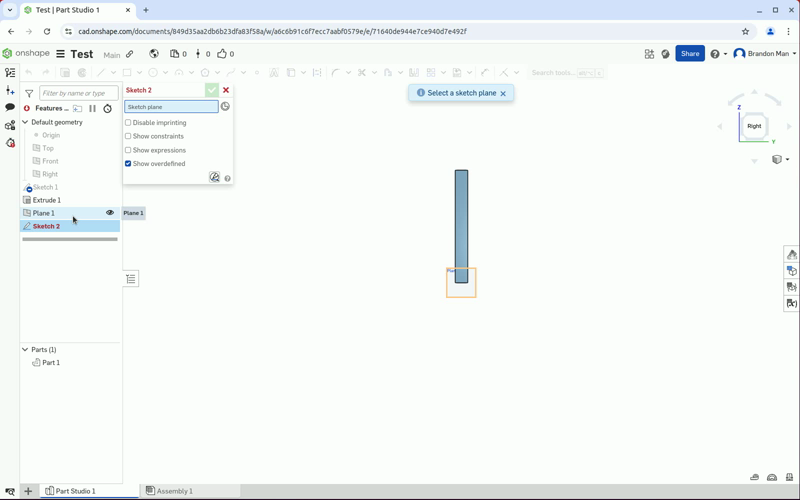
click(73, 215)
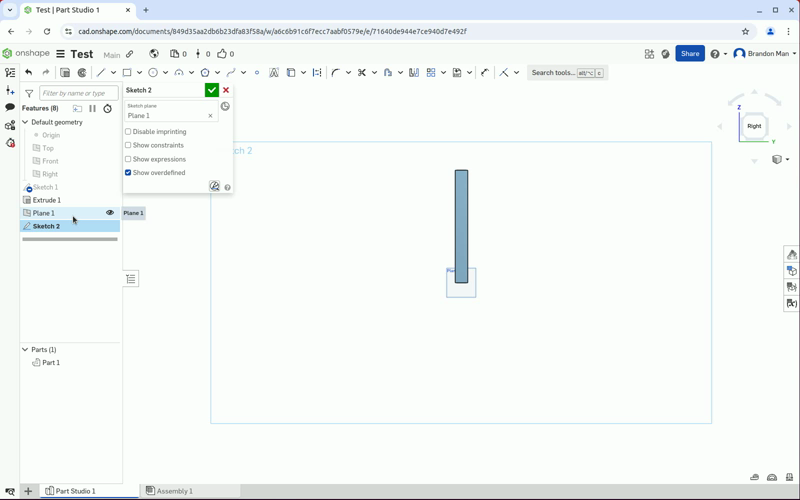
mouse_move(73, 352)
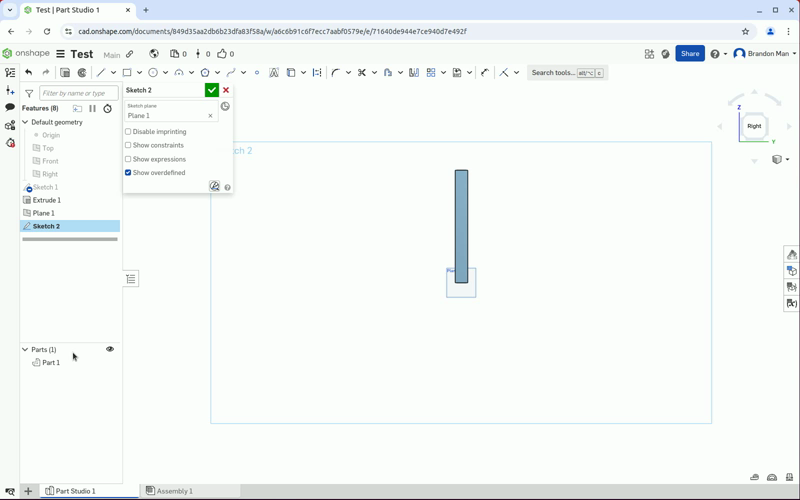
key(y)
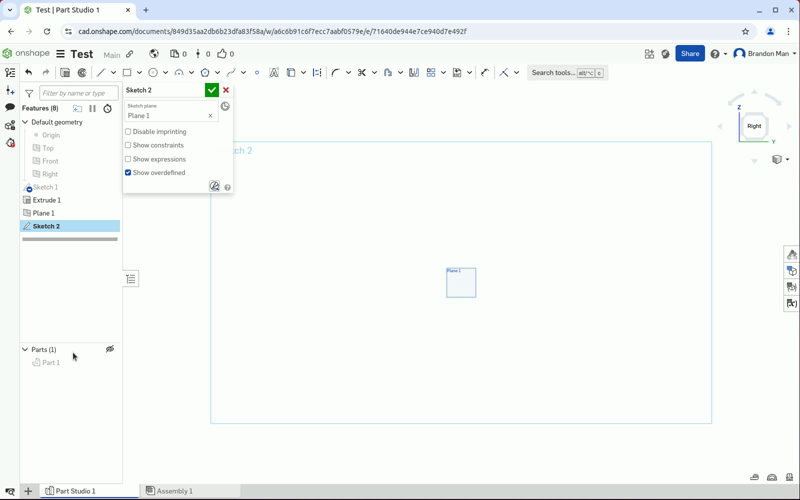
key(l)
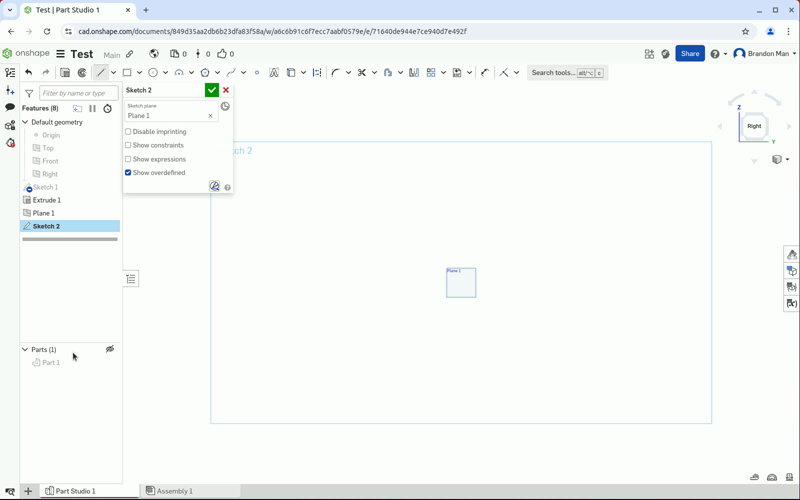
key_down(shift)
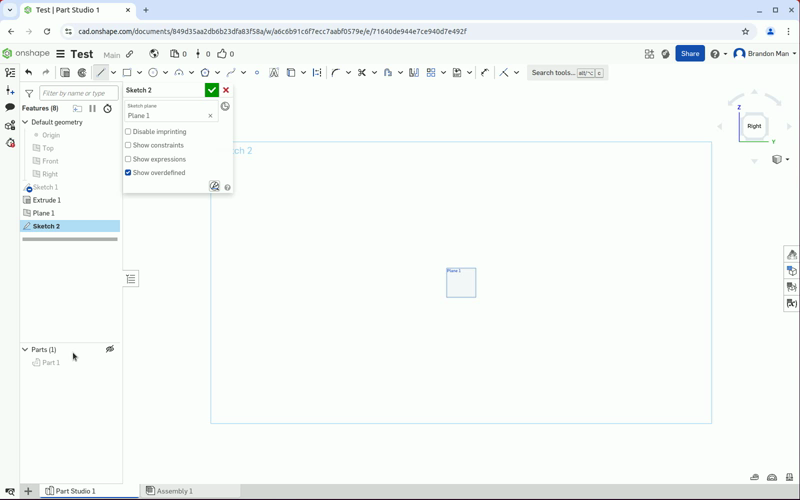
mouse_move(454, 282)
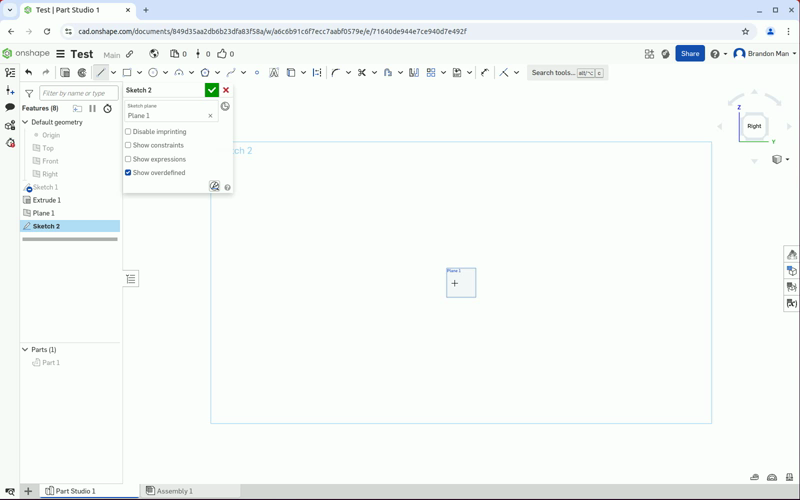
click(454, 282)
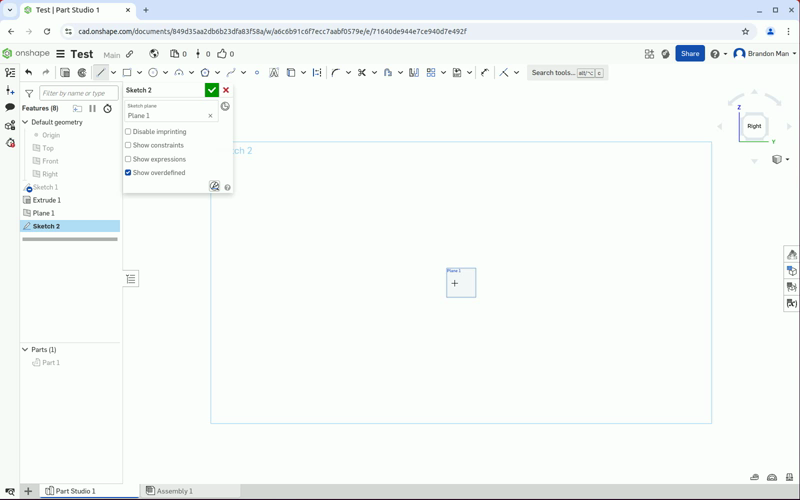
key_up(shift)
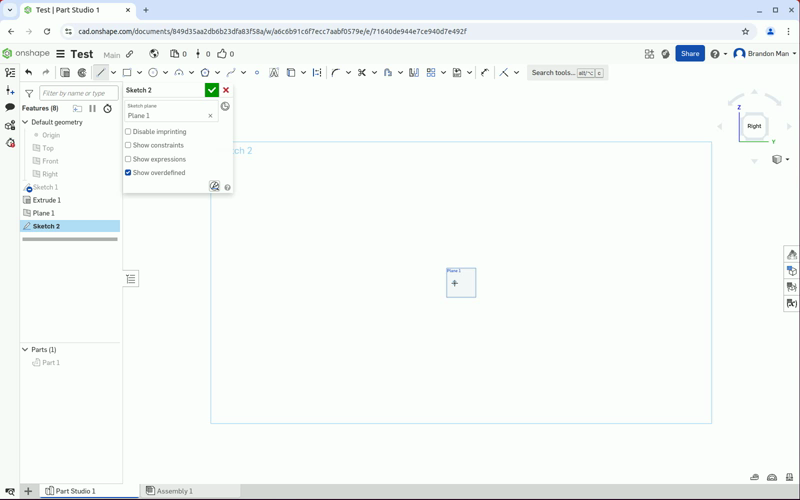
key_down(shift)
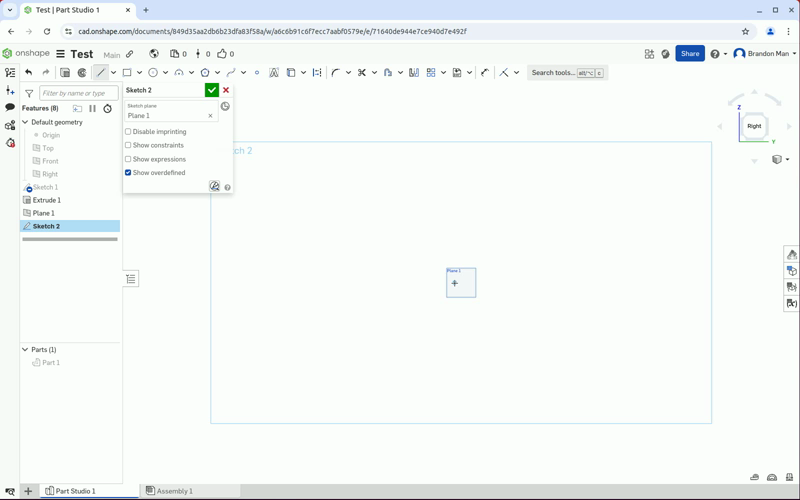
mouse_move(484, 282)
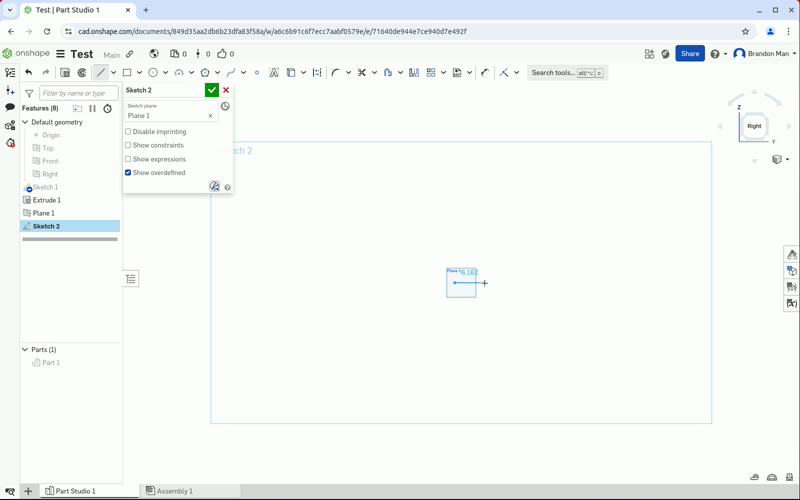
mouse_move(463, 282)
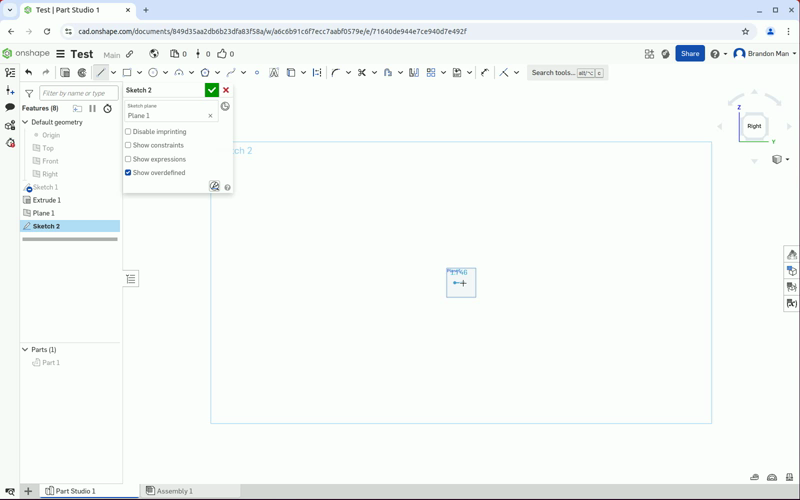
click(463, 282)
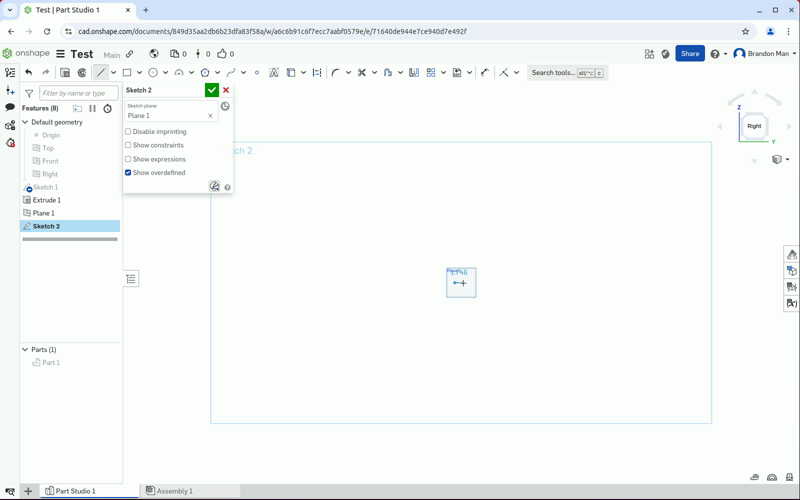
key_up(shift)
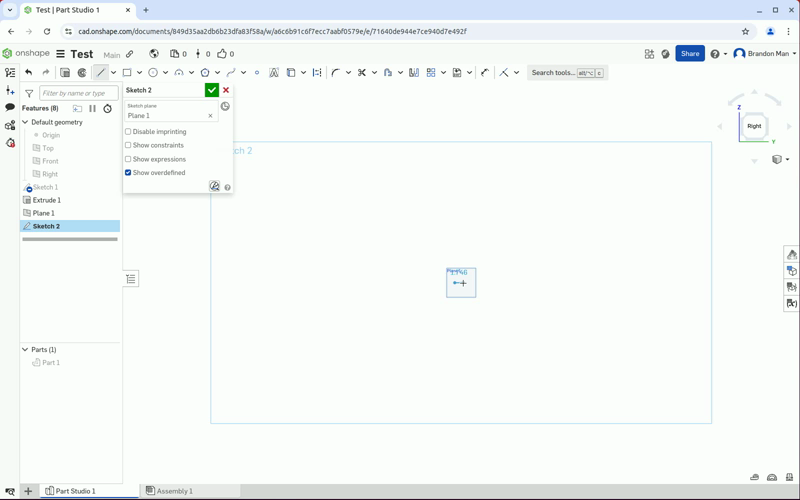
key_down(shift)
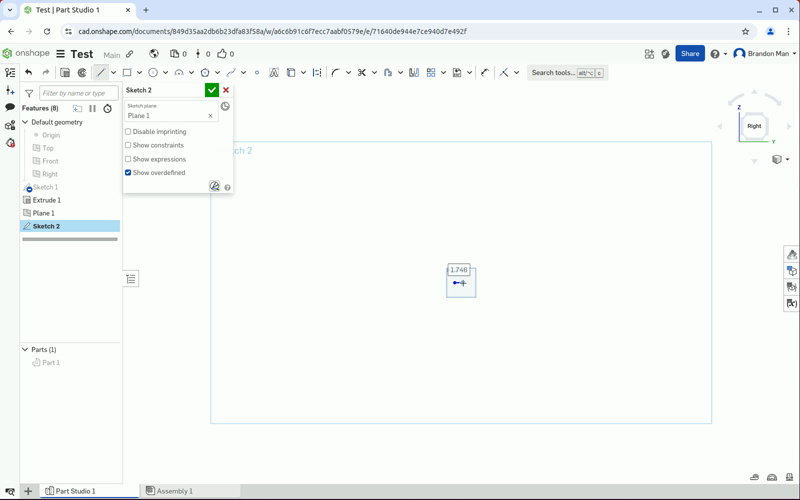
mouse_move(463, 214)
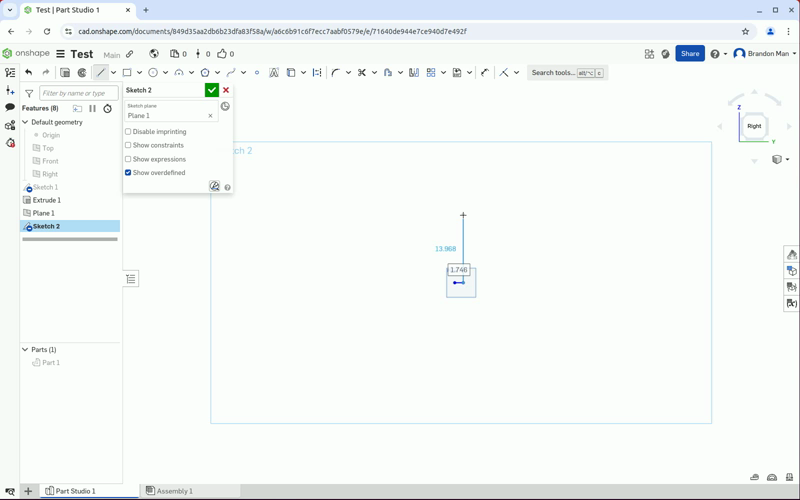
click(463, 214)
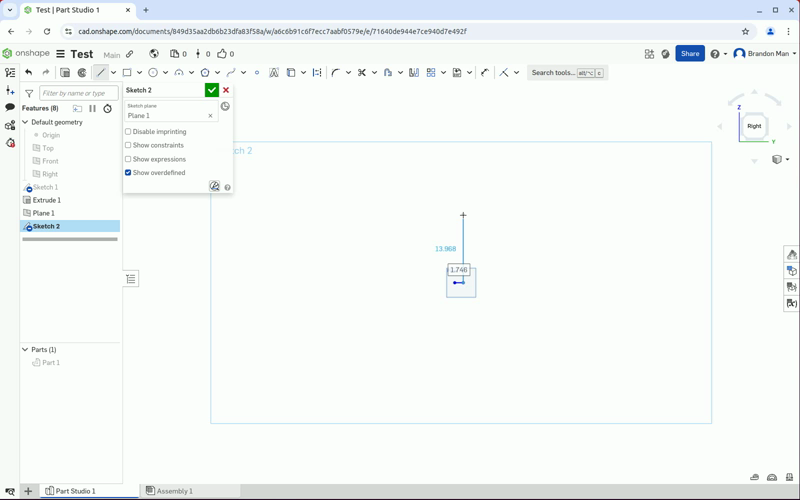
key_up(shift)
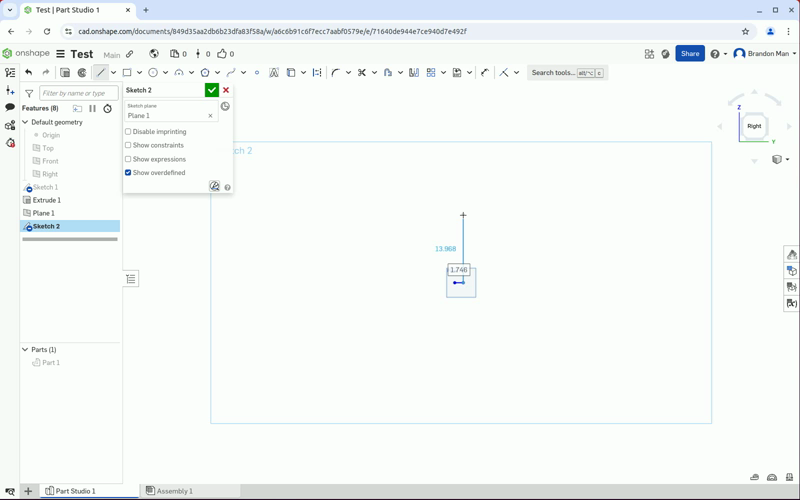
key_down(shift)
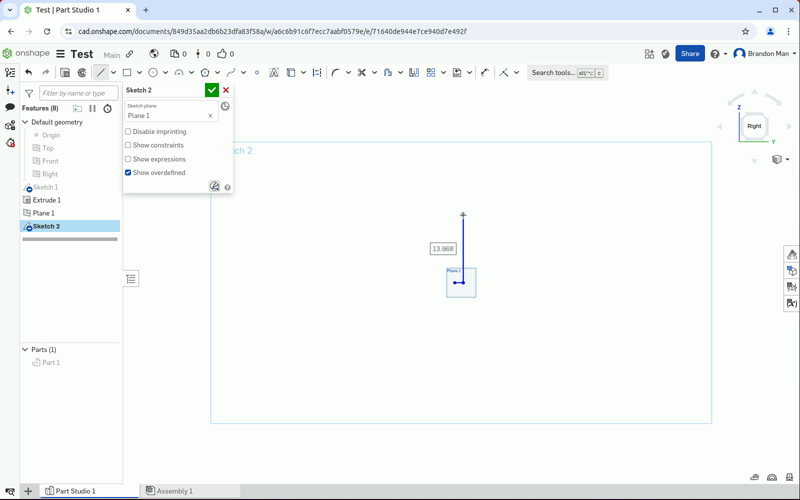
mouse_move(493, 214)
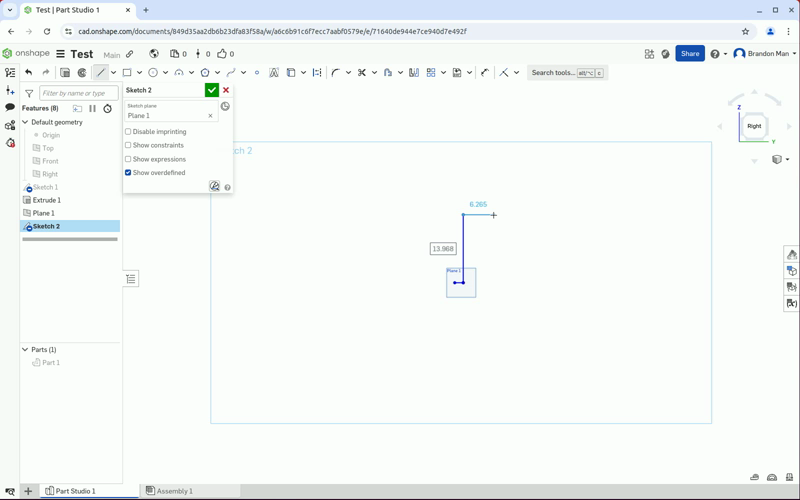
mouse_move(454, 214)
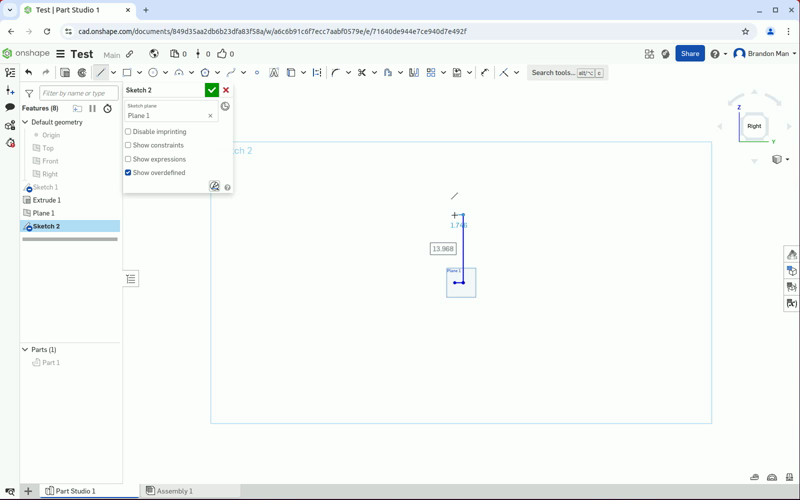
click(454, 214)
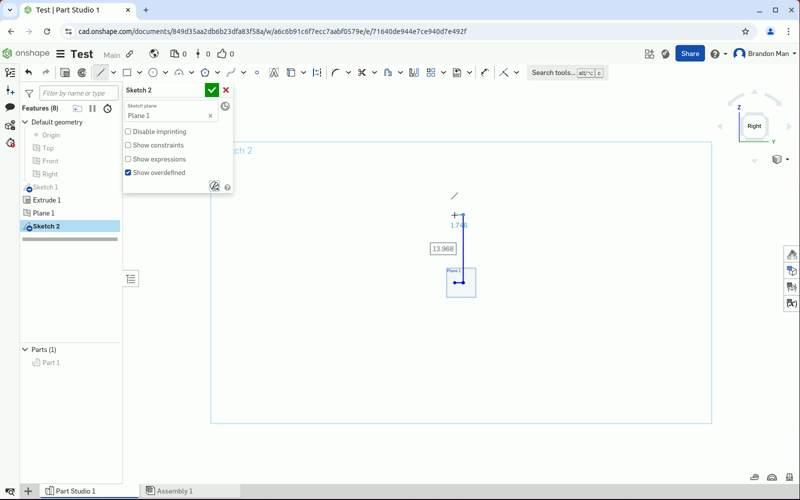
key_up(shift)
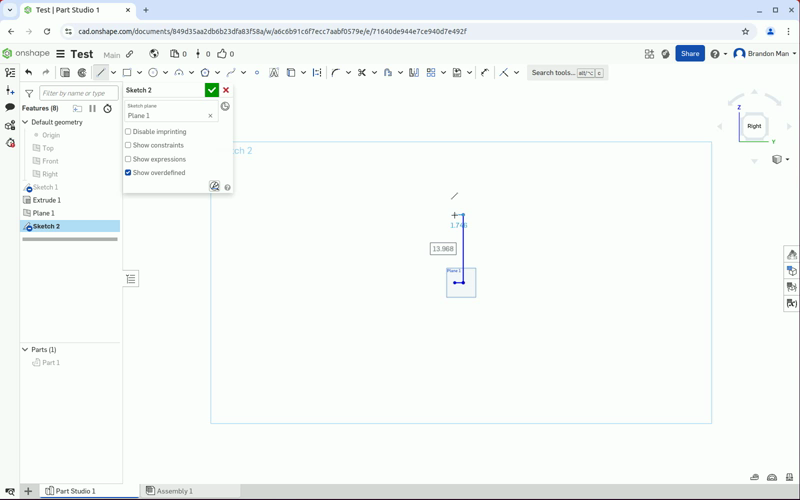
key_down(shift)
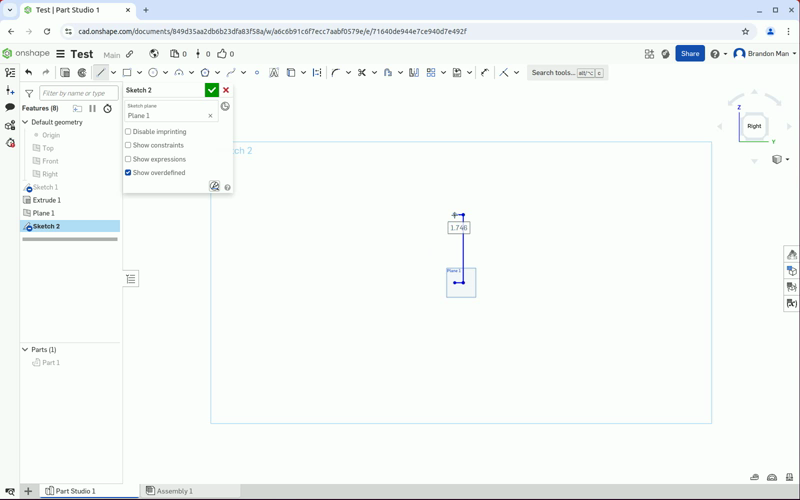
mouse_move(454, 282)
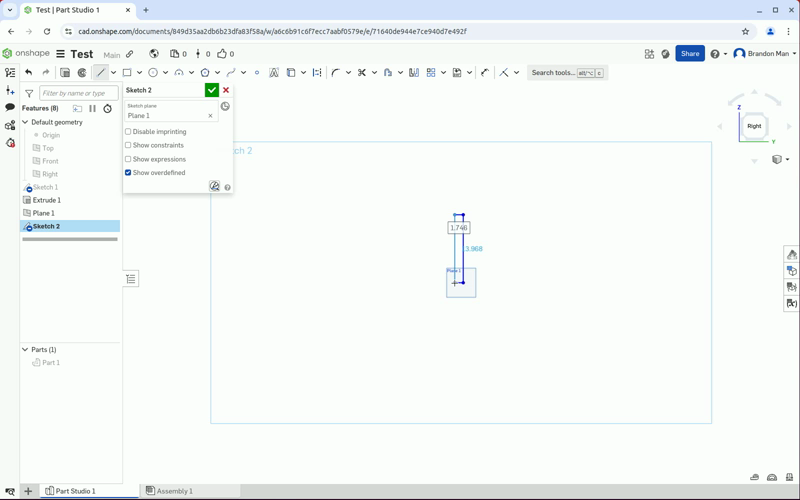
key_up(shift)
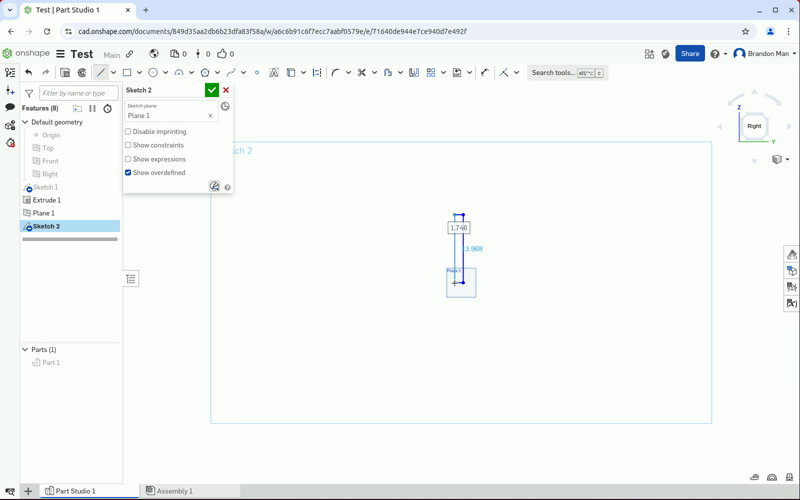
click(454, 282)
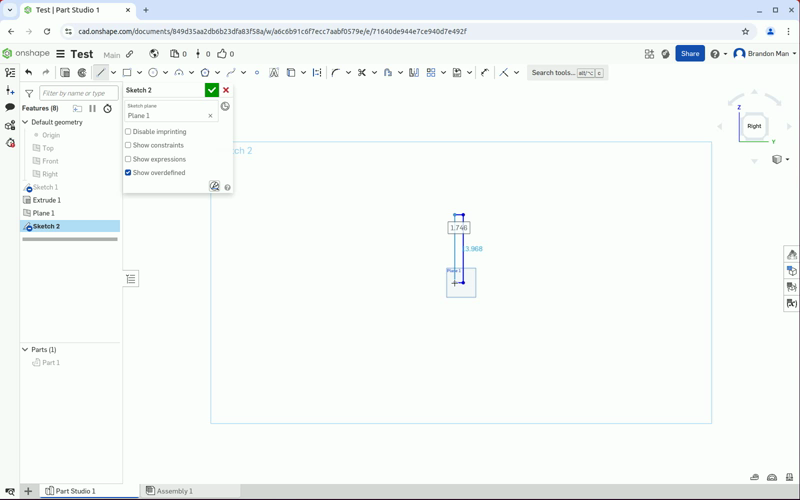
key(esc)
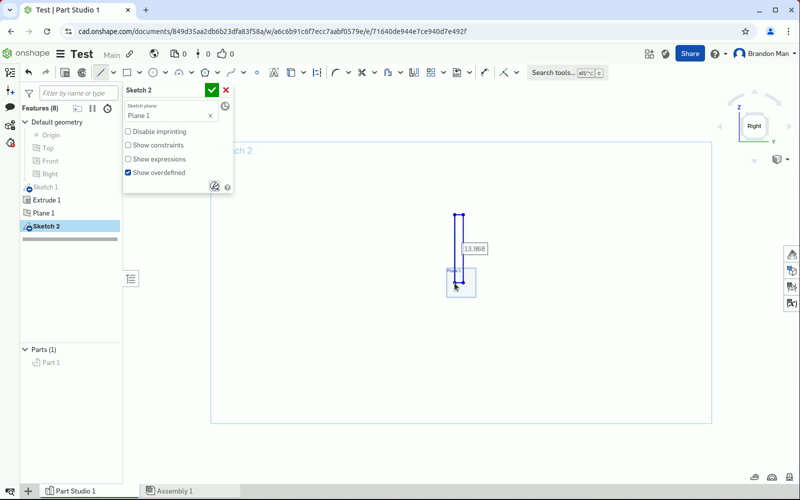
mouse_move(460, 242)
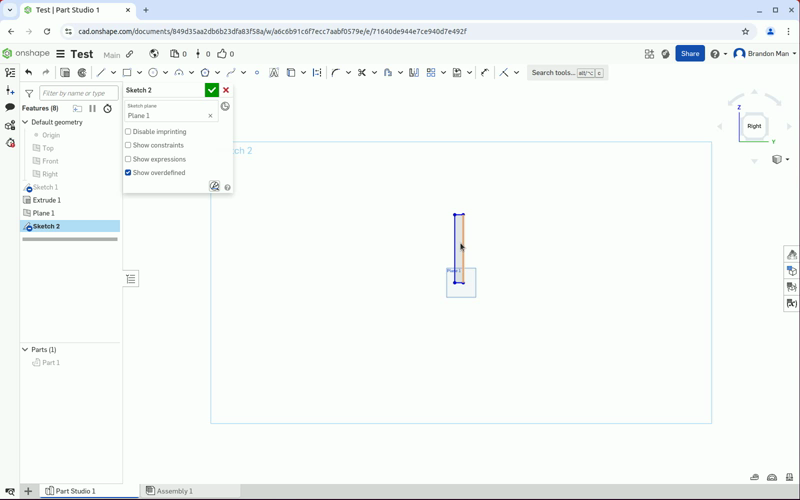
scroll(6)
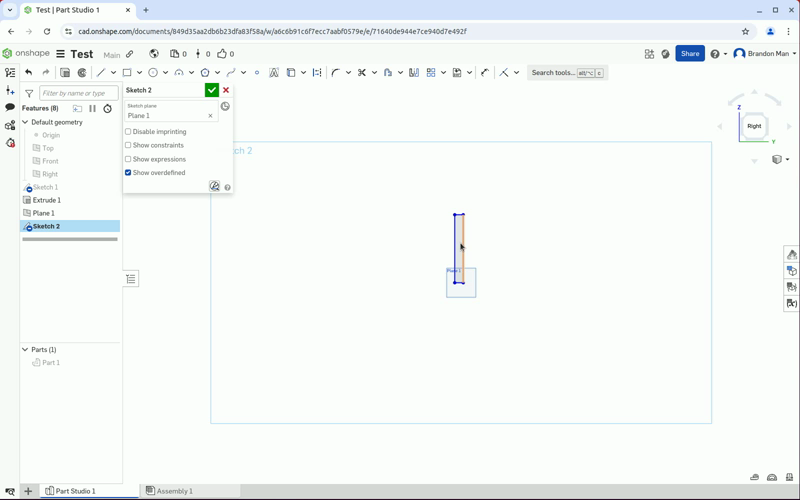
scroll(6)
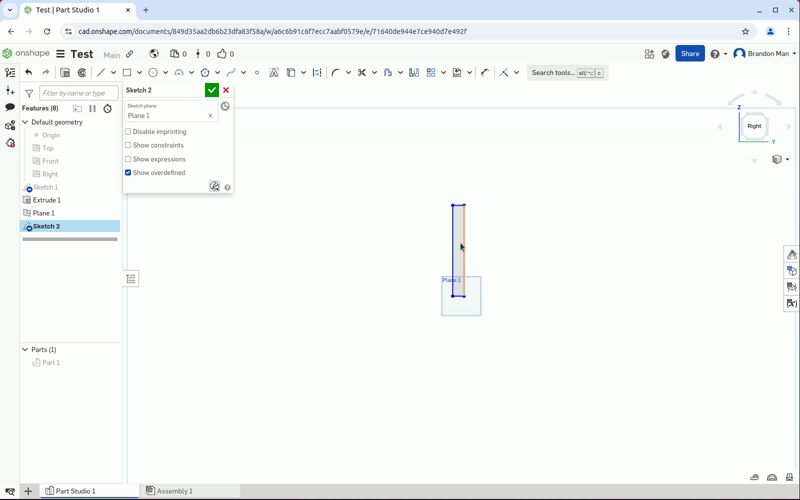
scroll(6)
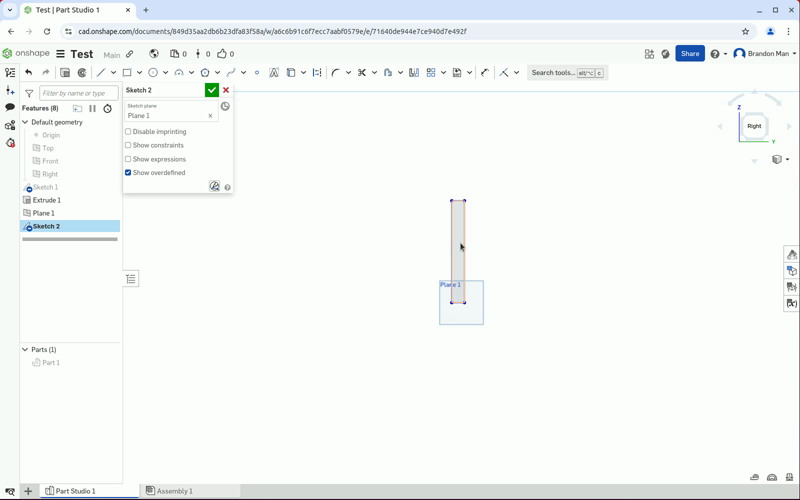
scroll(6)
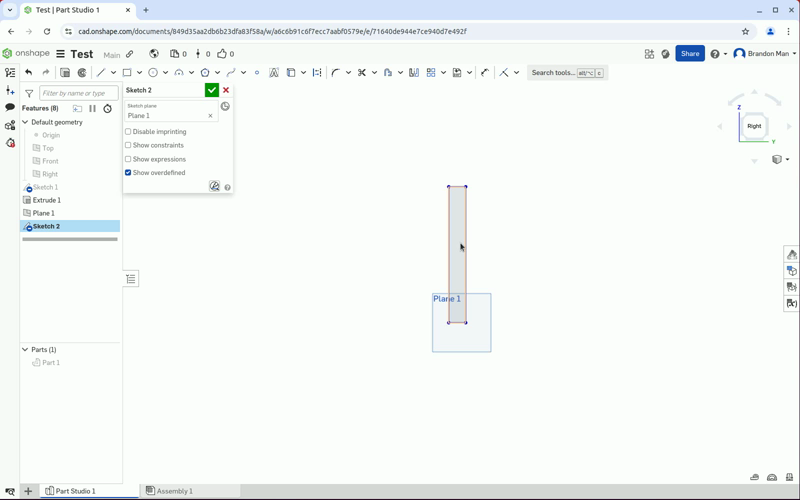
scroll(6)
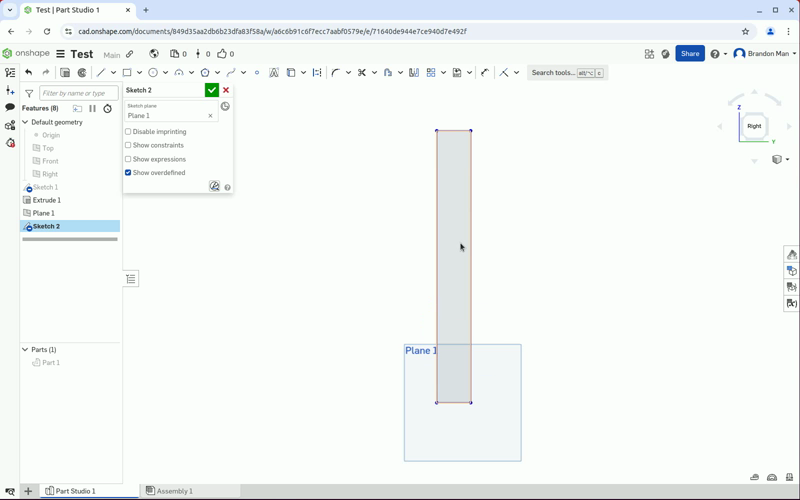
scroll(6)
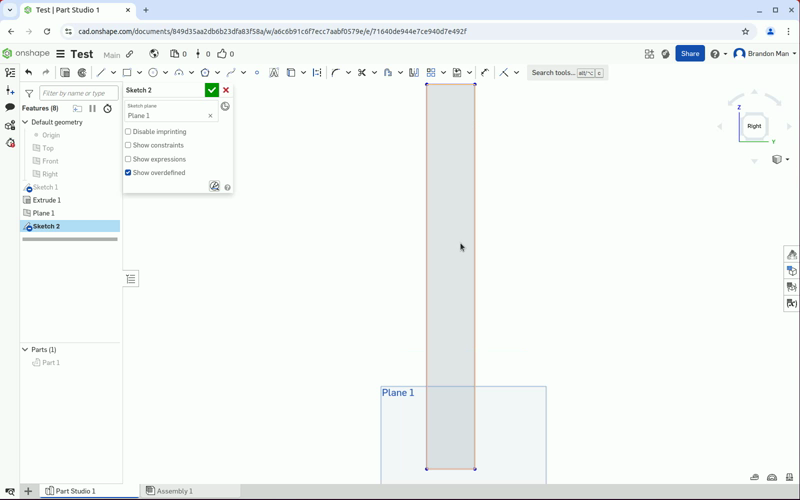
scroll(6)
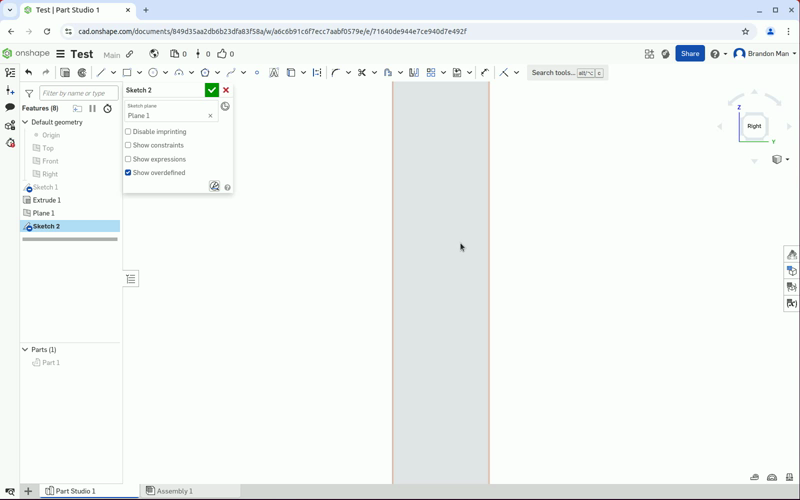
click(460, 242)
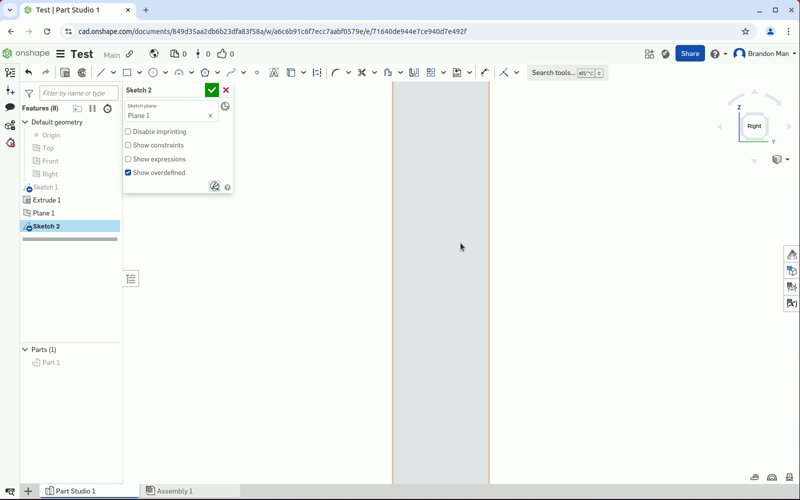
scroll(-6)
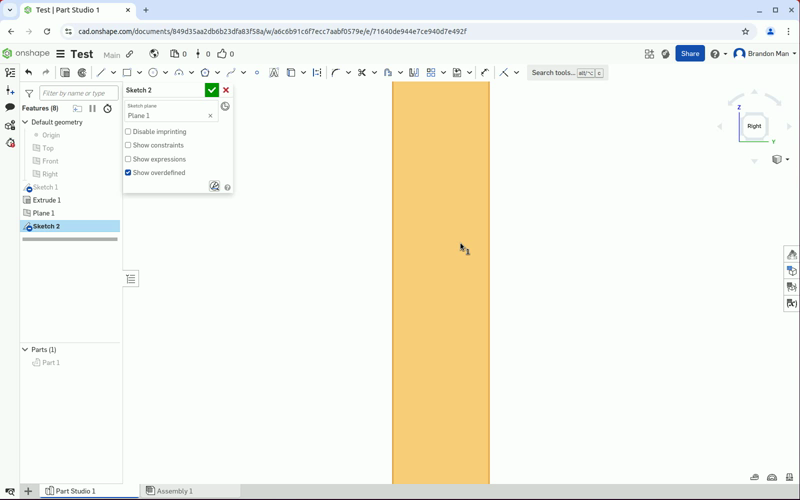
scroll(-6)
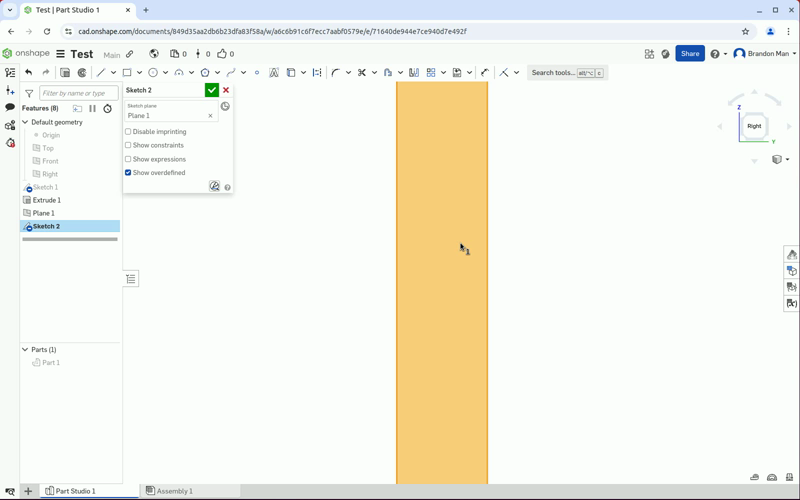
scroll(-6)
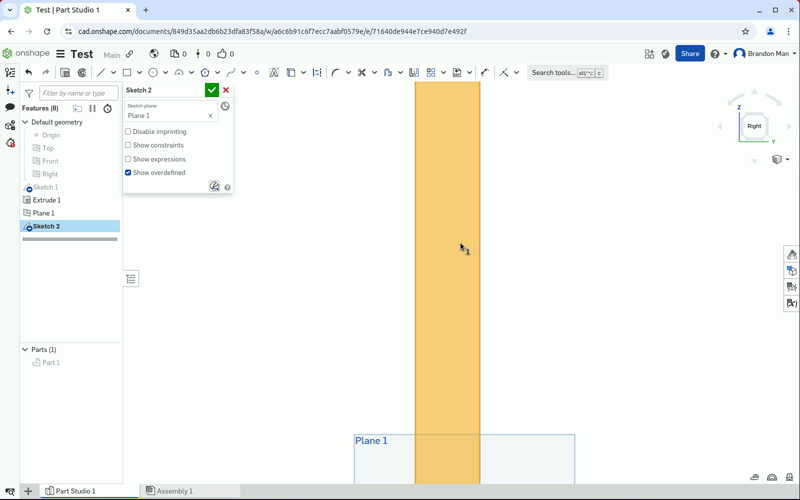
scroll(-6)
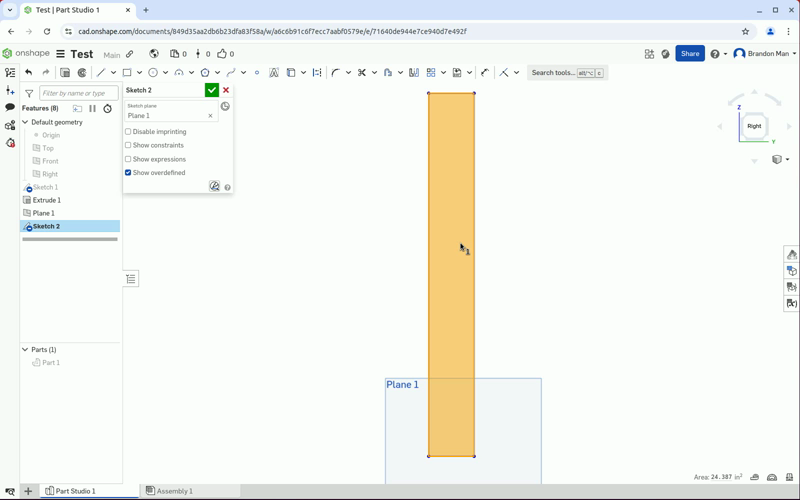
scroll(-6)
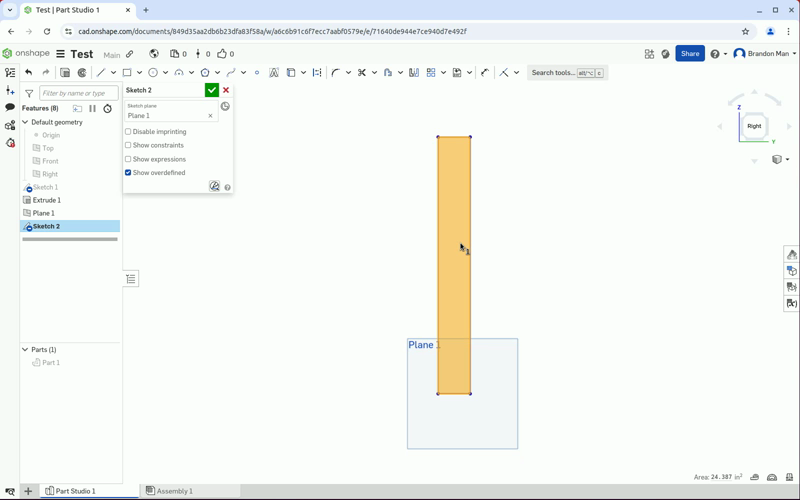
scroll(-6)
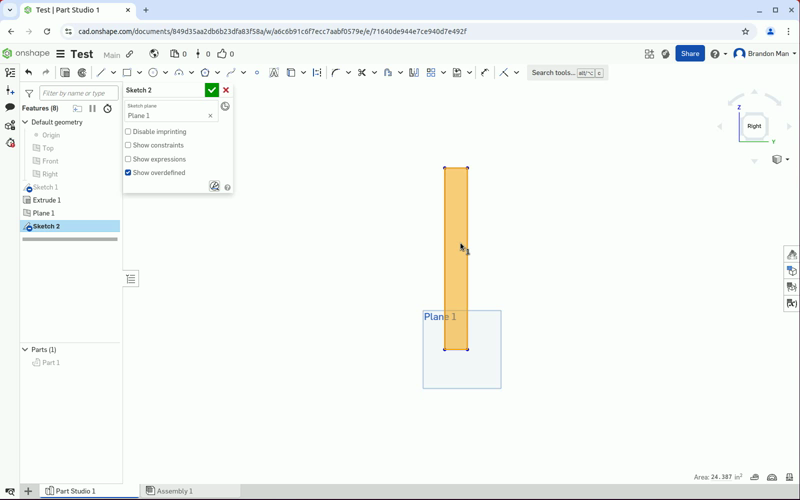
scroll(-6)
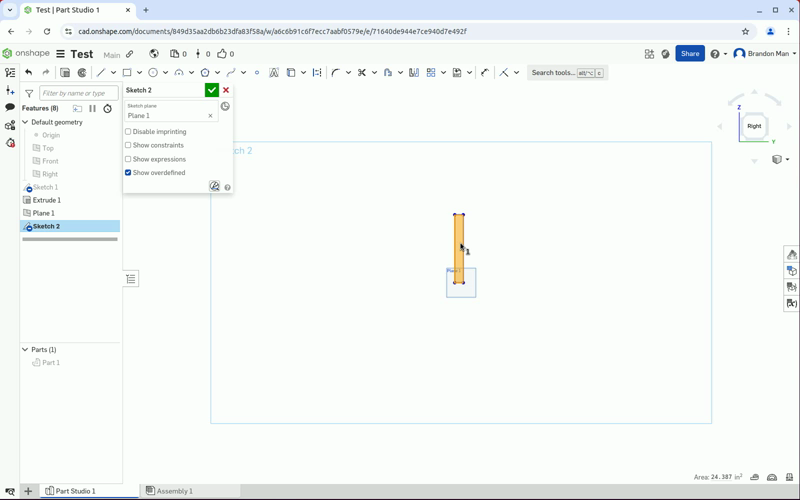
mouse_move(73, 352)
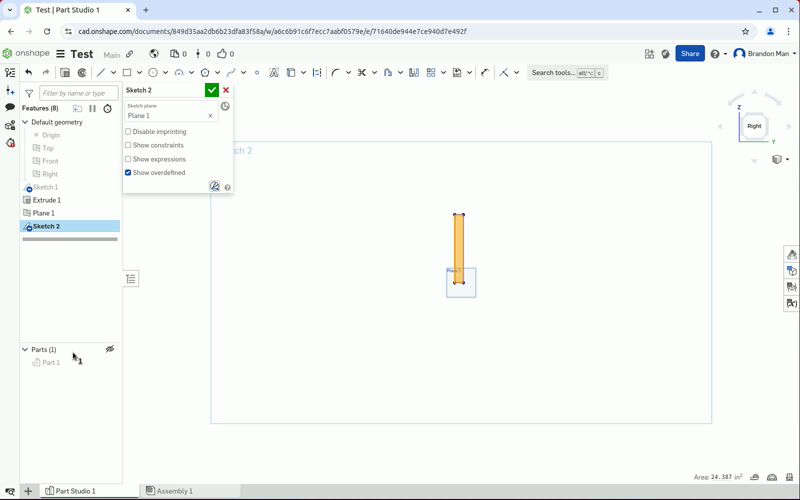
key(shift+y)
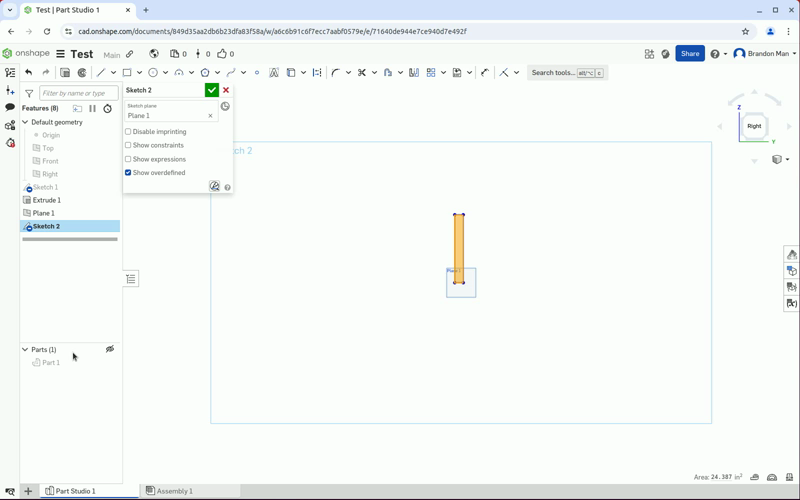
key(shift+e)
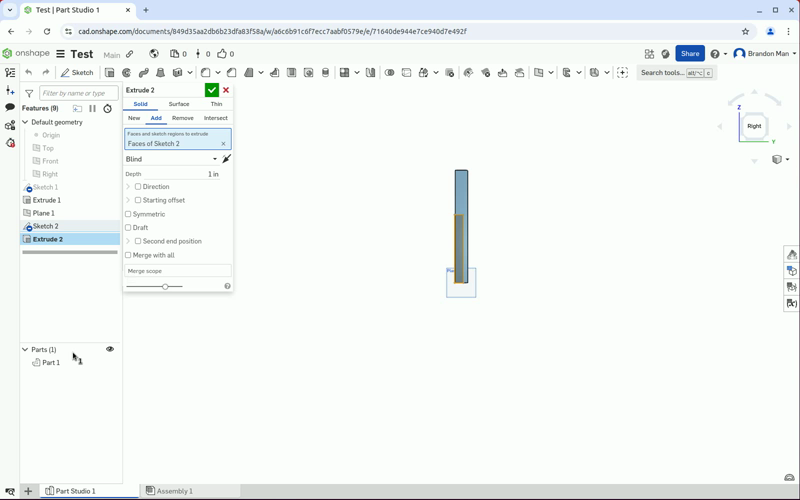
mouse_move(143, 106)
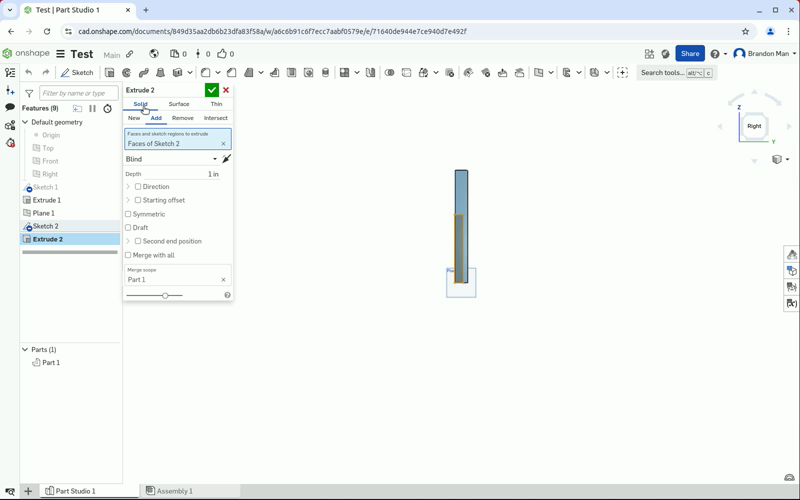
click(143, 106)
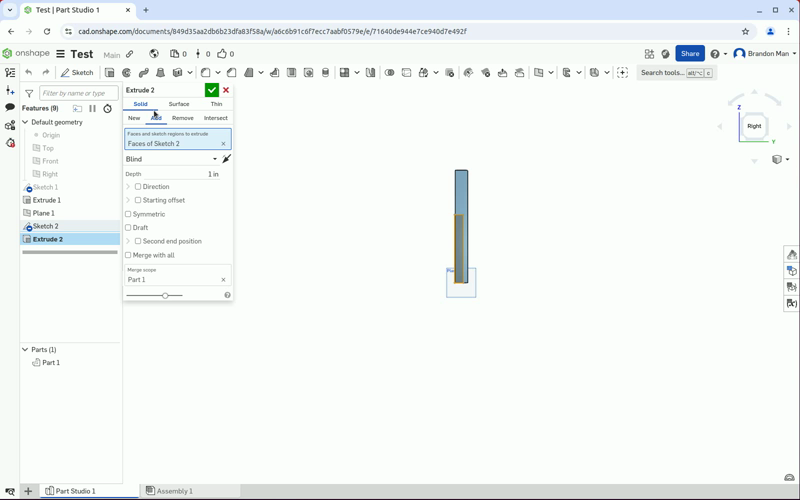
mouse_move(186, 120)
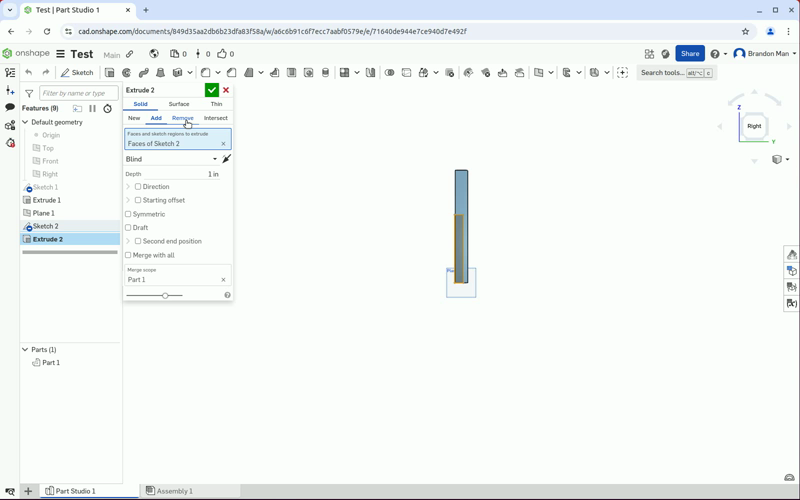
click(186, 120)
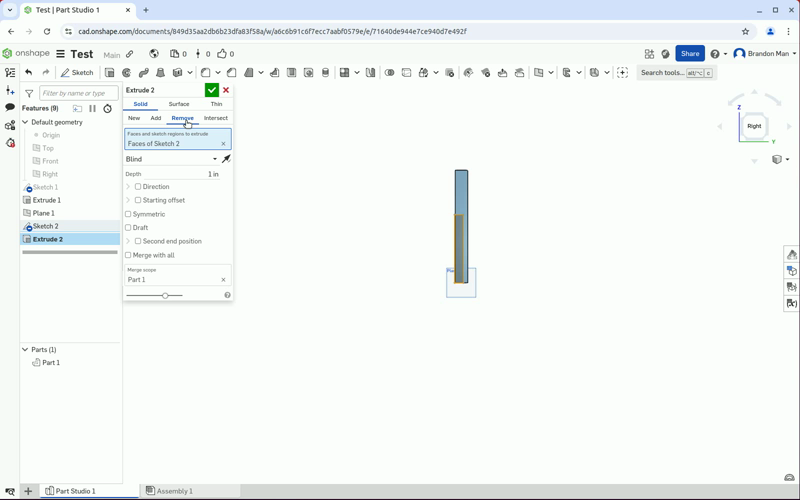
key(tab, 4)
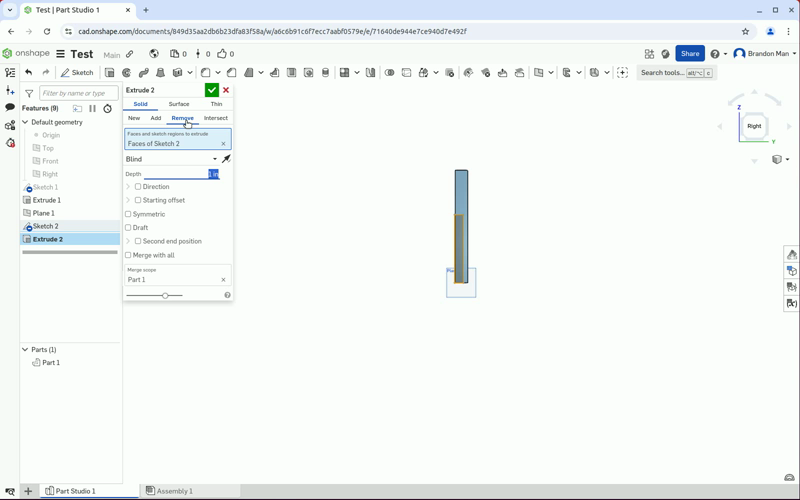
text(1.685)
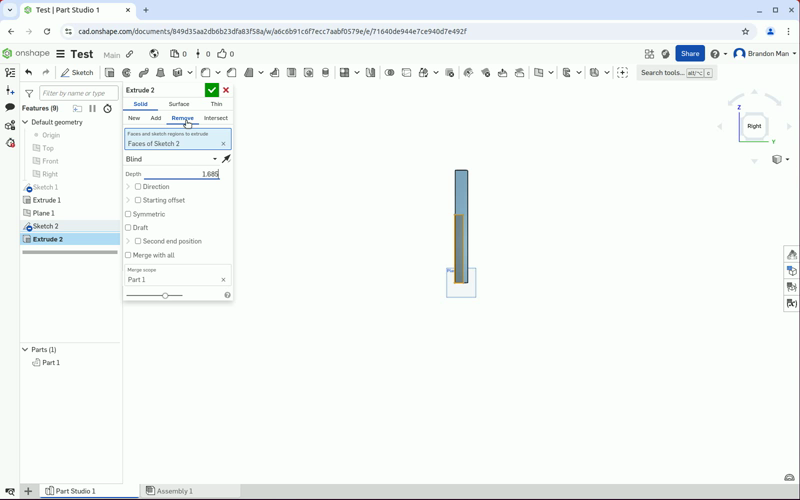
key(tab, 6)
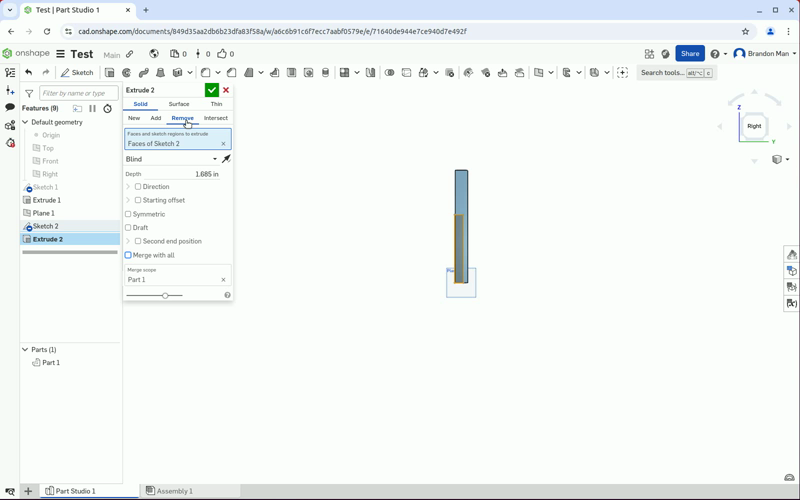
key(space)
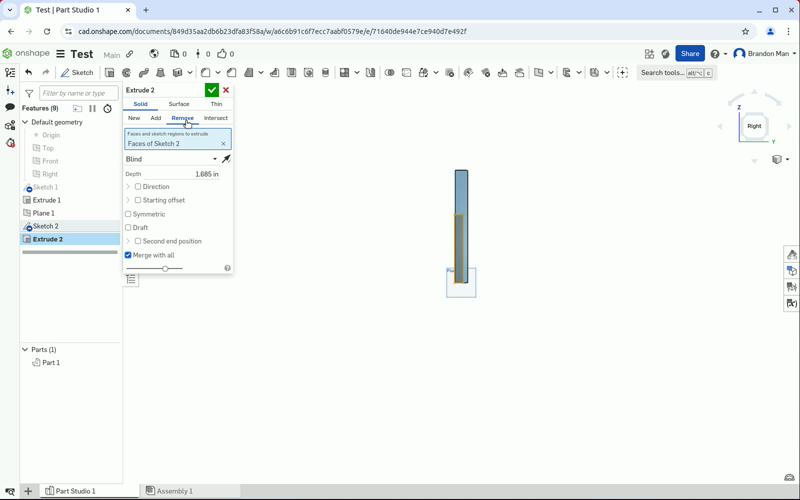
key(enter)
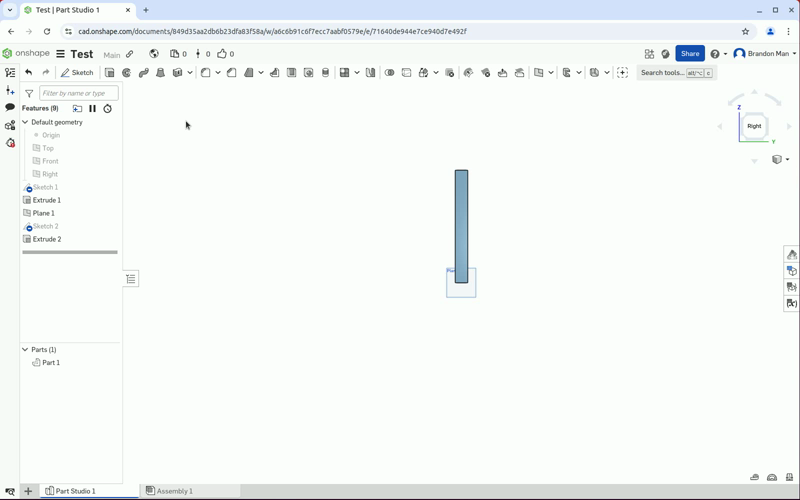
key(shift+h)
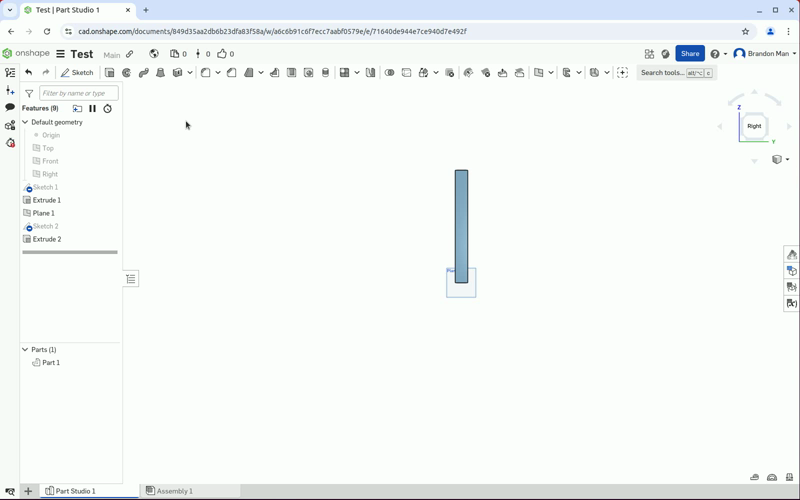
key(shift+h)
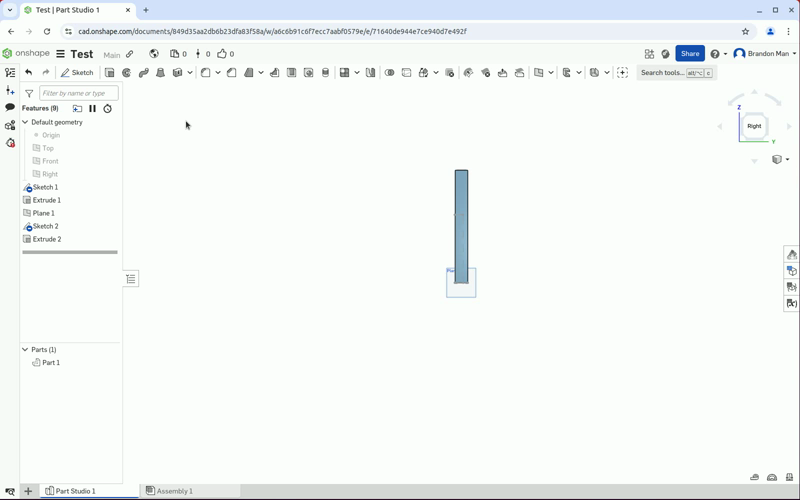
key(shift+7)
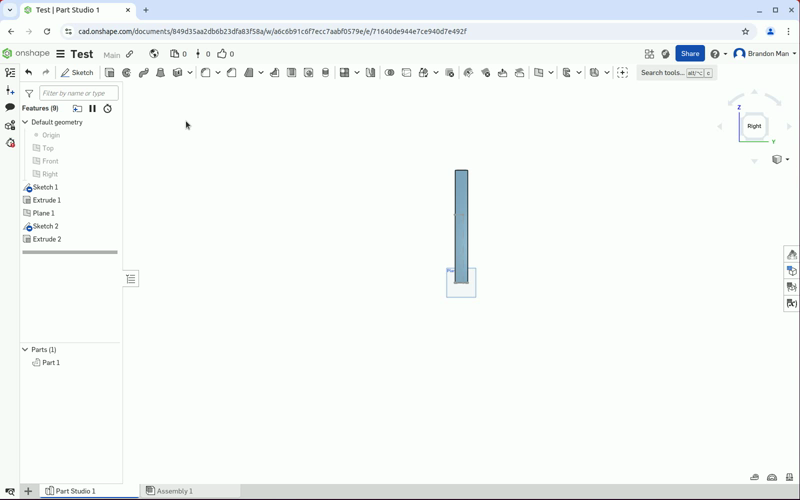
key(right, 2)
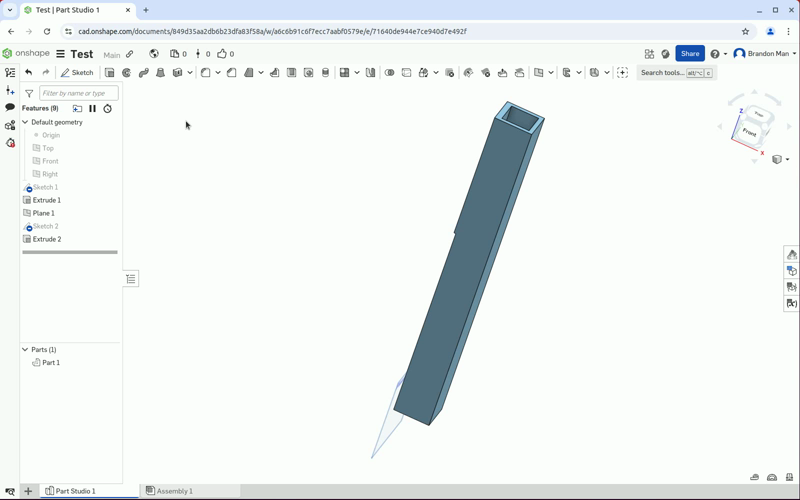
key(down, 2)
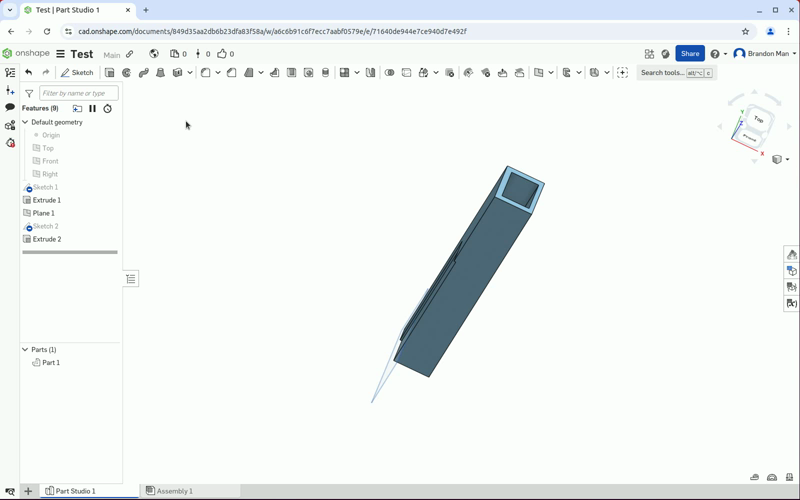
key(up, 2)
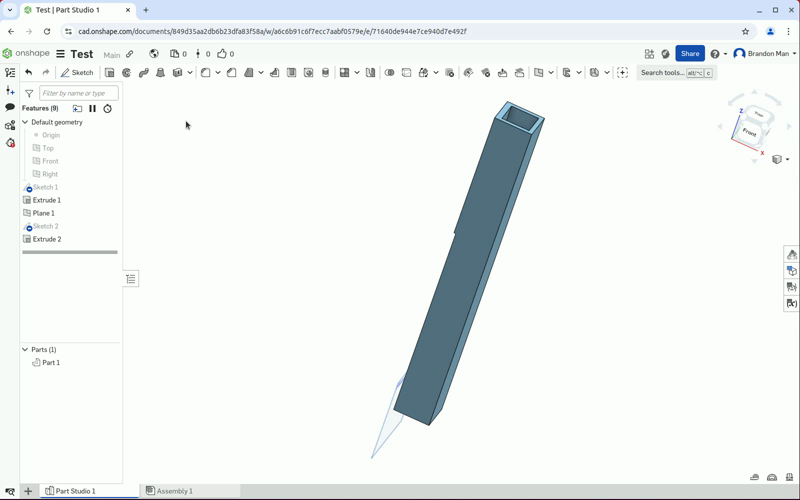
key(left, 2)
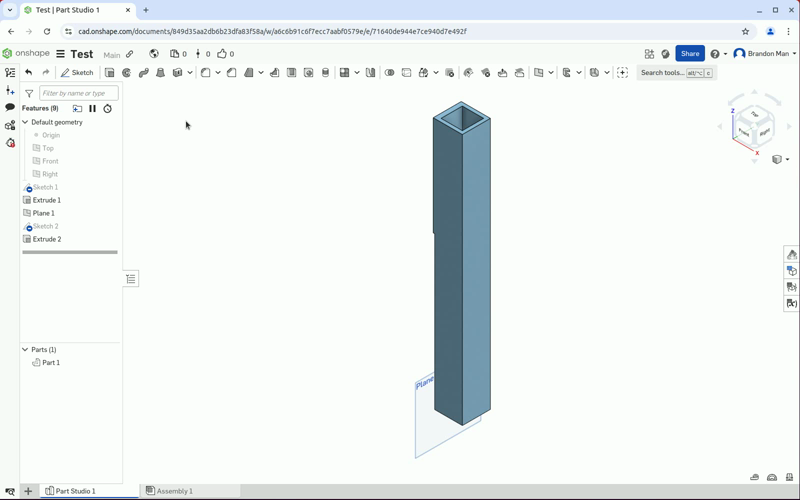
mouse_move(73, 189)
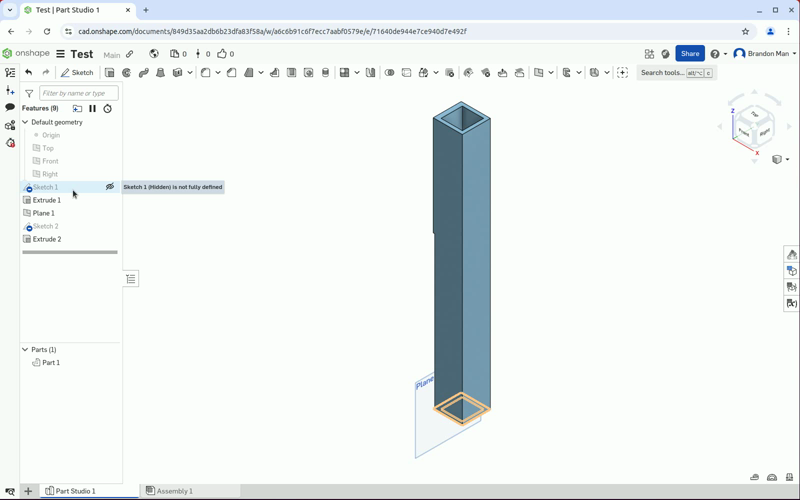
click(73, 189)